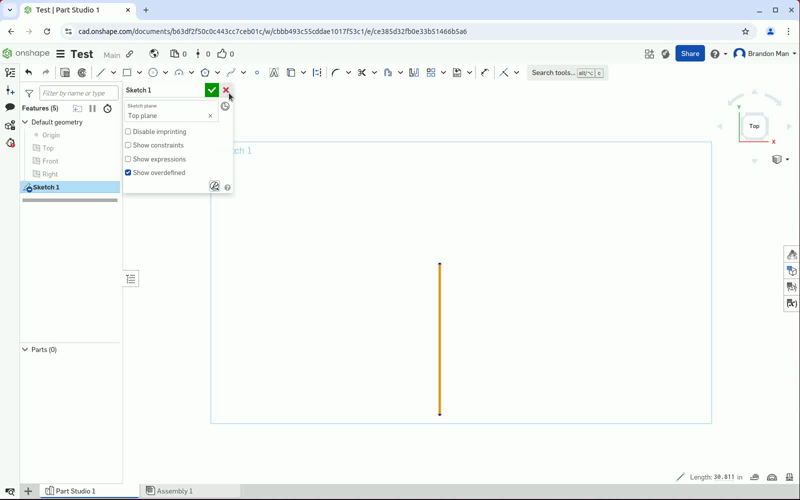
key(shift+h)
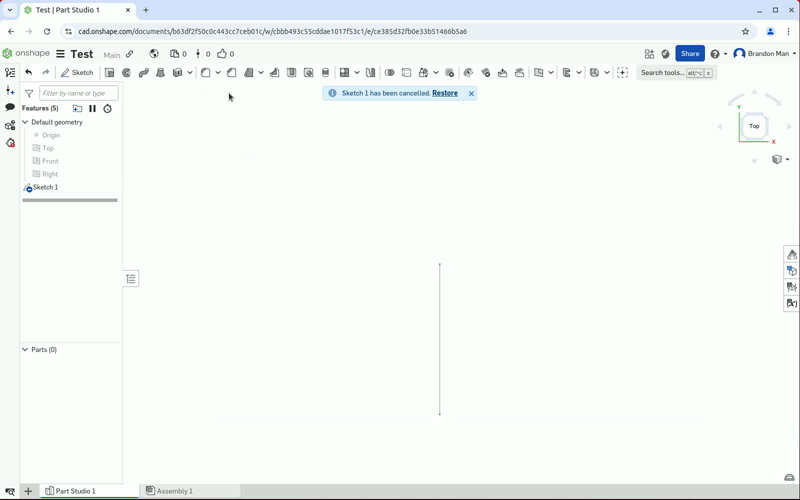
key(shift+s)
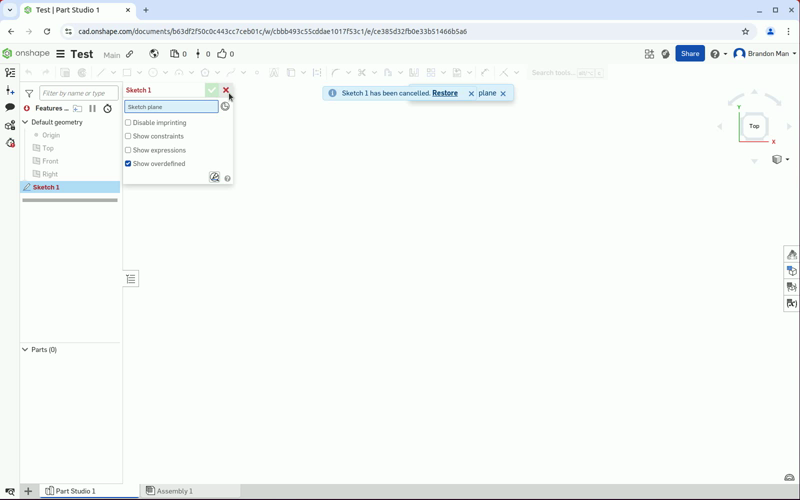
mouse_move(73, 150)
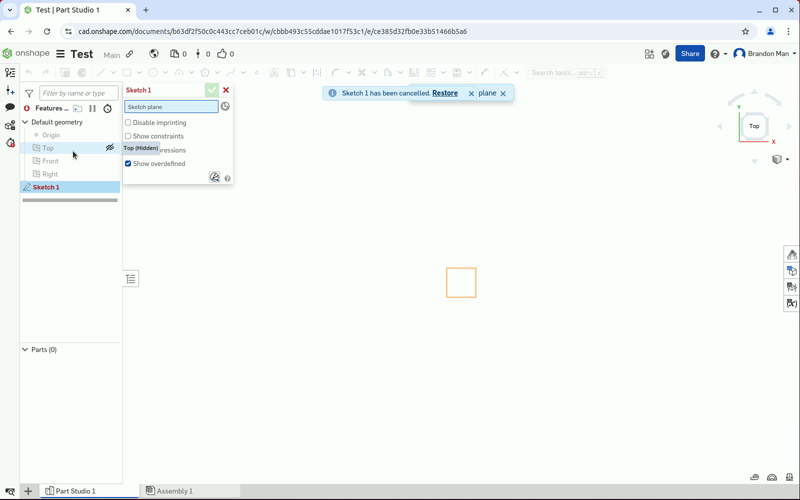
click(73, 150)
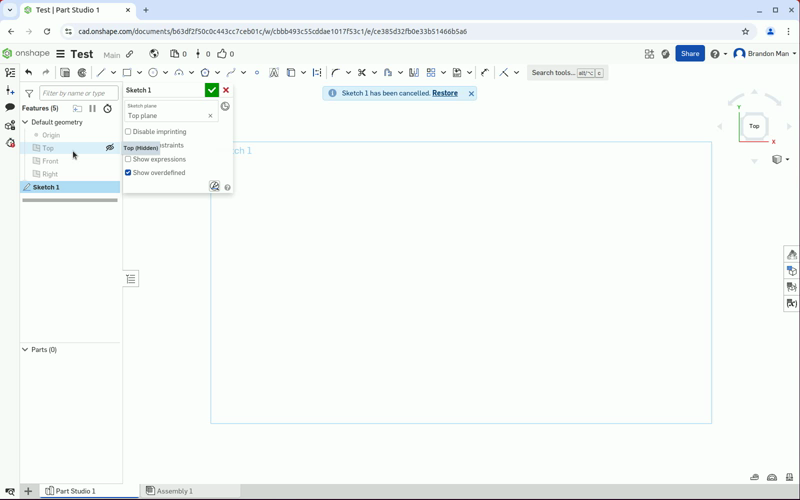
mouse_move(73, 352)
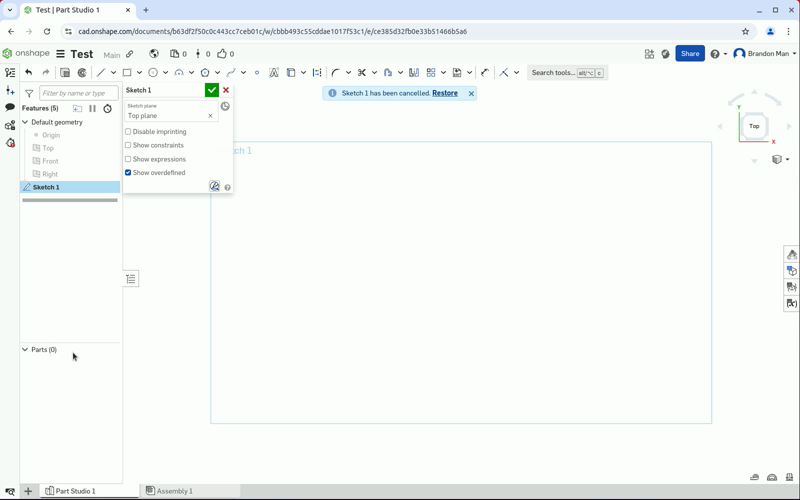
key(y)
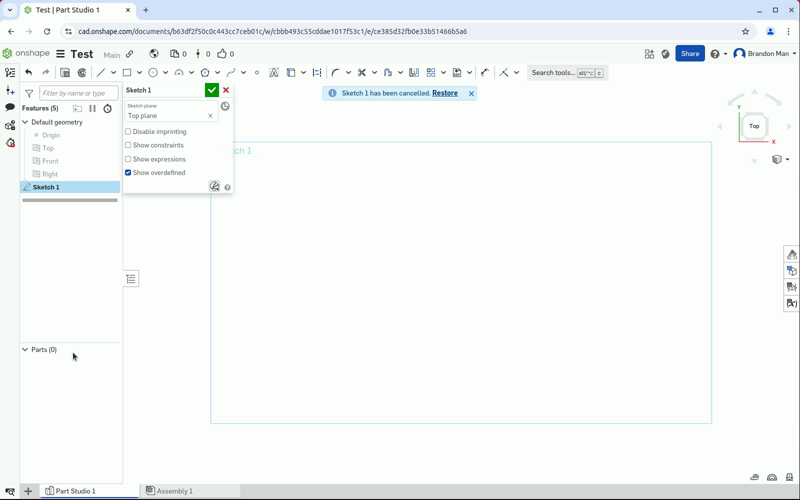
key(l)
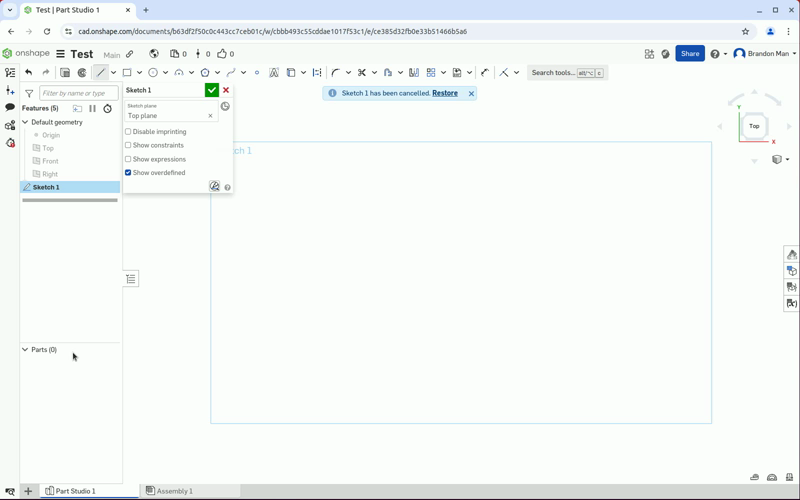
key_down(shift)
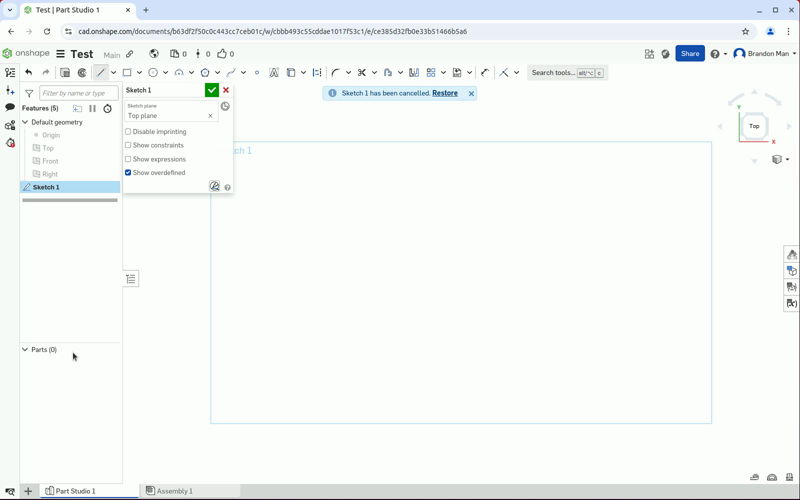
mouse_move(458, 319)
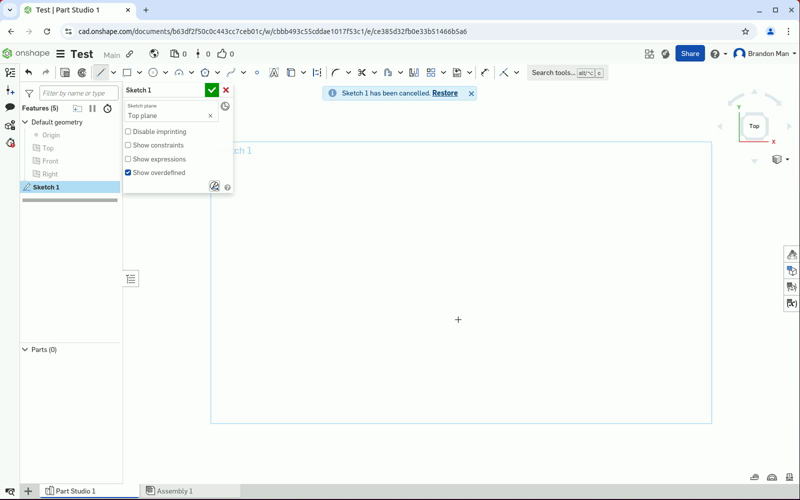
click(458, 319)
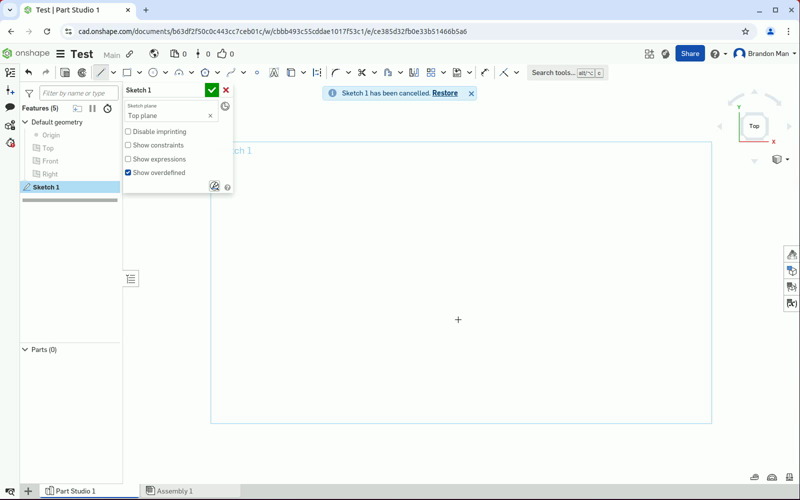
key_up(shift)
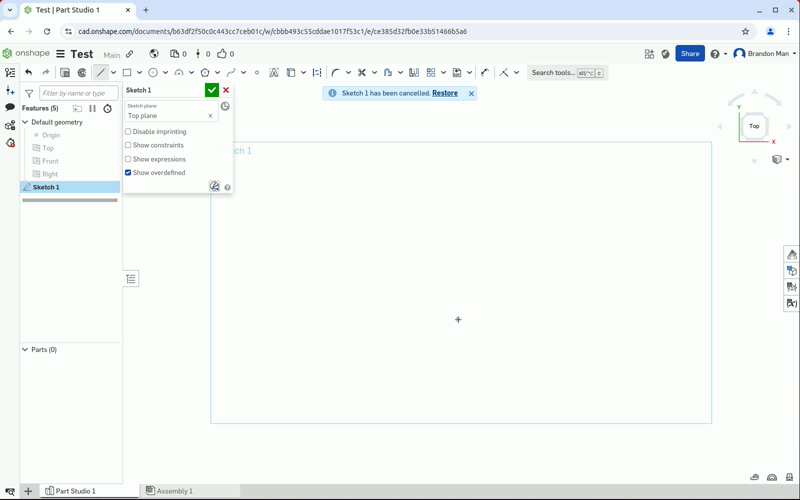
key_down(shift)
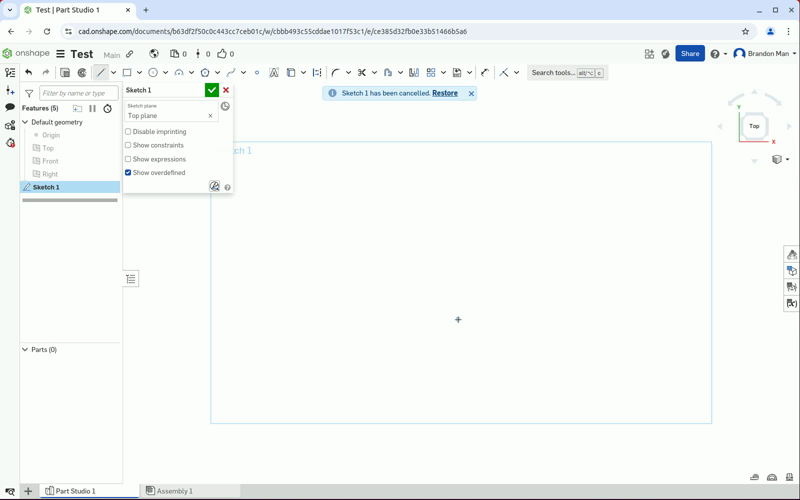
mouse_move(488, 319)
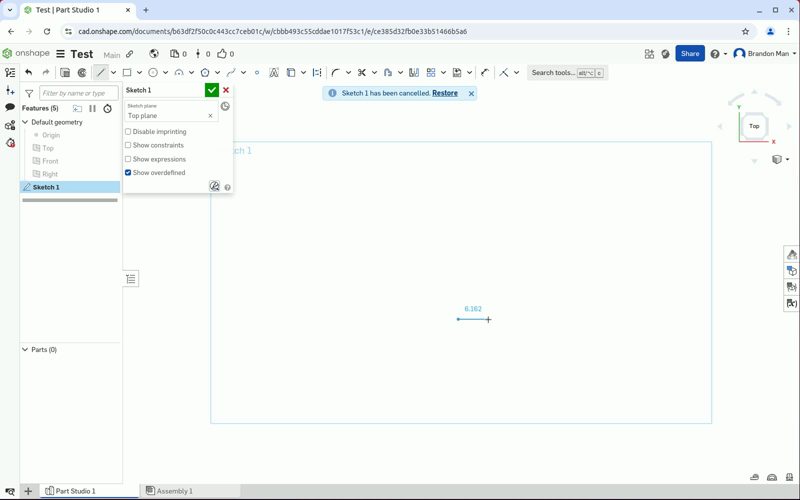
mouse_move(461, 319)
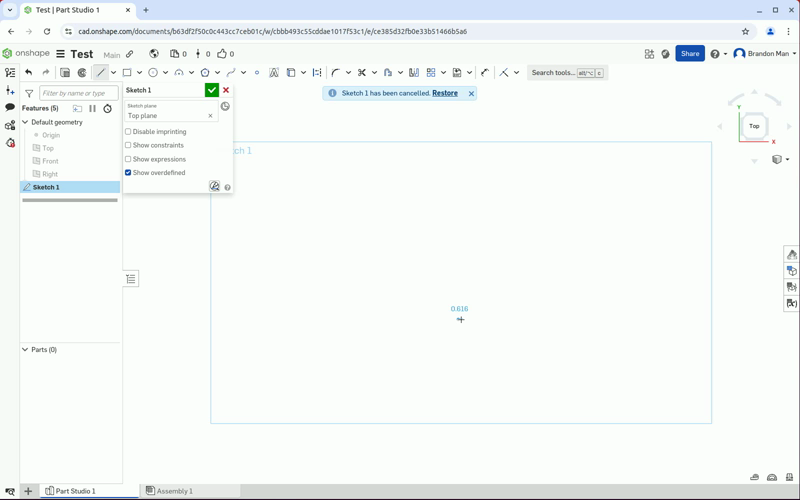
scroll(6)
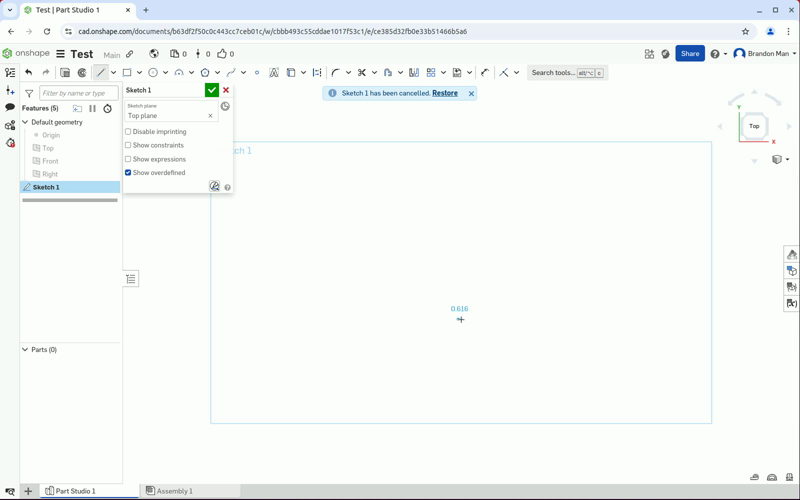
scroll(6)
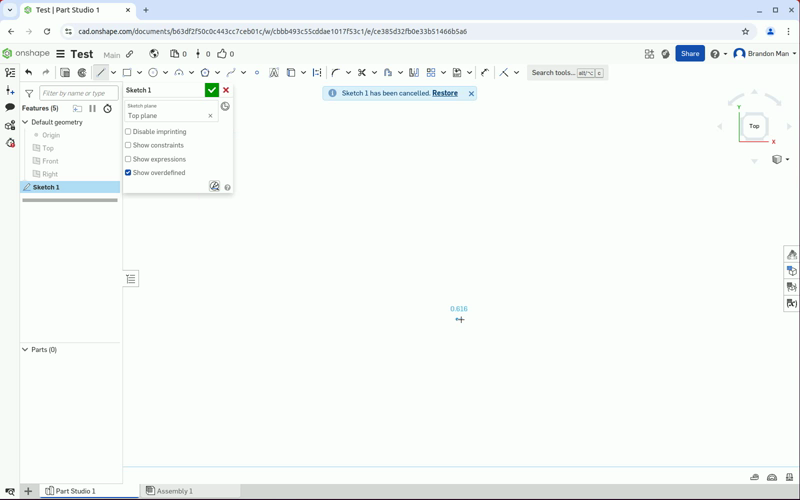
scroll(6)
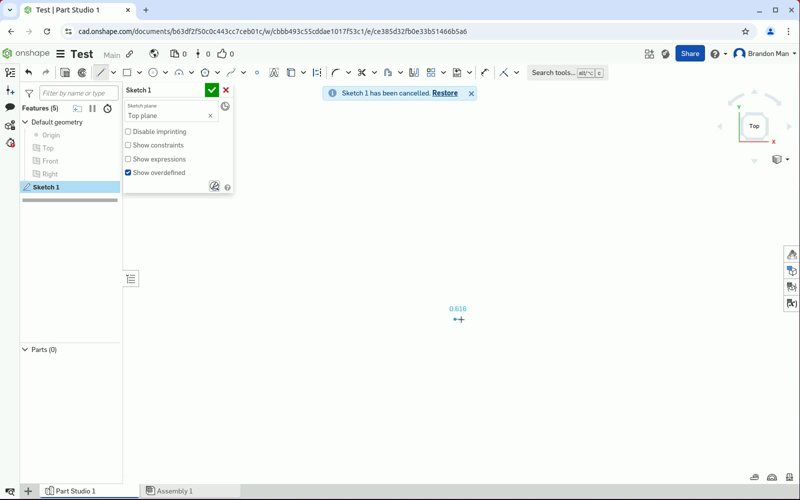
scroll(6)
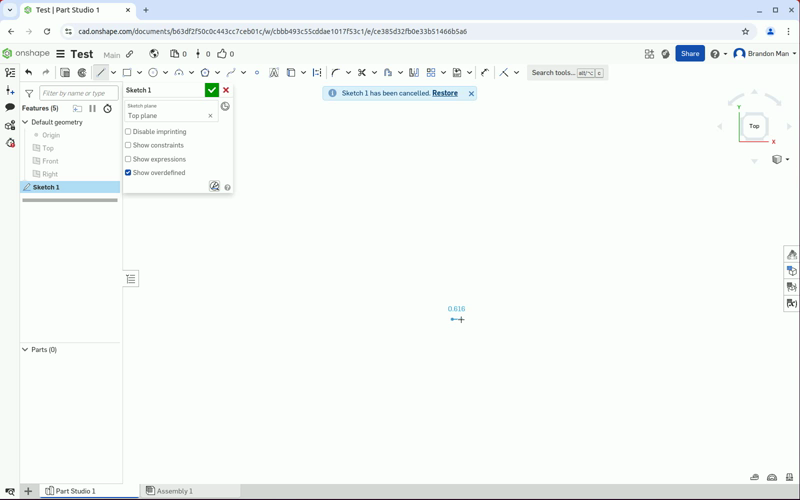
scroll(6)
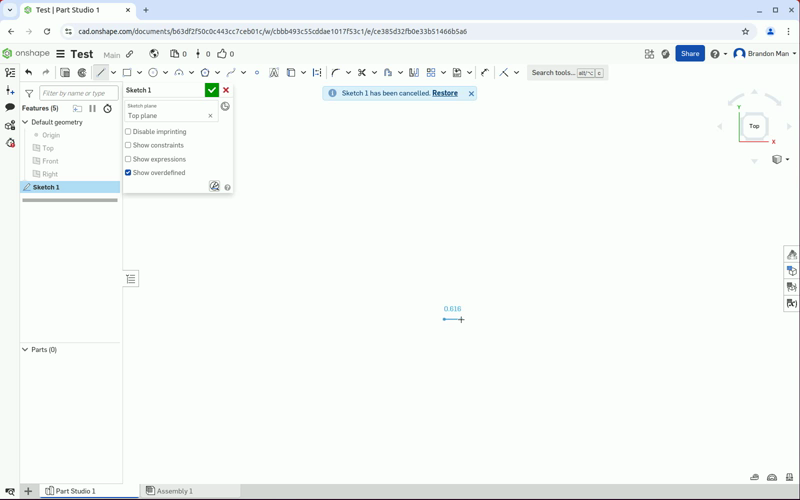
scroll(6)
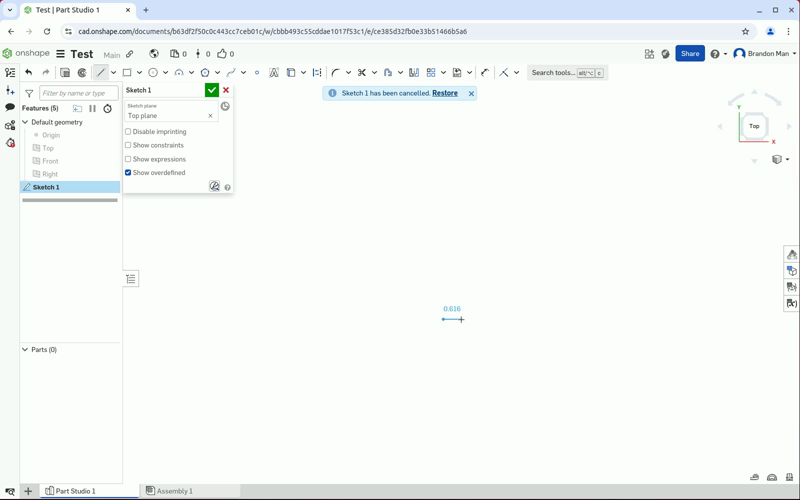
scroll(6)
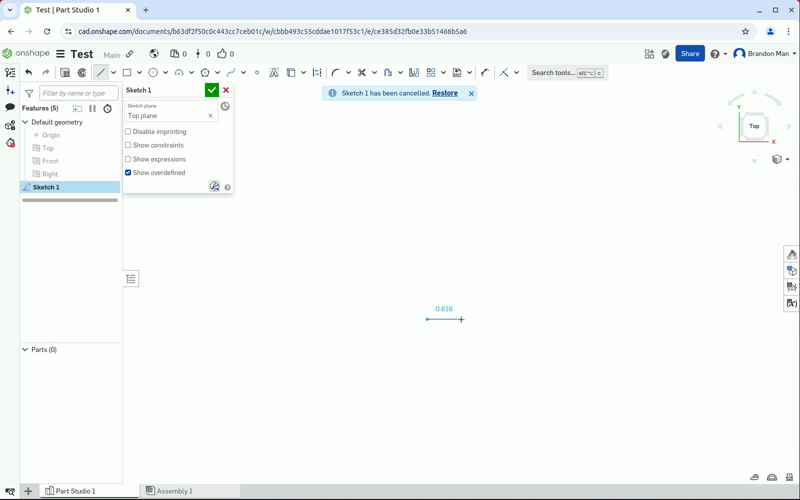
click(461, 319)
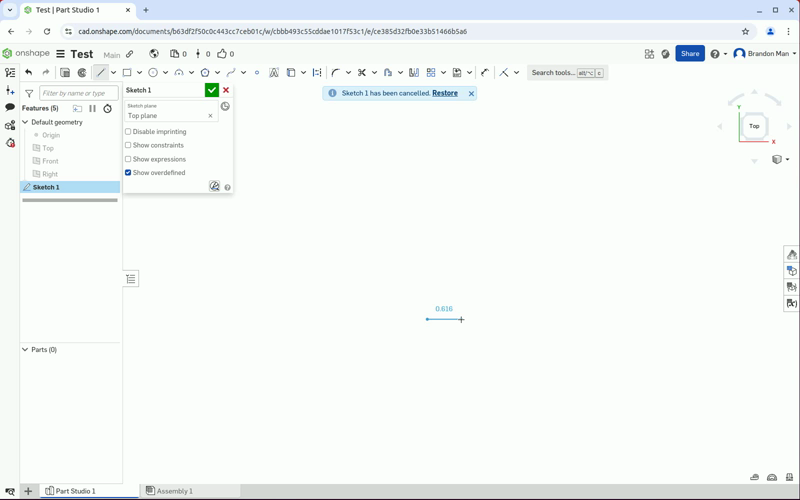
scroll(-6)
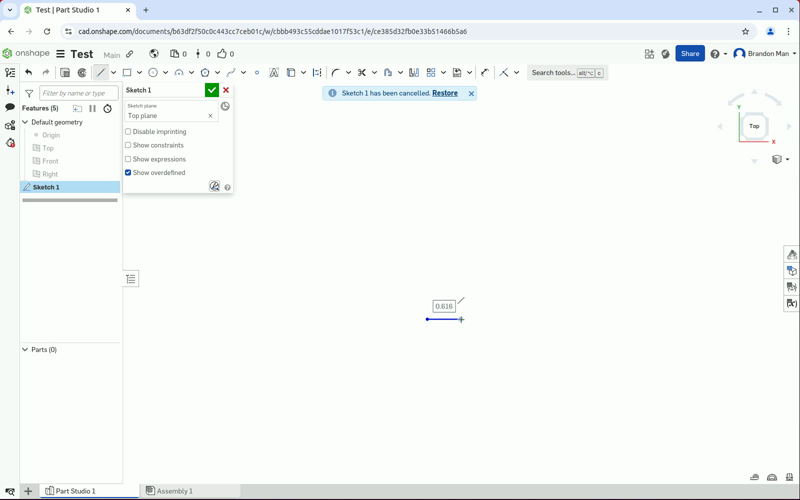
scroll(-6)
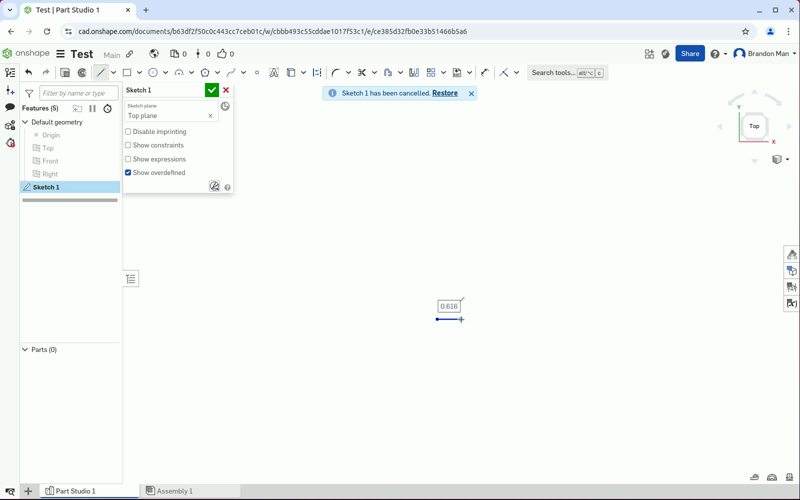
scroll(-6)
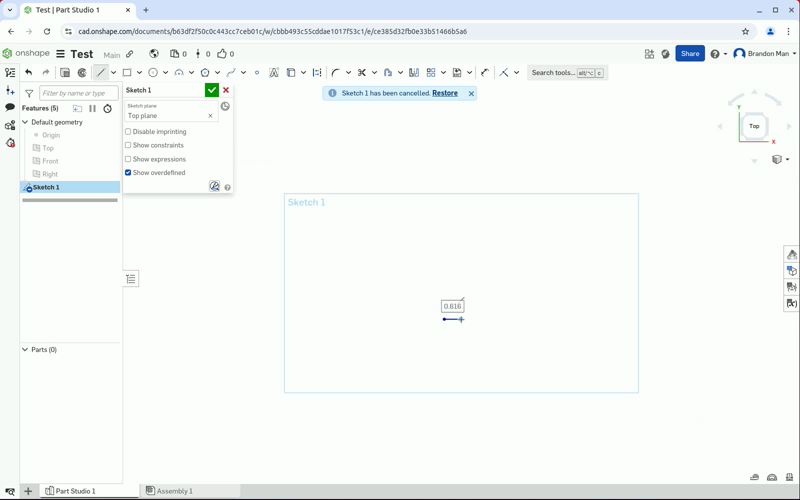
scroll(-6)
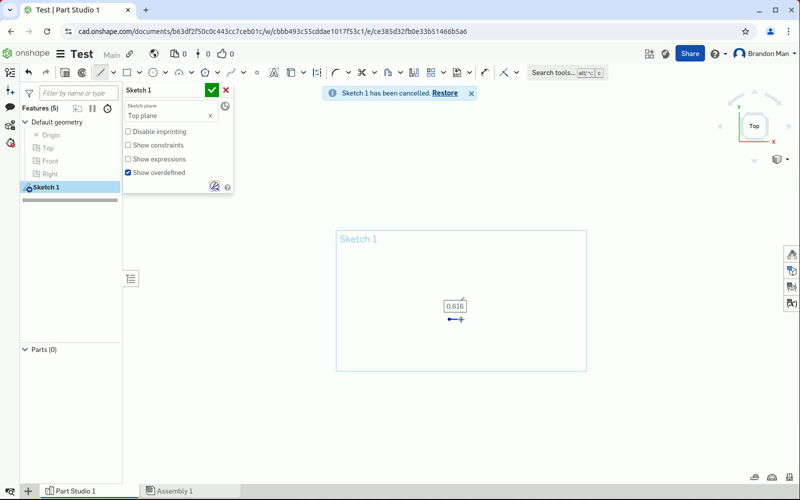
scroll(-6)
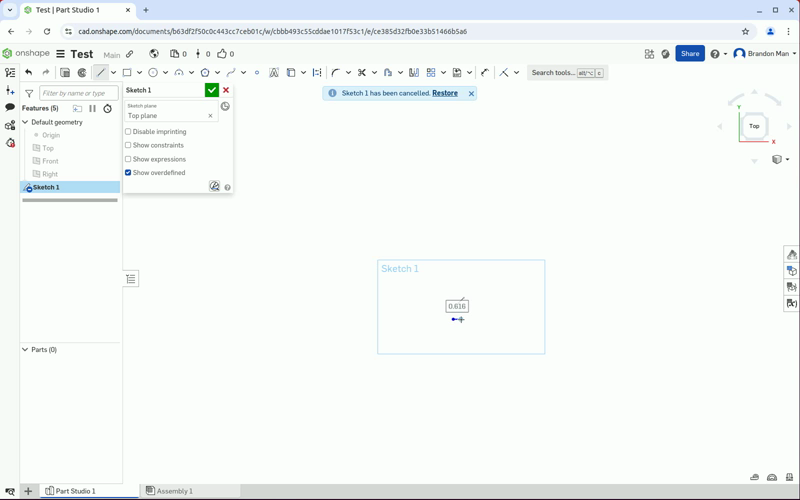
scroll(-6)
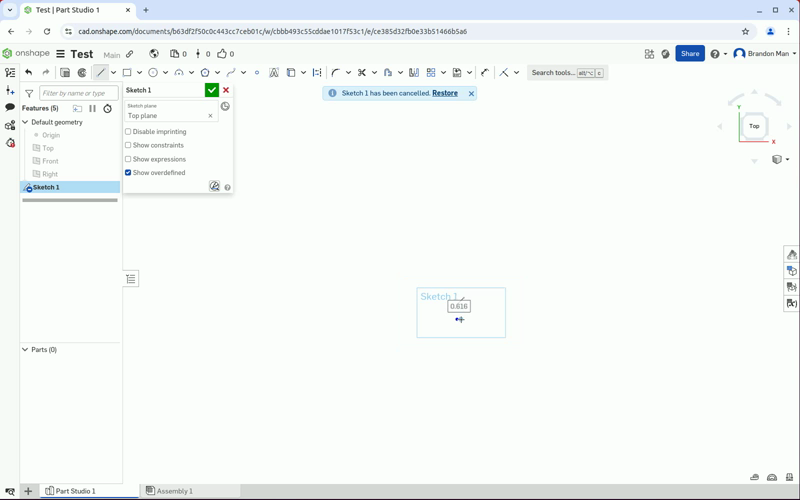
scroll(-6)
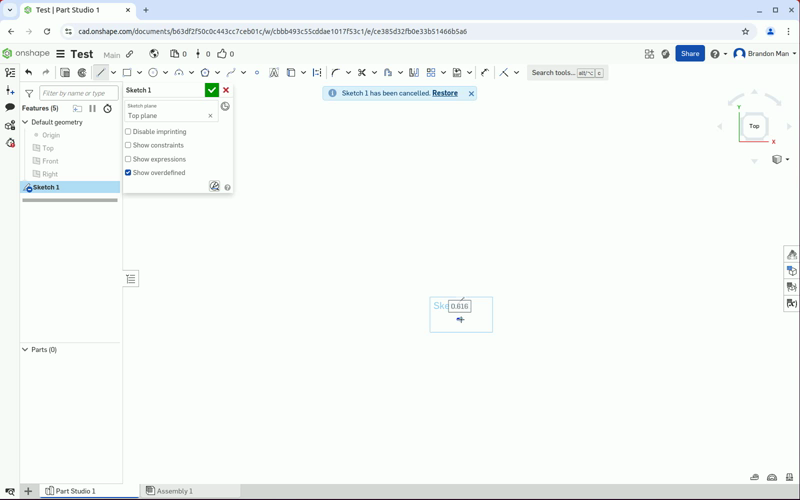
key_up(shift)
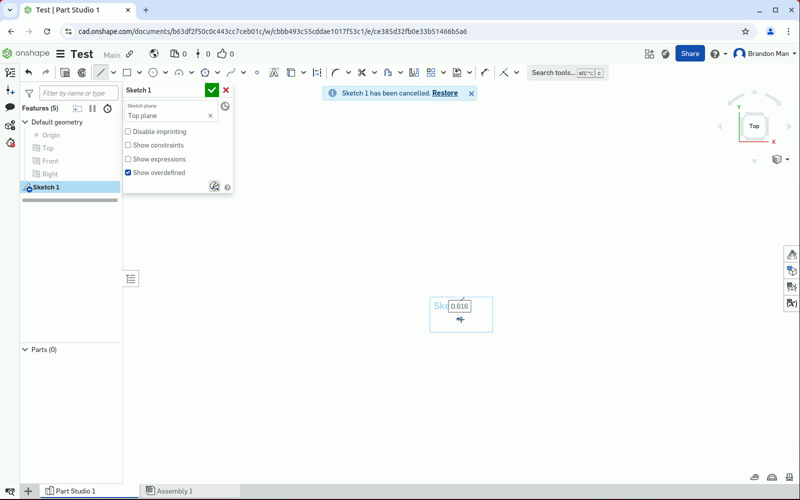
key_down(shift)
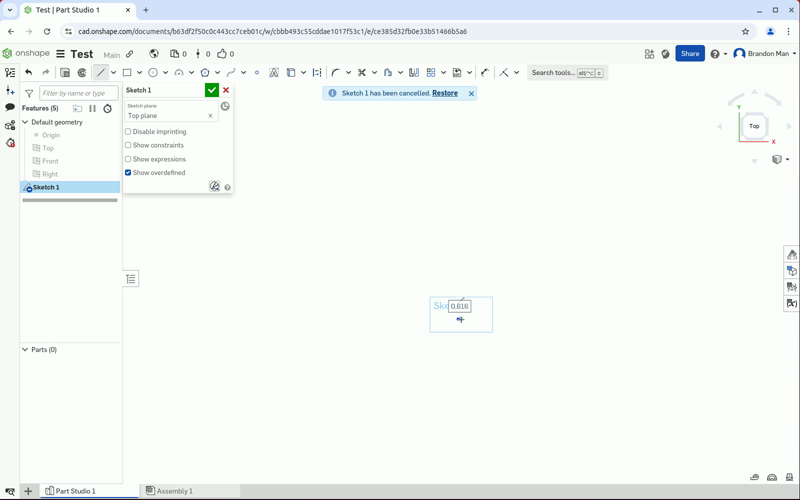
mouse_move(491, 319)
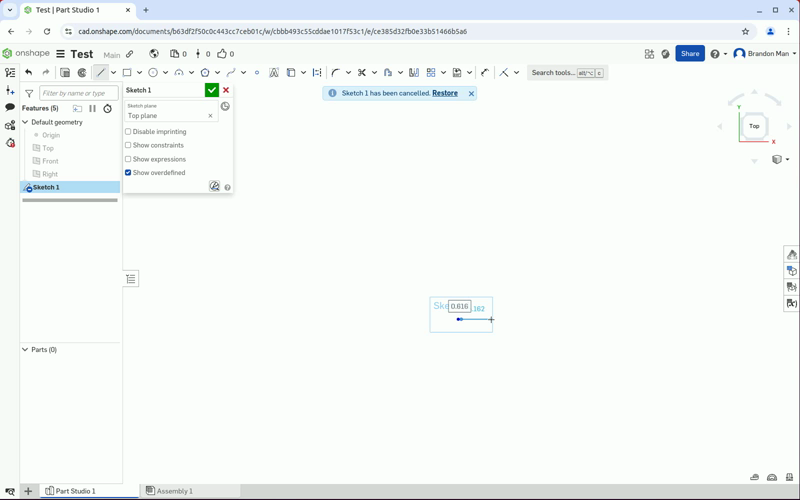
mouse_move(461, 267)
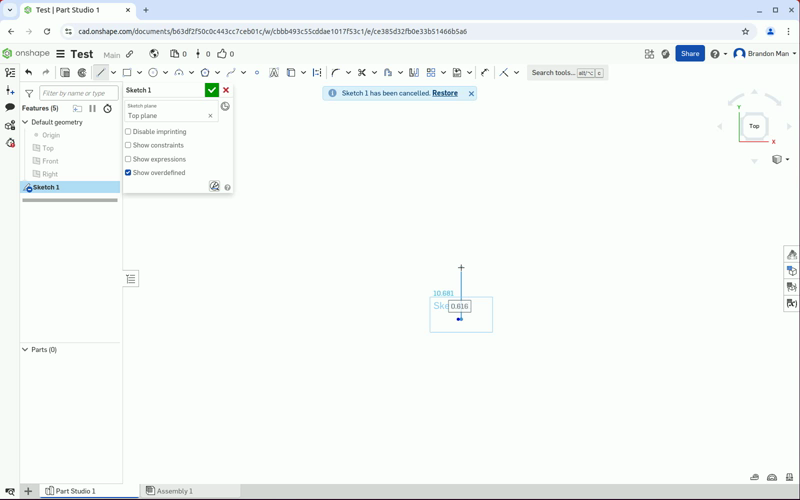
click(461, 267)
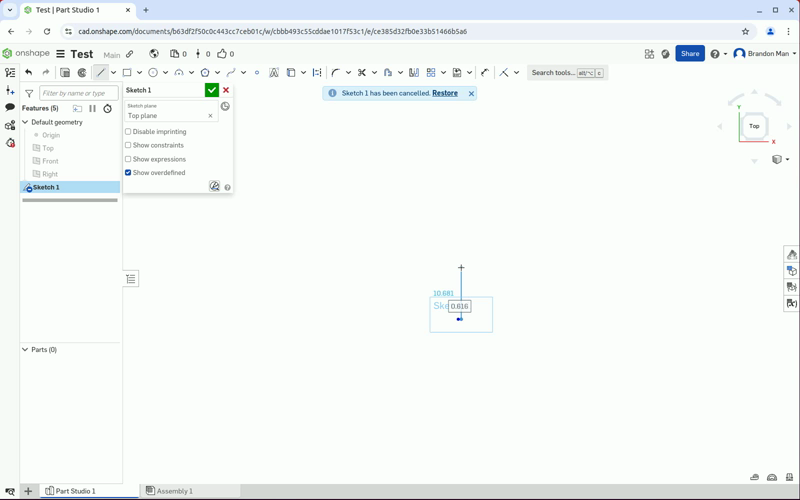
key_up(shift)
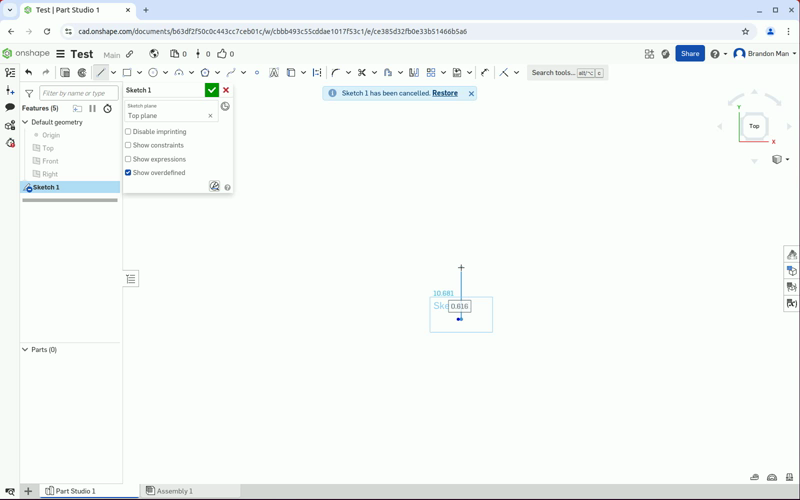
key_down(shift)
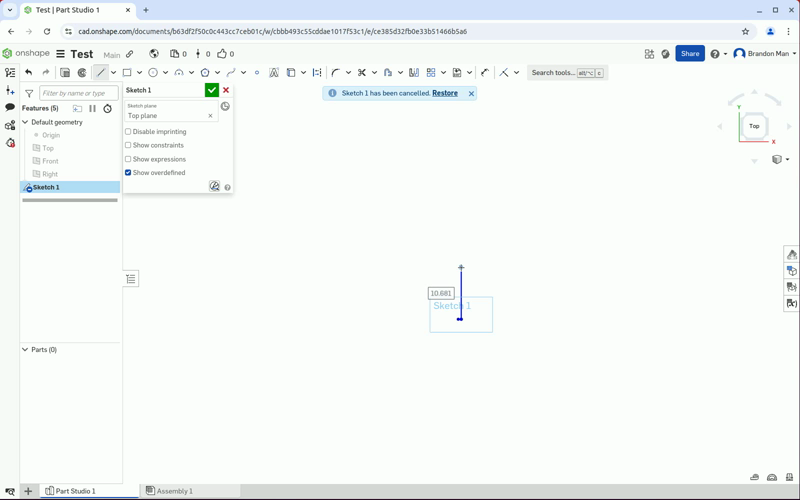
mouse_move(491, 267)
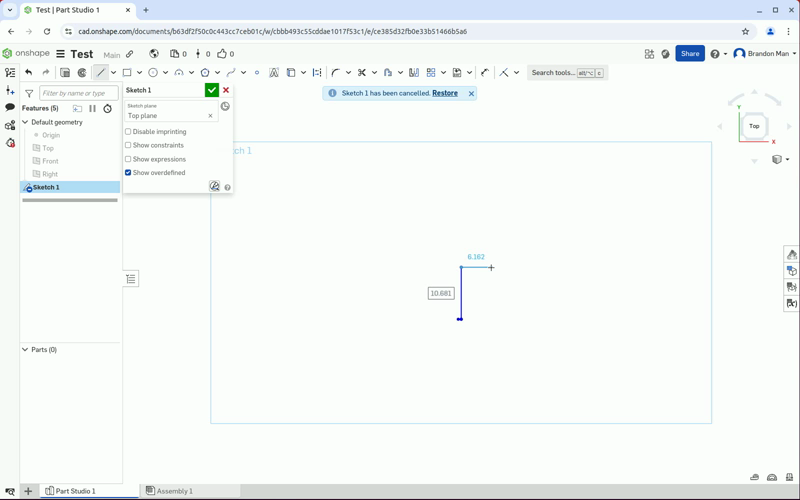
mouse_move(458, 267)
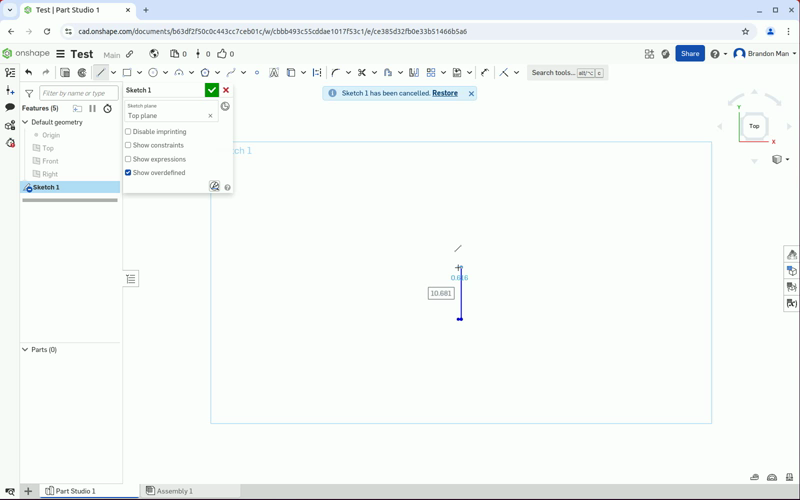
scroll(6)
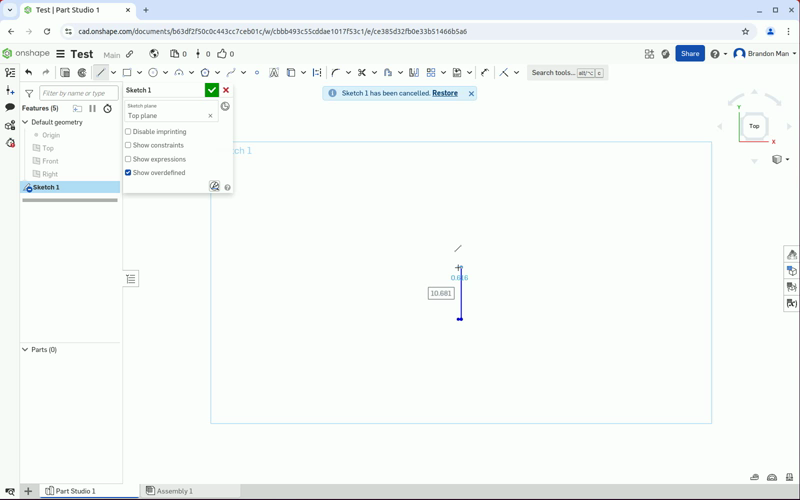
scroll(6)
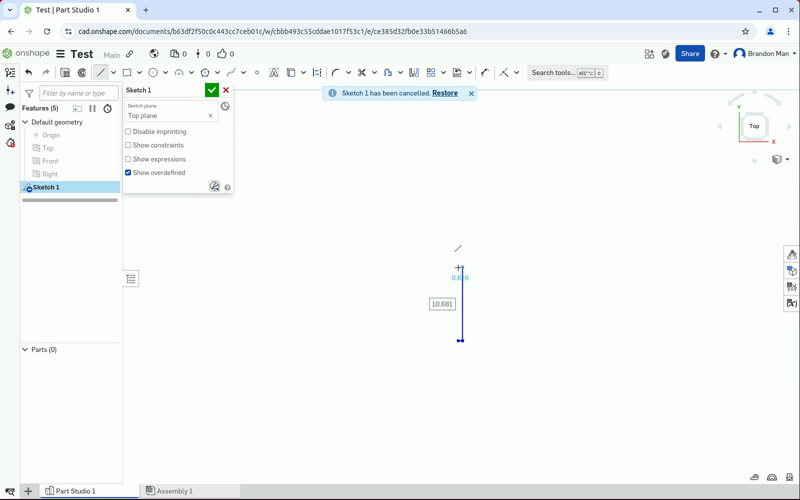
scroll(6)
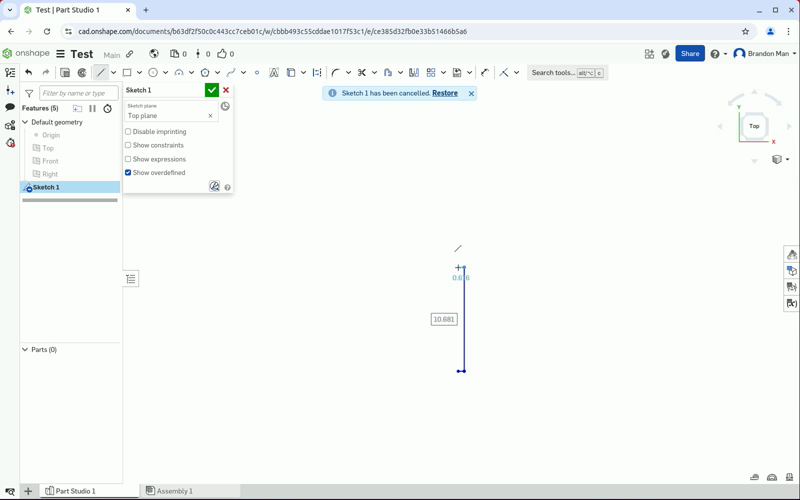
scroll(6)
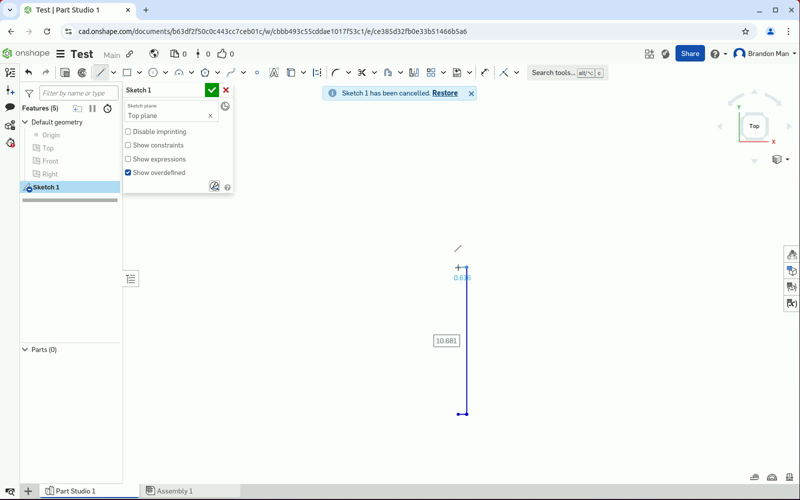
scroll(6)
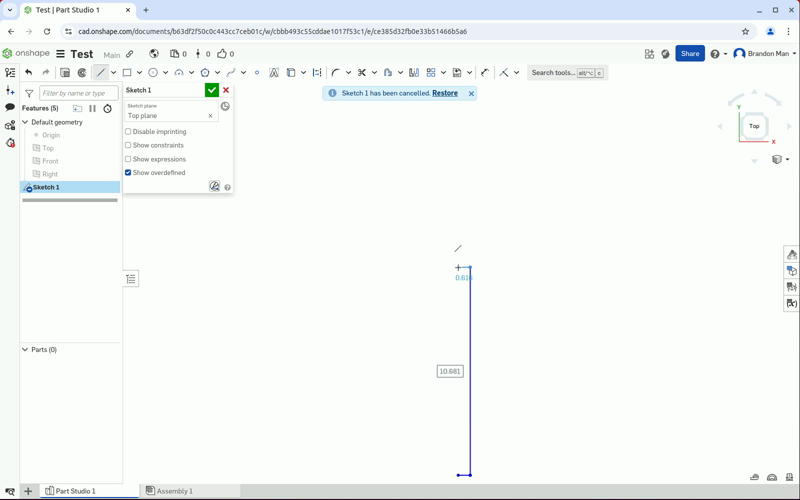
scroll(6)
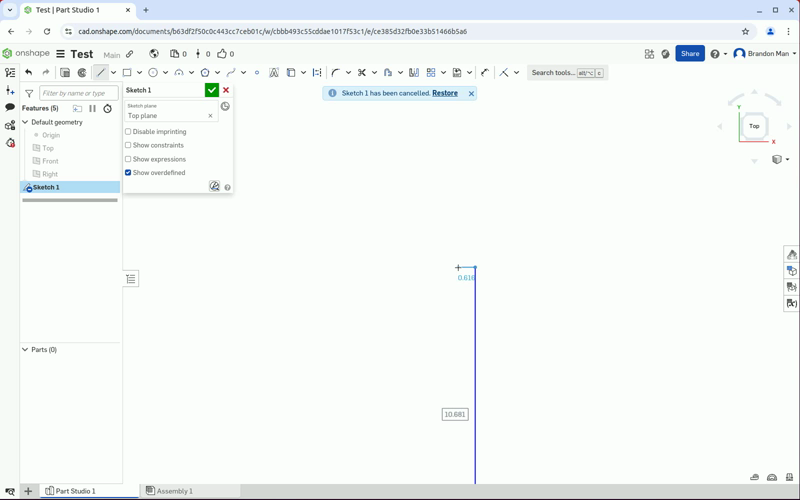
scroll(6)
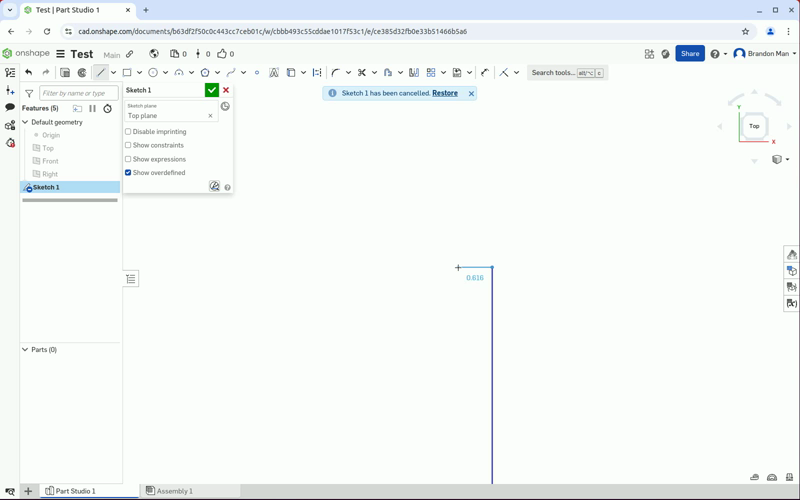
click(458, 267)
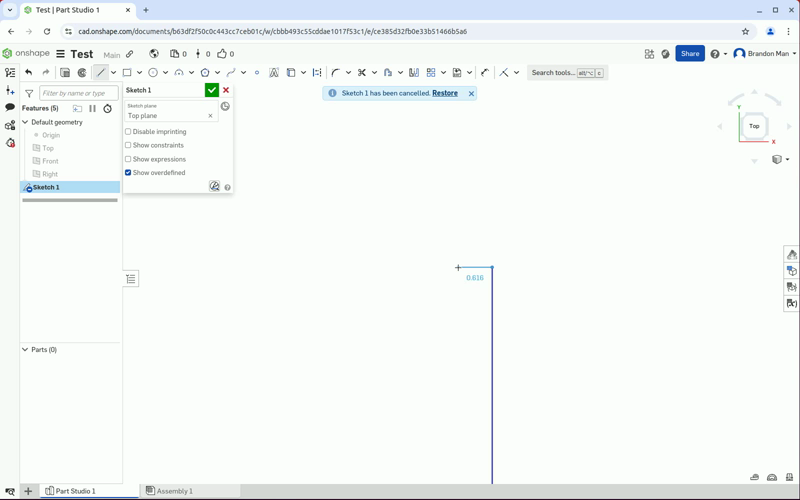
scroll(-6)
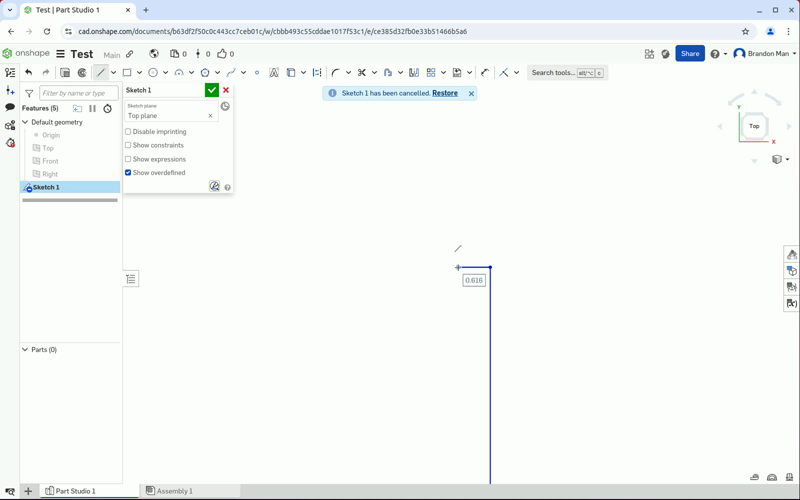
scroll(-6)
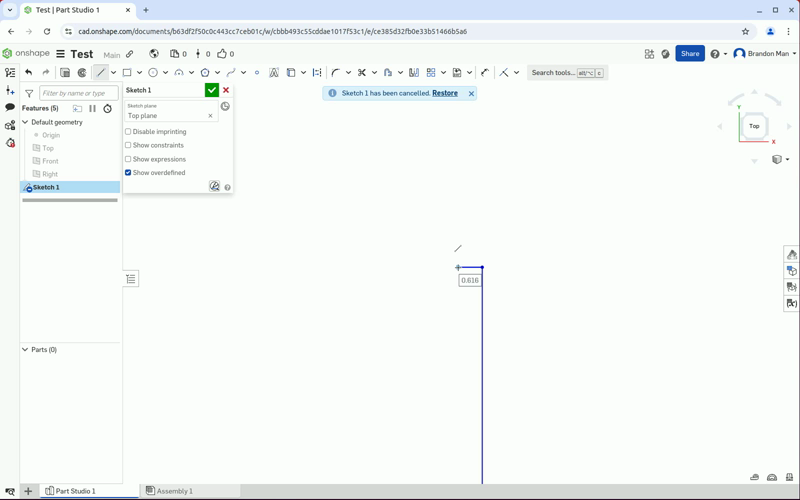
scroll(-6)
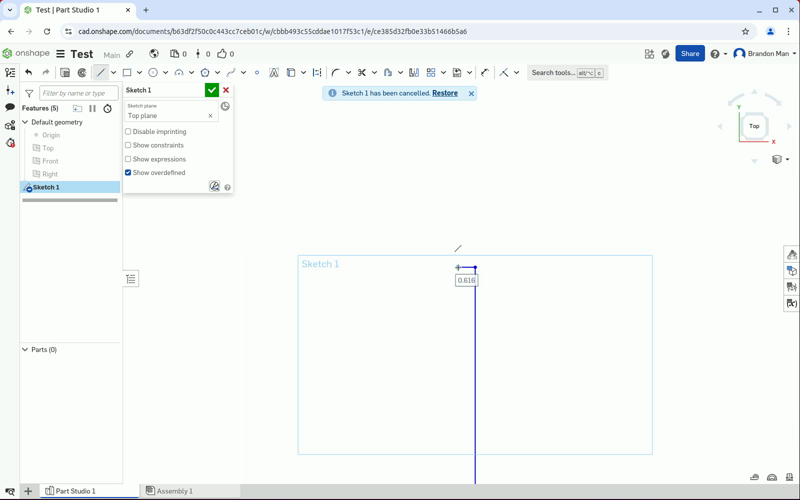
scroll(-6)
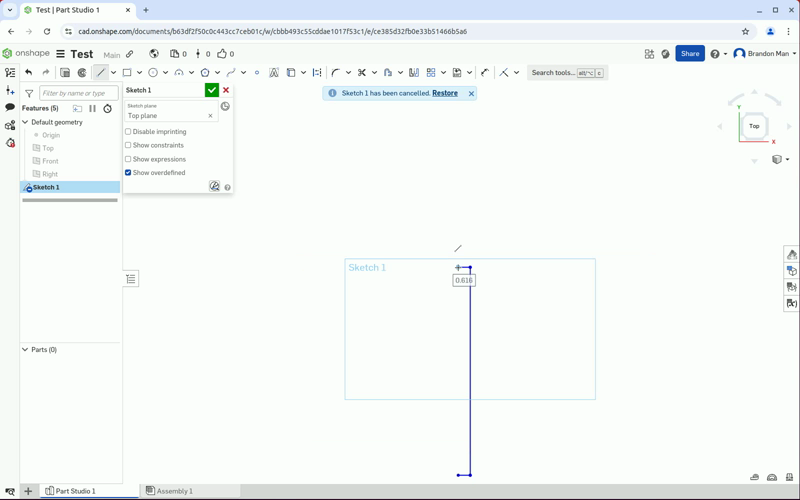
scroll(-6)
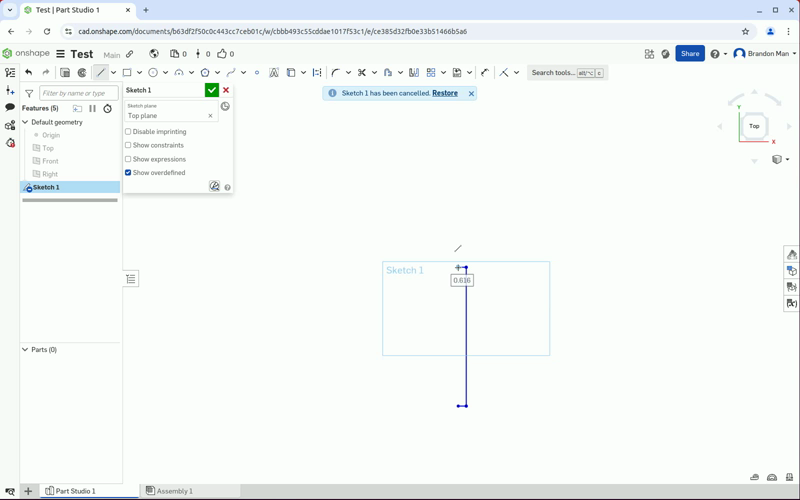
scroll(-6)
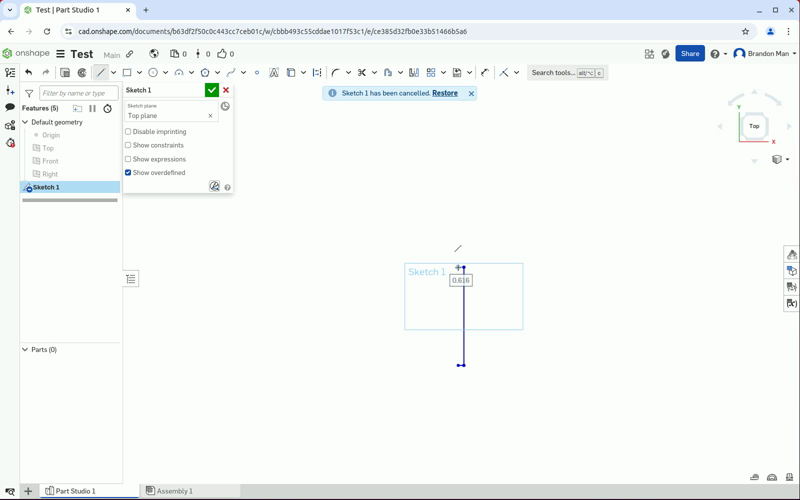
scroll(-6)
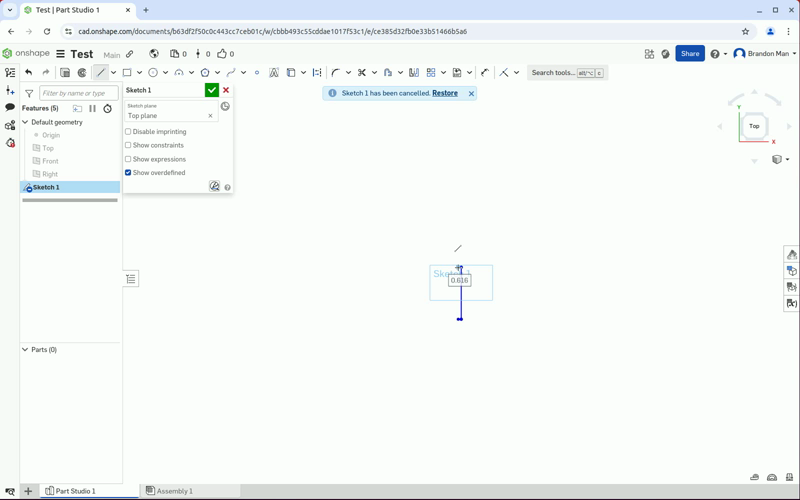
key_up(shift)
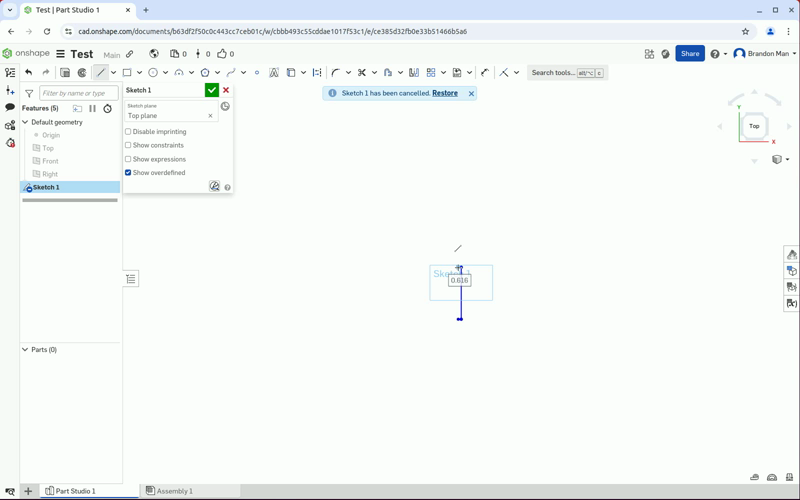
mouse_move(488, 267)
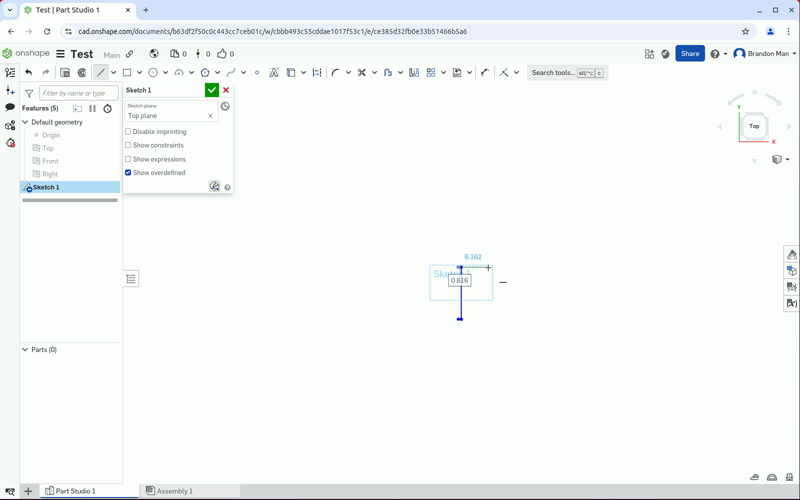
key_down(shift)
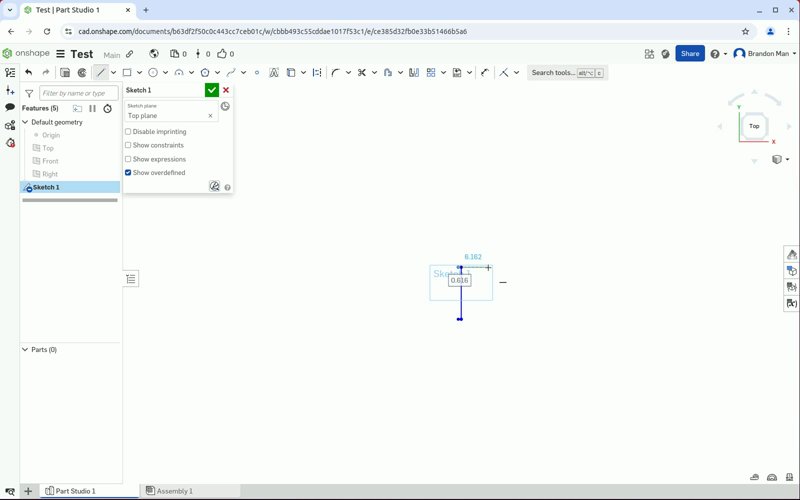
mouse_move(458, 319)
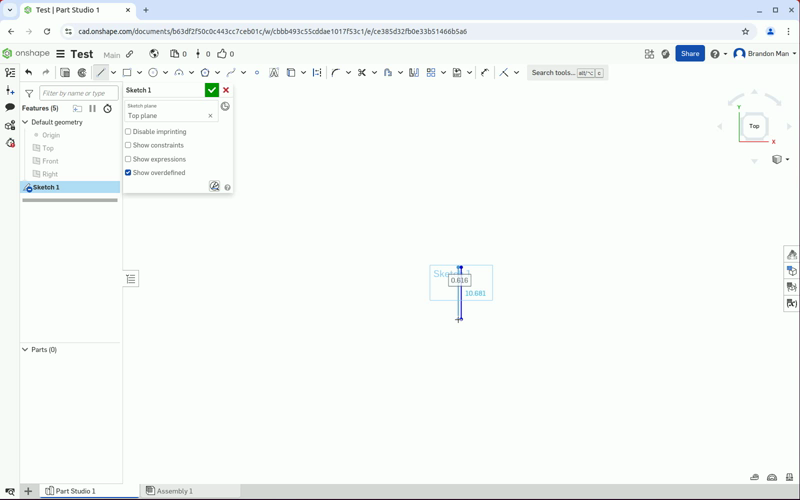
scroll(6)
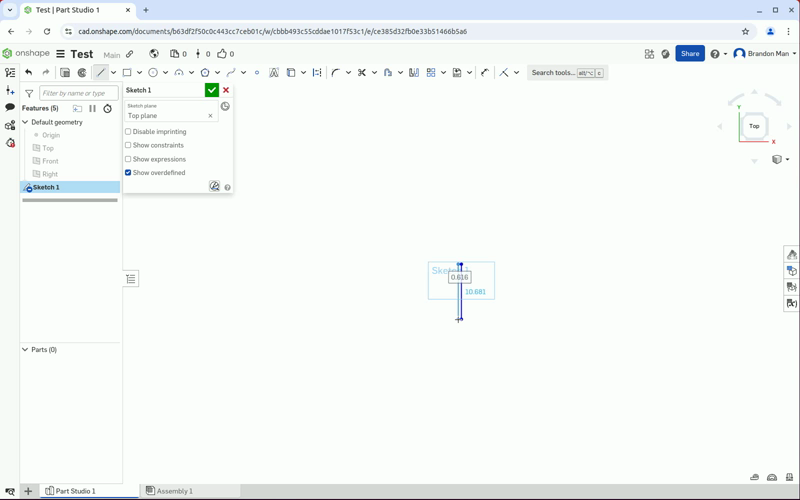
scroll(6)
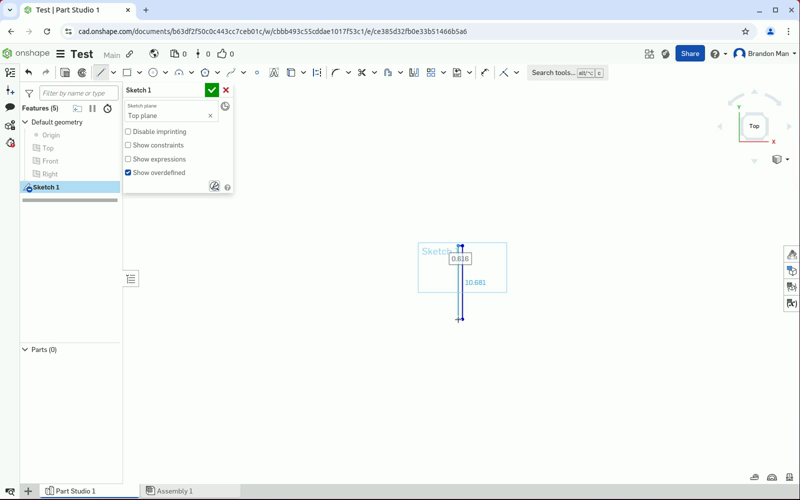
scroll(6)
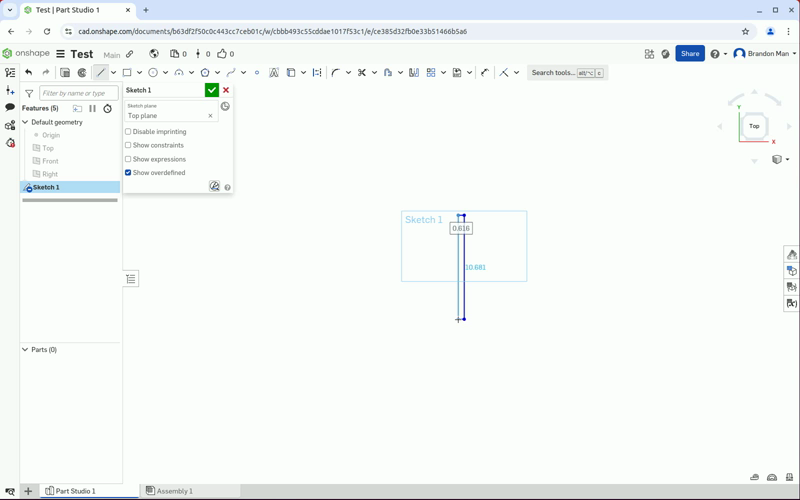
scroll(6)
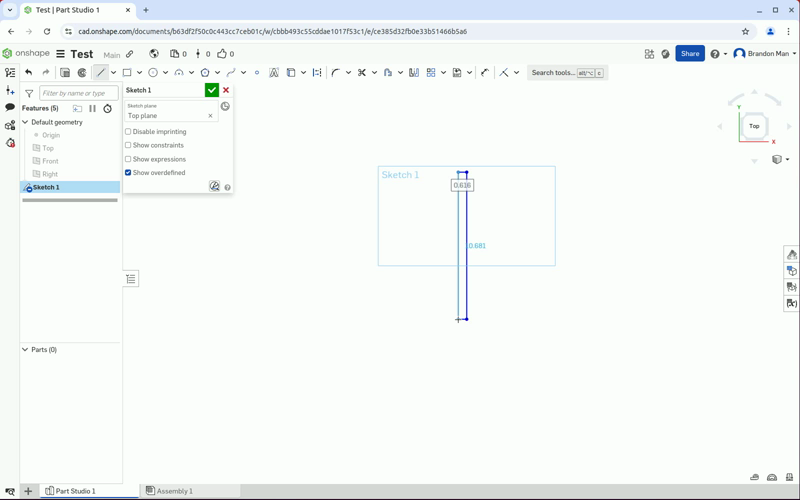
scroll(6)
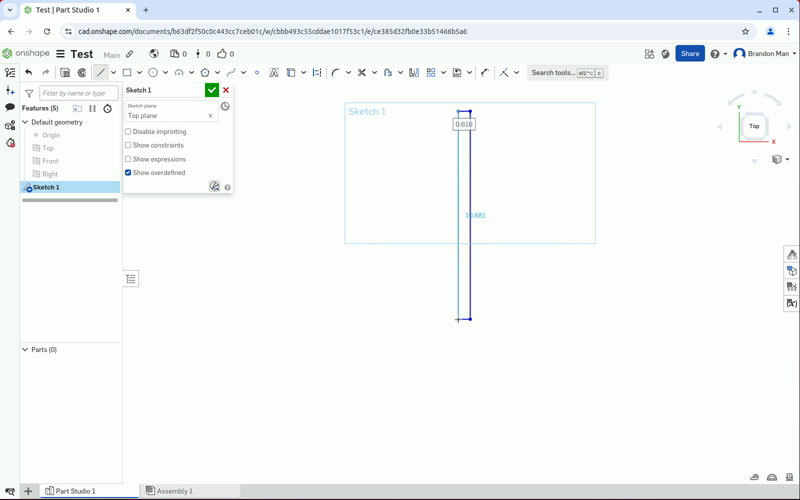
scroll(6)
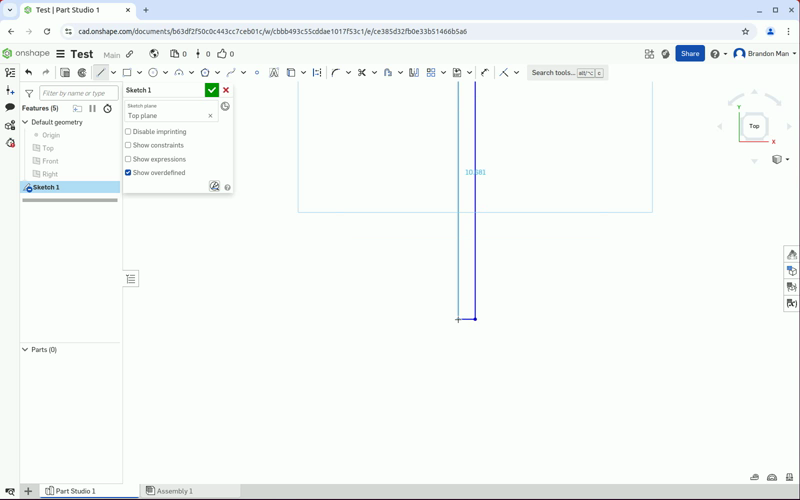
scroll(6)
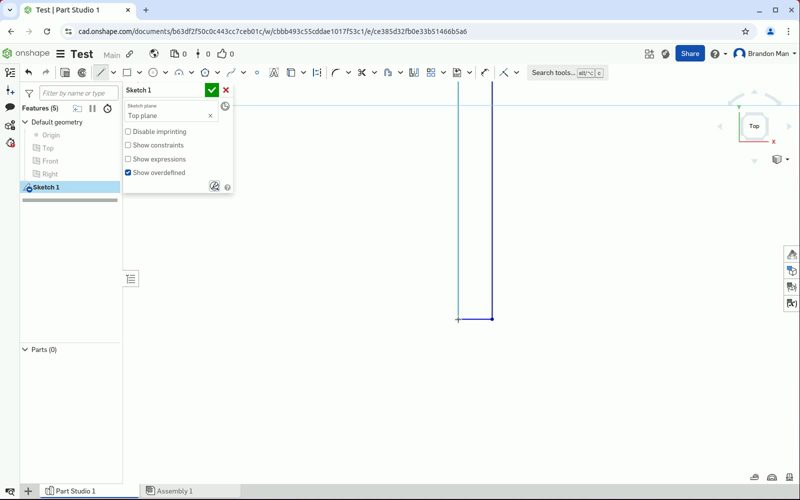
key_up(shift)
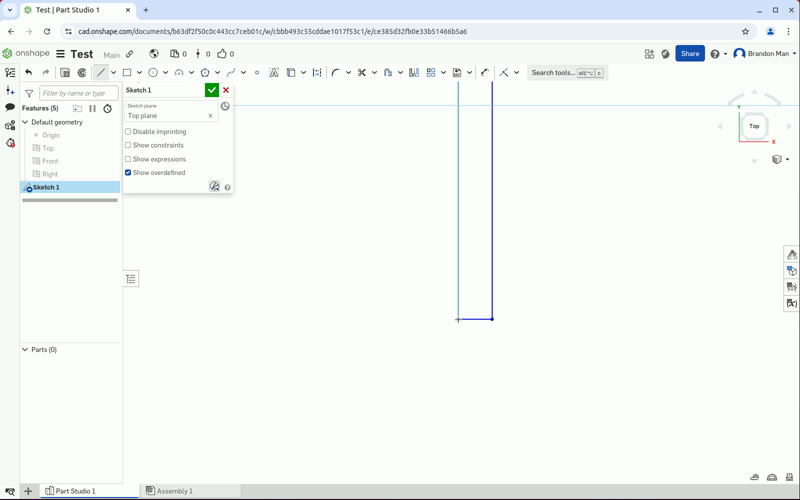
click(458, 319)
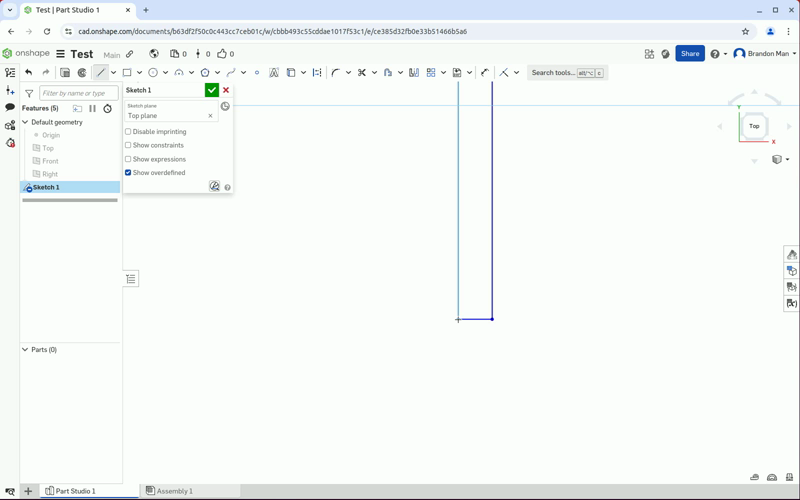
scroll(-6)
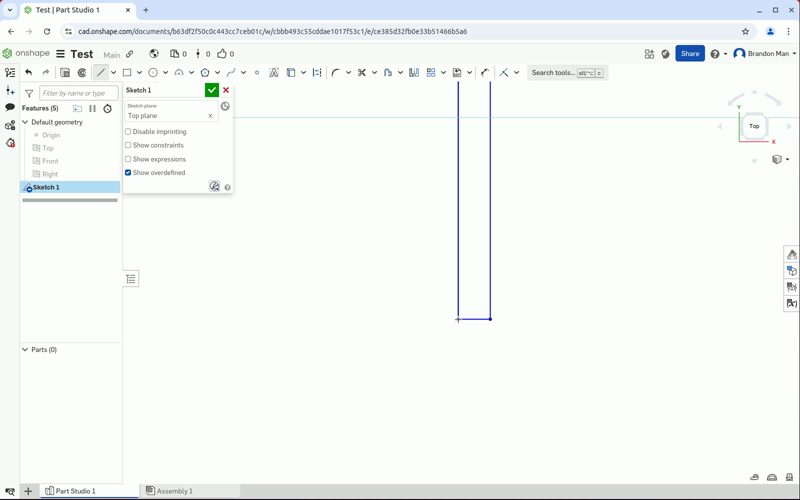
scroll(-6)
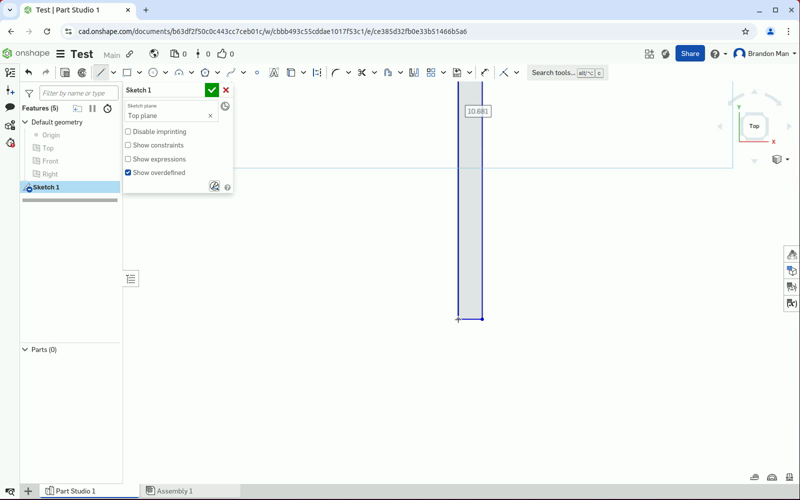
scroll(-6)
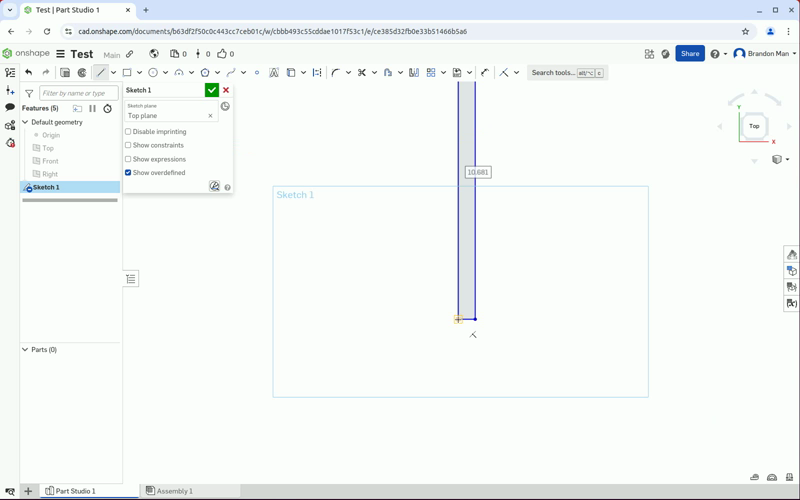
scroll(-6)
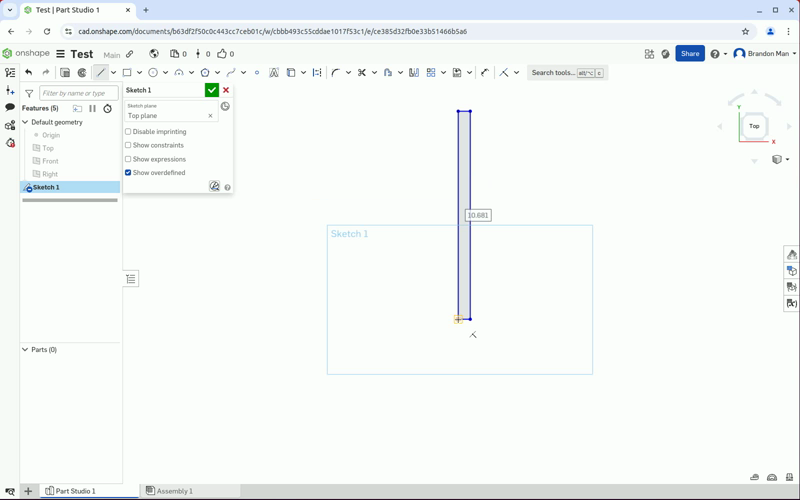
scroll(-6)
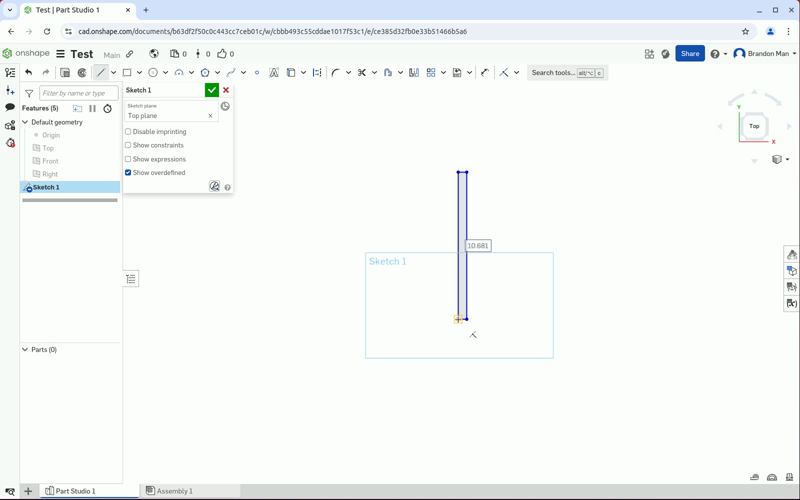
scroll(-6)
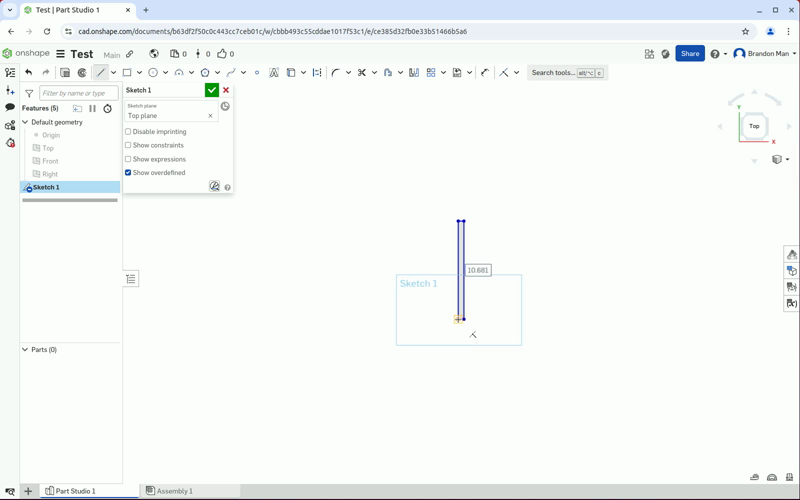
scroll(-6)
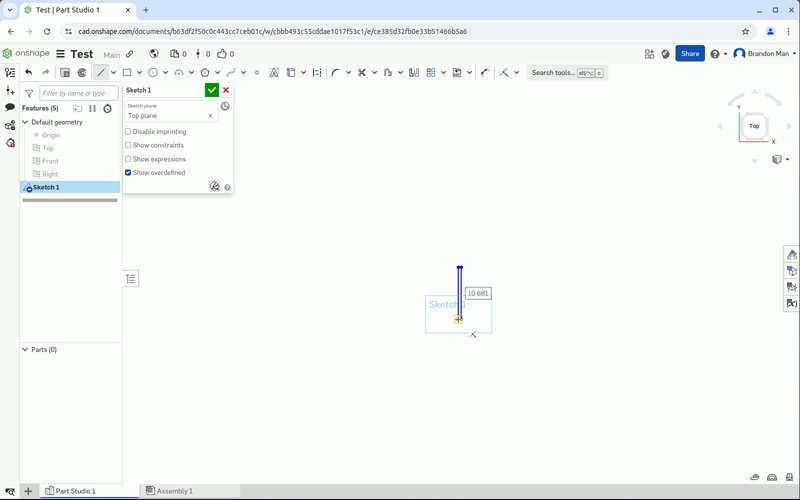
key(esc)
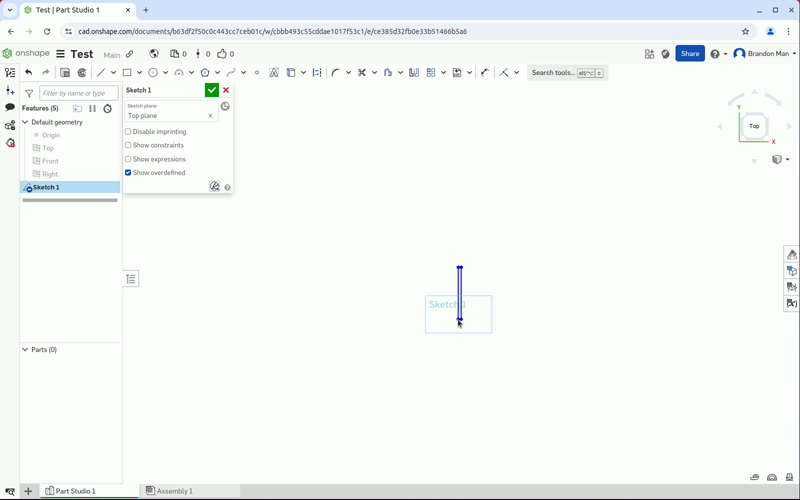
mouse_move(459, 280)
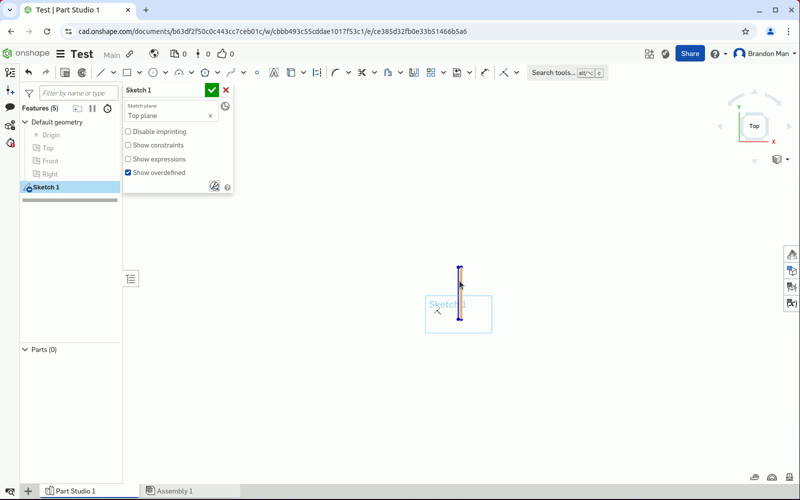
scroll(6)
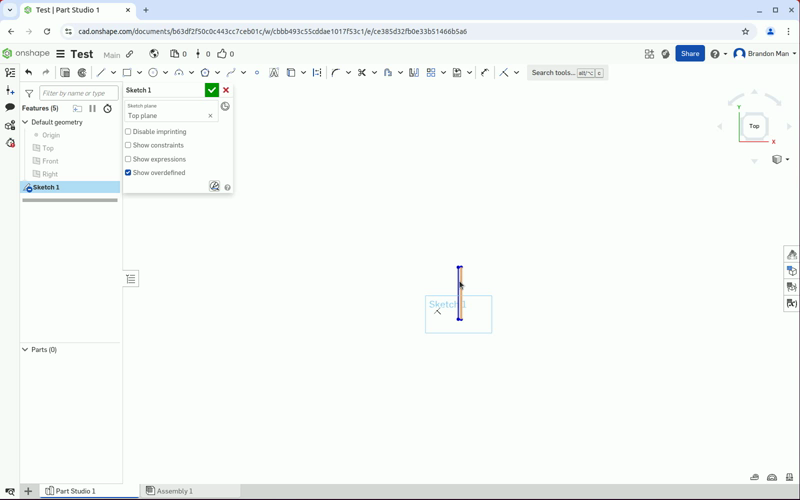
scroll(6)
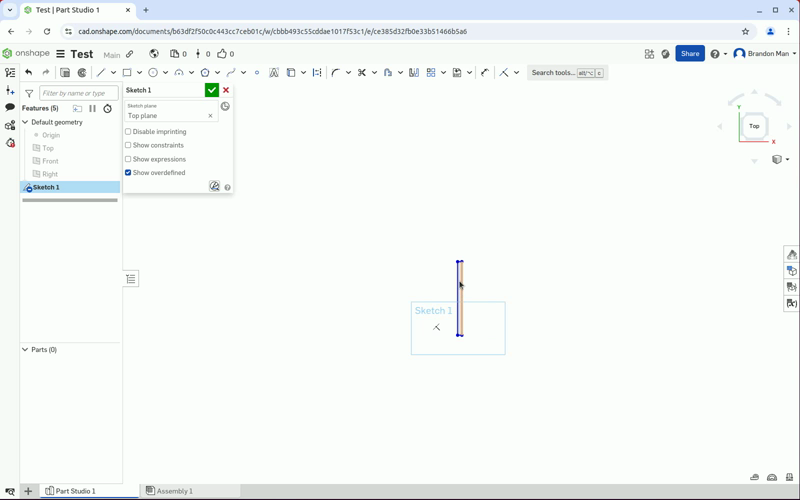
scroll(6)
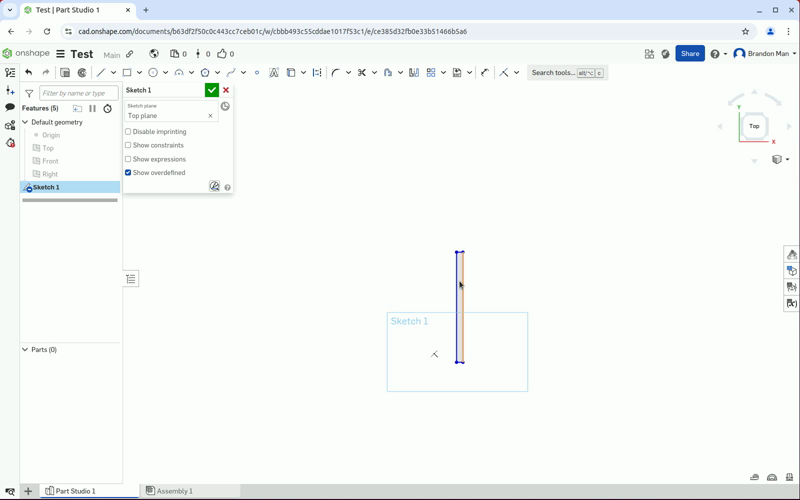
scroll(6)
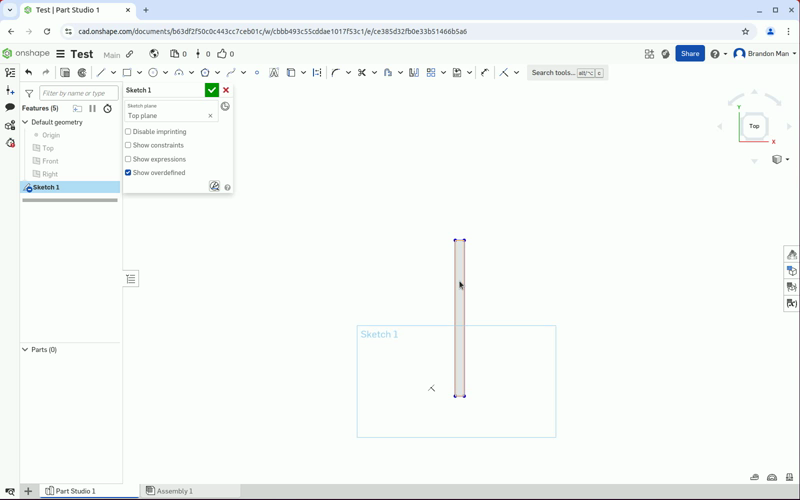
scroll(6)
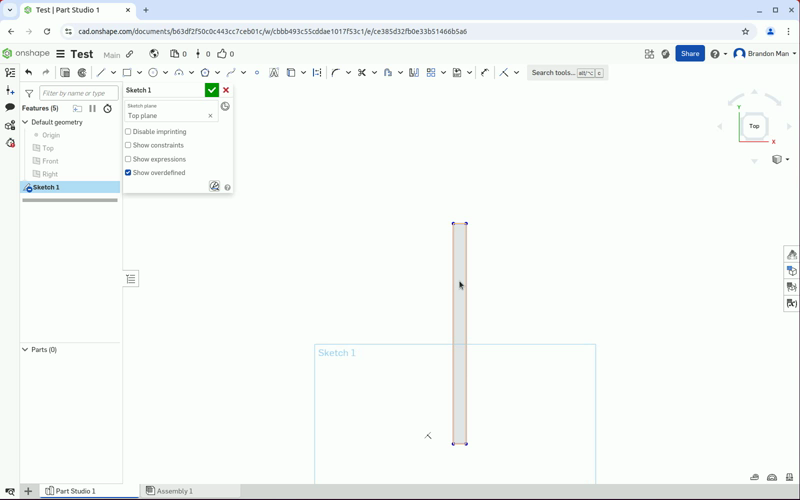
scroll(6)
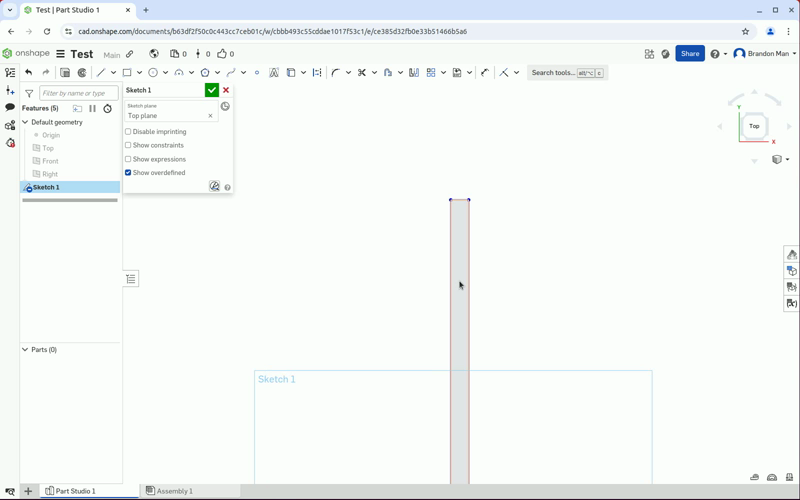
scroll(6)
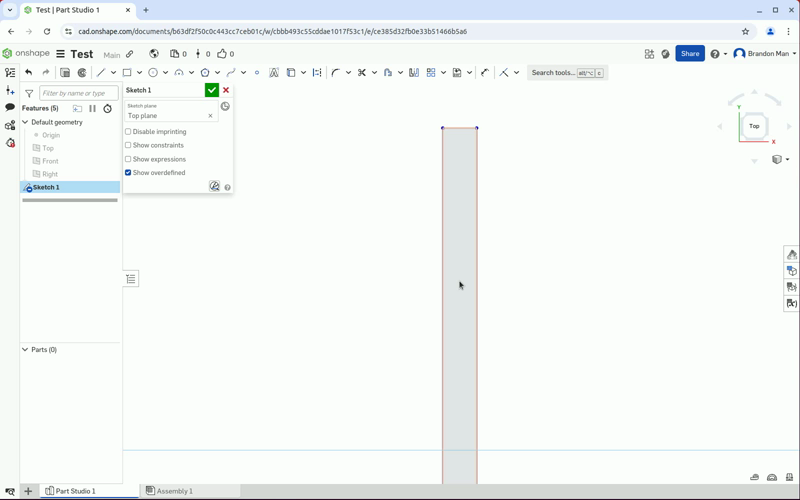
click(459, 280)
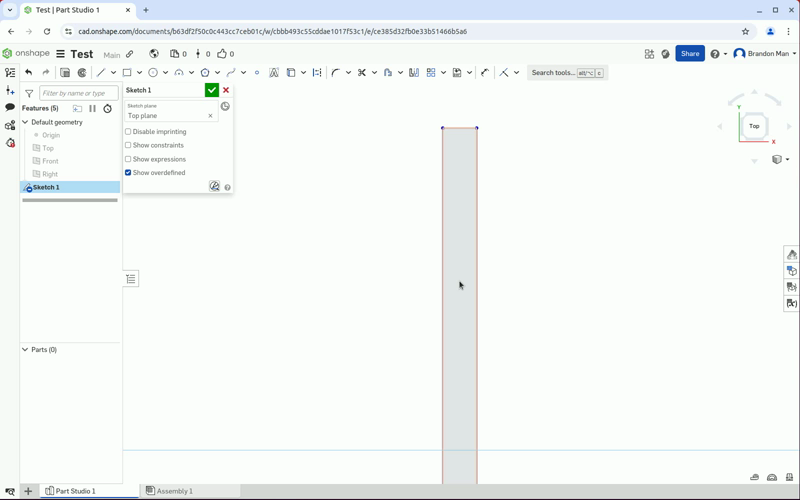
scroll(-6)
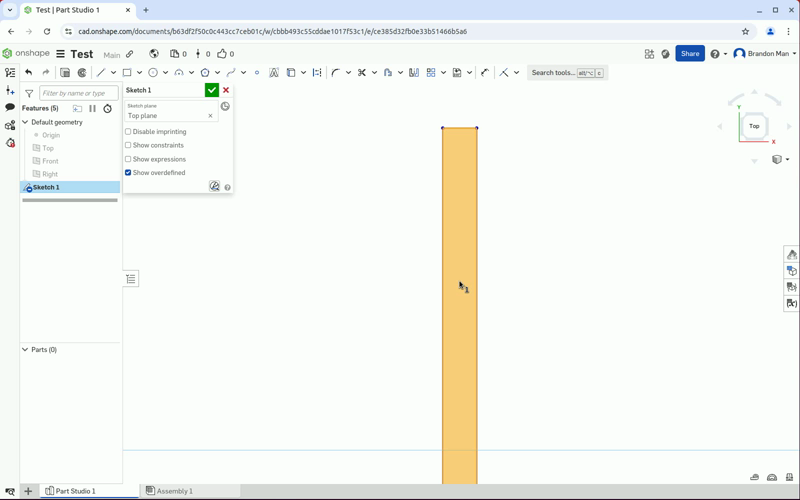
scroll(-6)
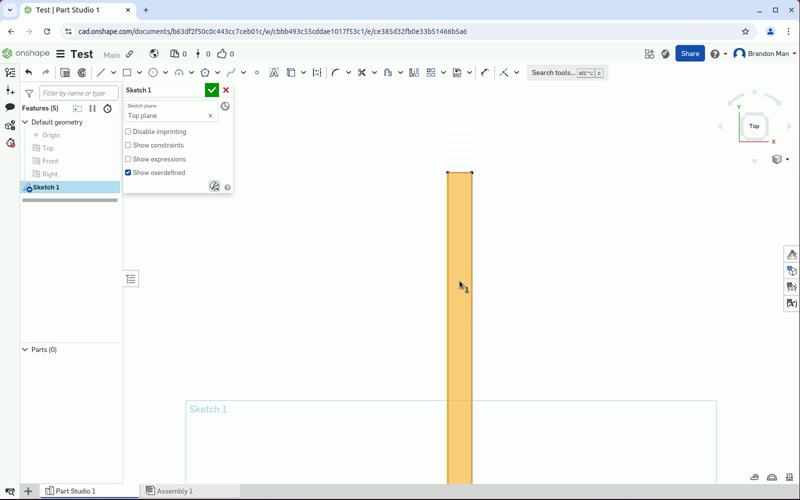
scroll(-6)
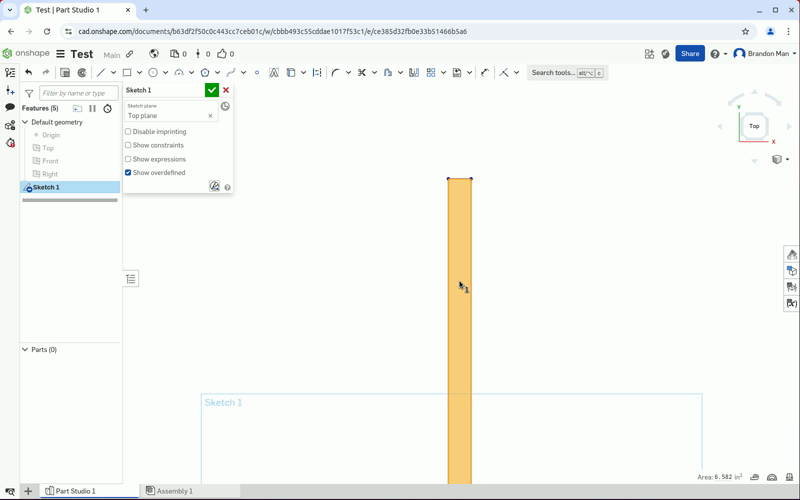
scroll(-6)
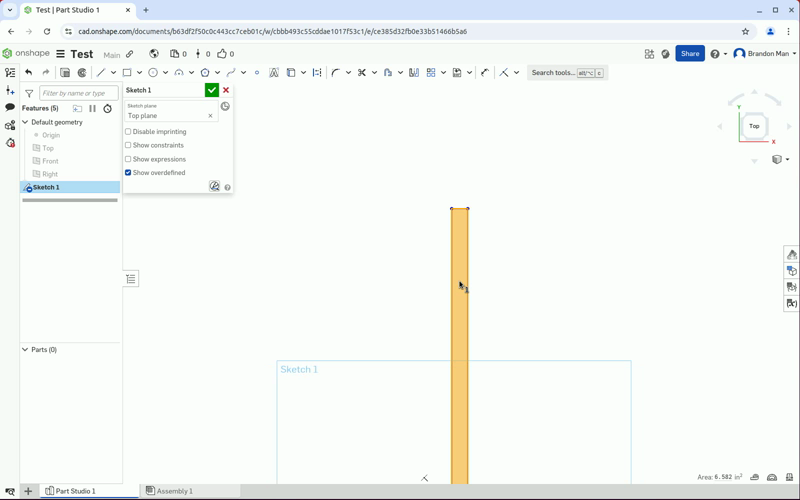
scroll(-6)
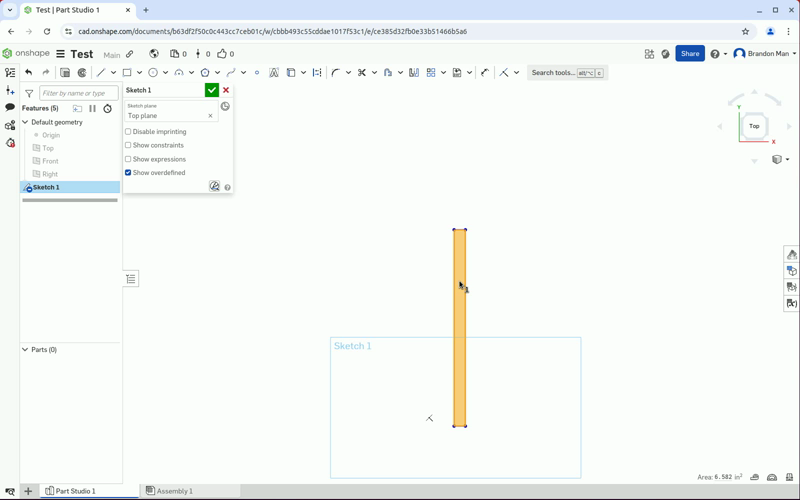
scroll(-6)
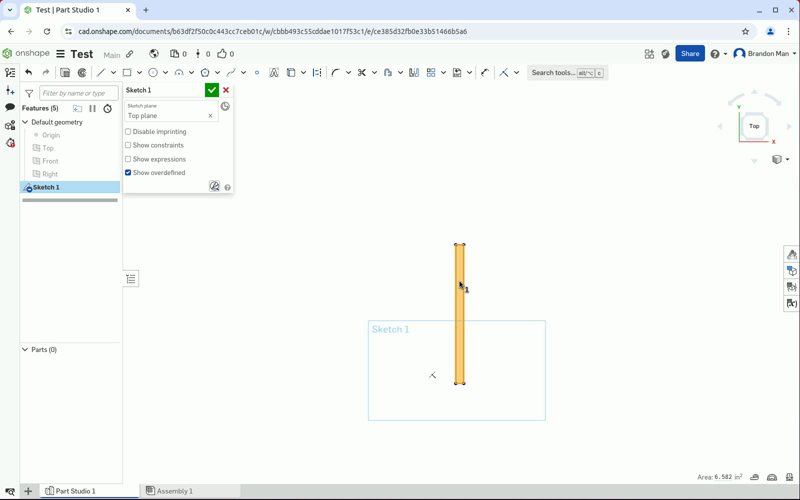
scroll(-6)
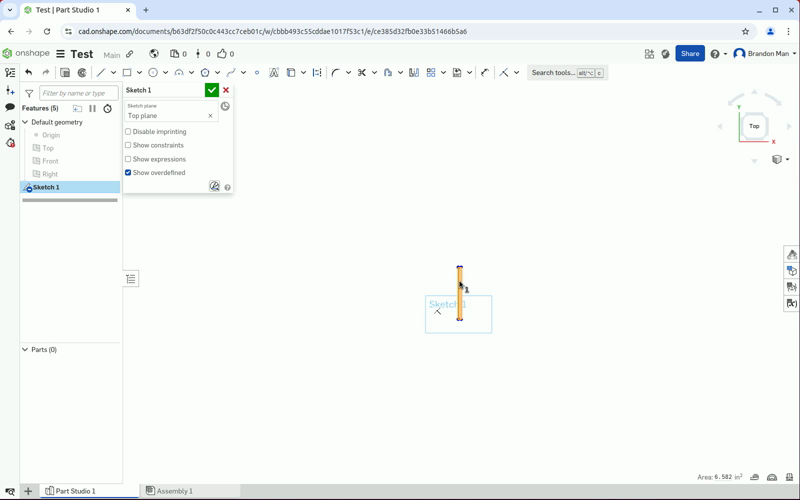
mouse_move(73, 352)
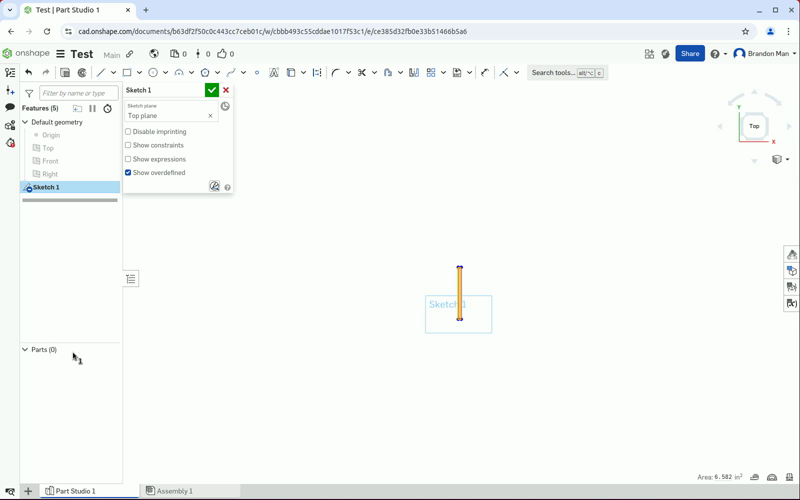
key(shift+y)
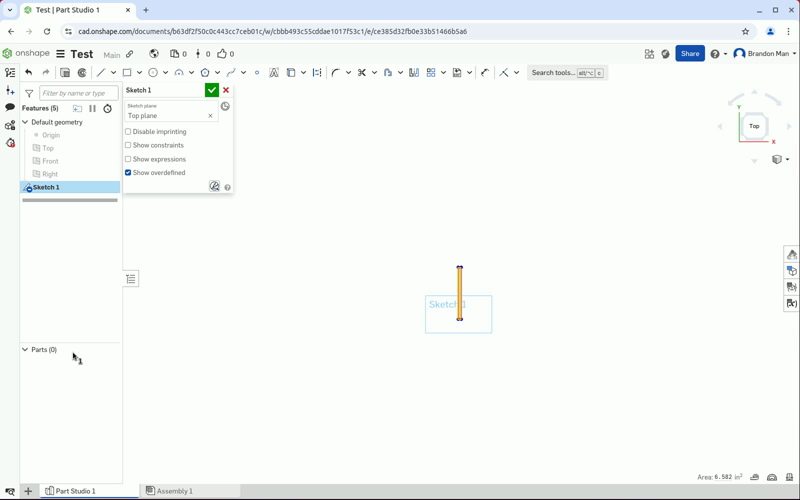
key(shift+e)
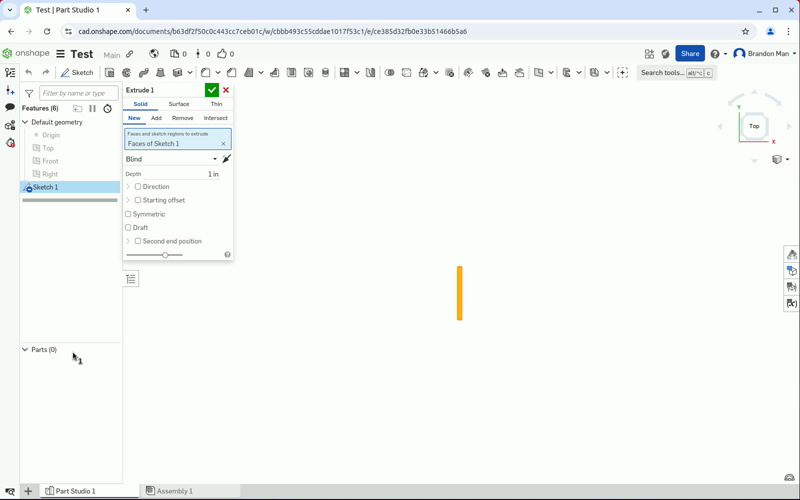
mouse_move(143, 106)
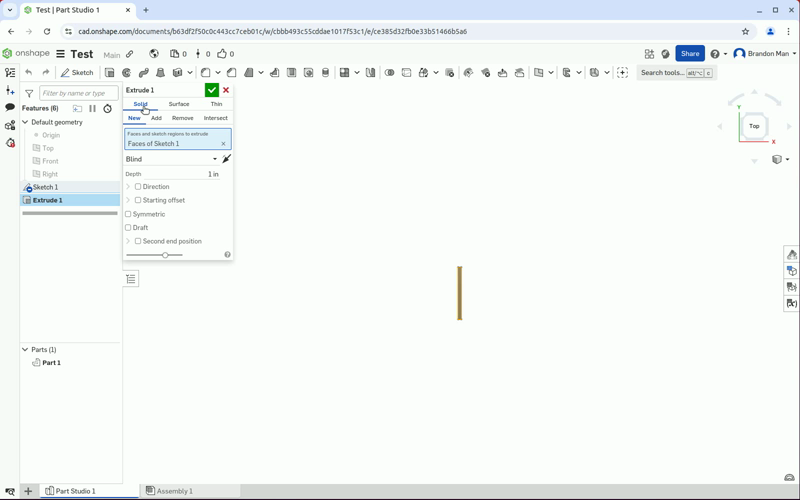
click(143, 106)
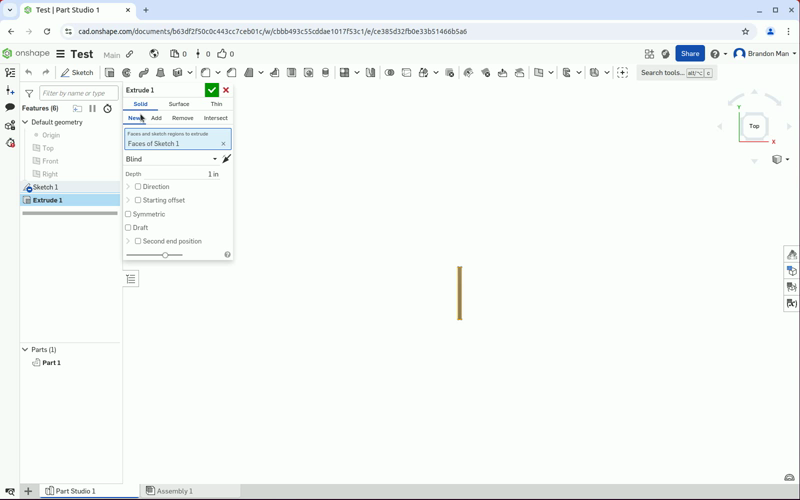
mouse_move(137, 120)
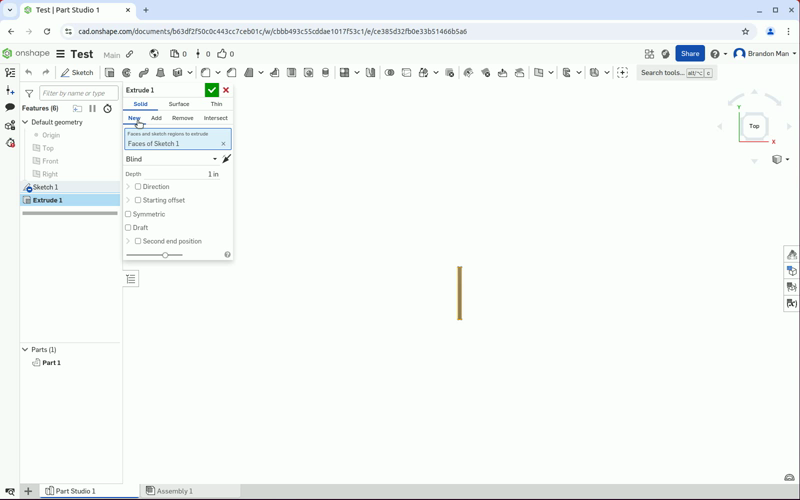
click(137, 120)
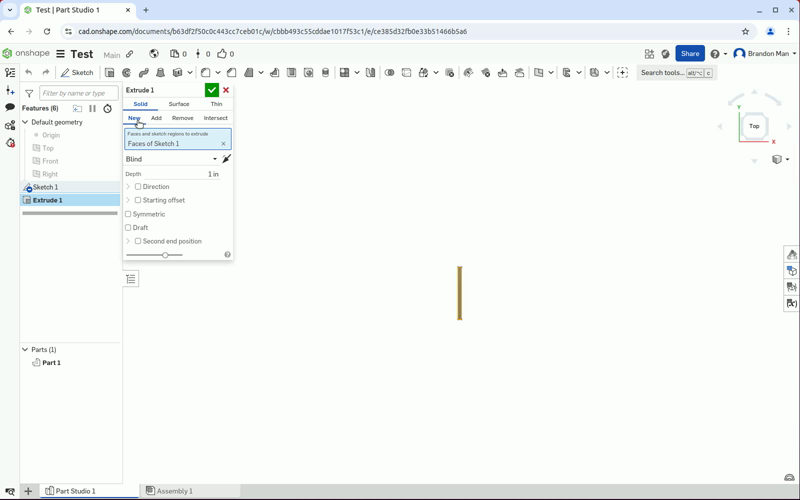
key(tab, 4)
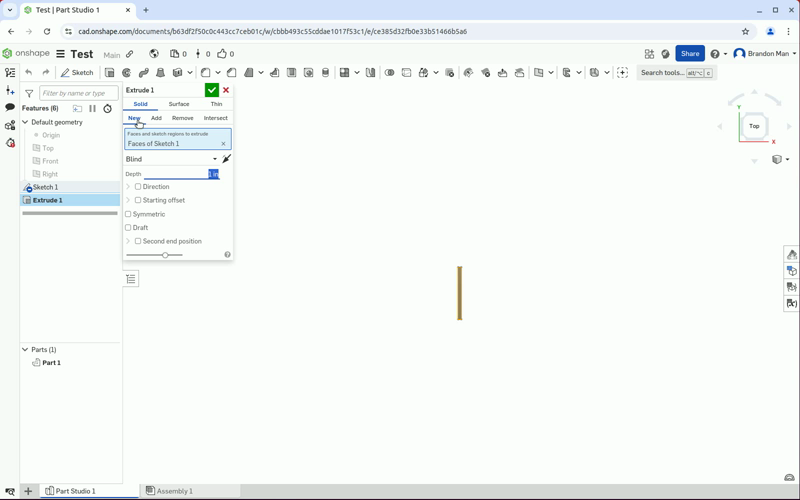
text(23.108)
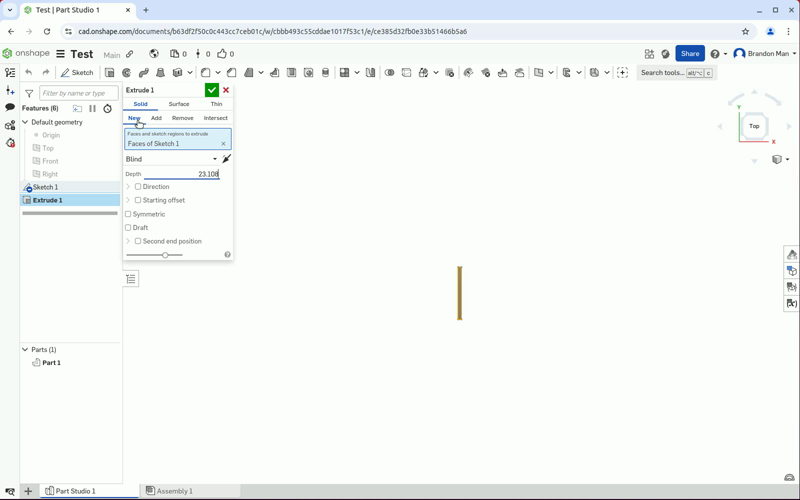
key(enter)
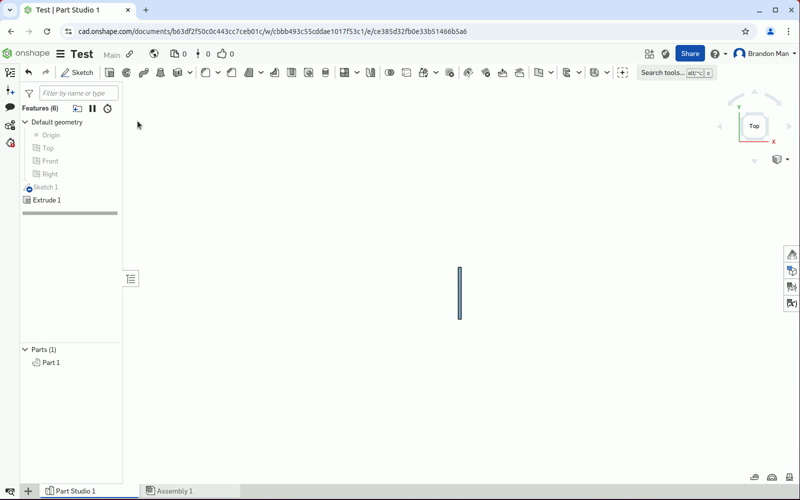
key(shift+h)
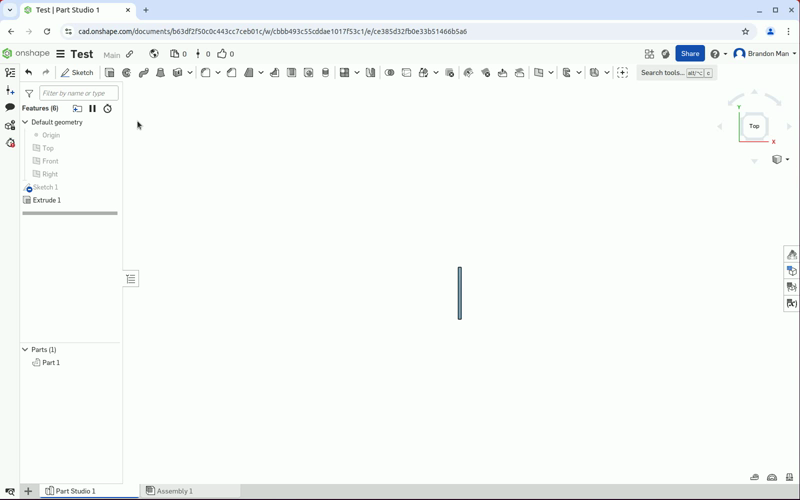
key(shift+h)
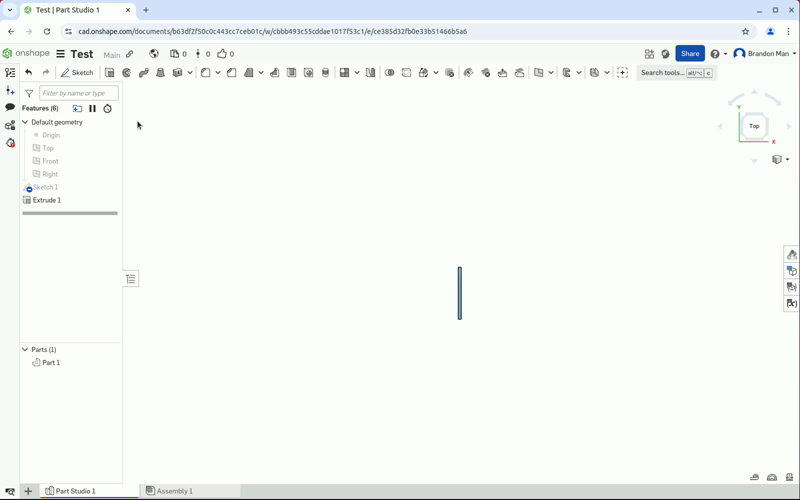
mouse_move(73, 189)
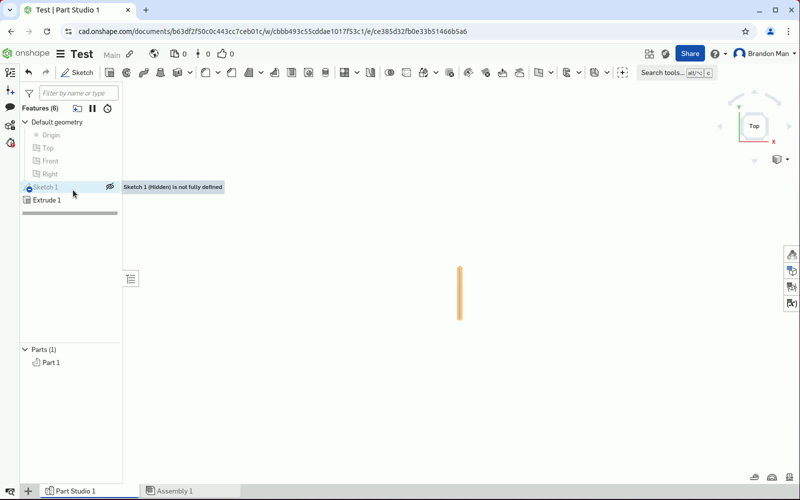
click(73, 189)
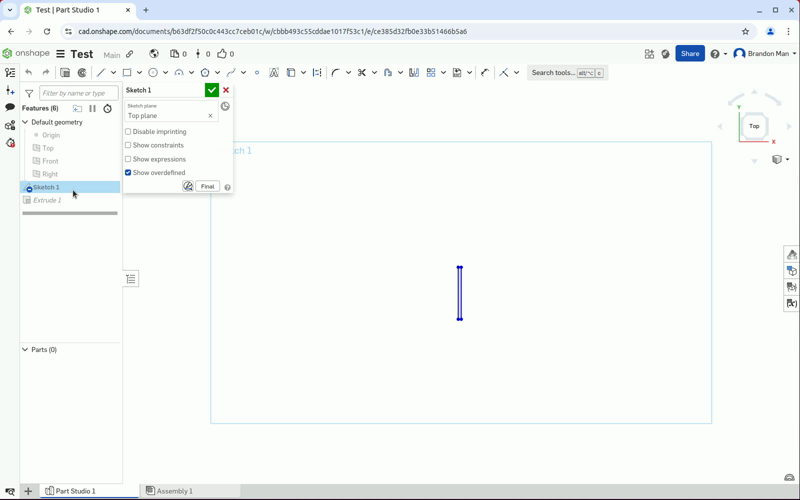
mouse_move(229, 92)
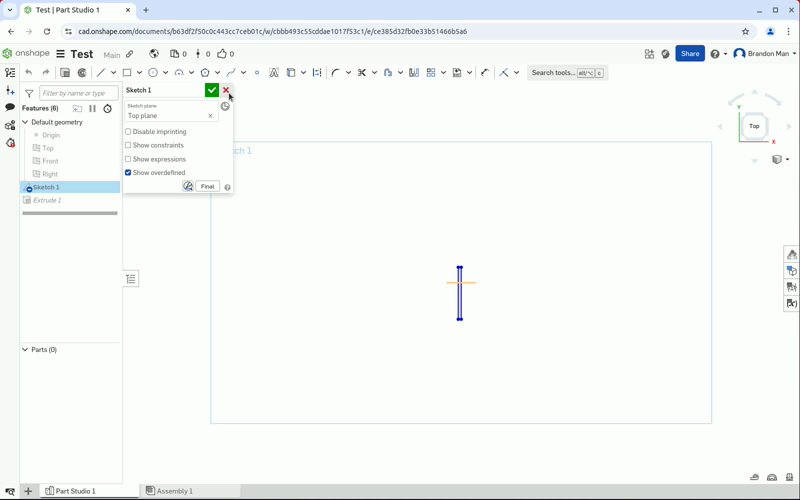
click(229, 92)
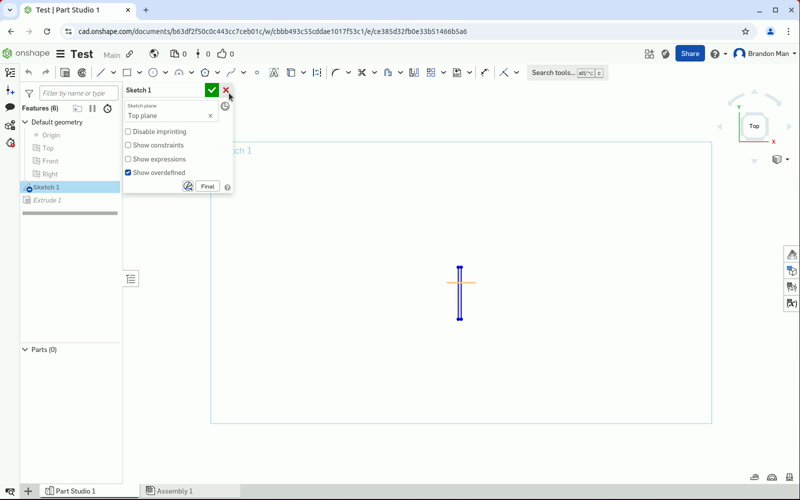
key(shift+s)
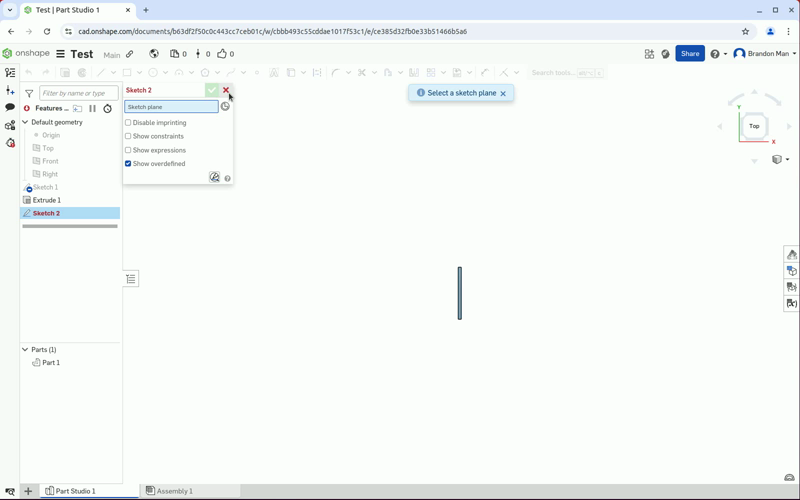
mouse_move(73, 150)
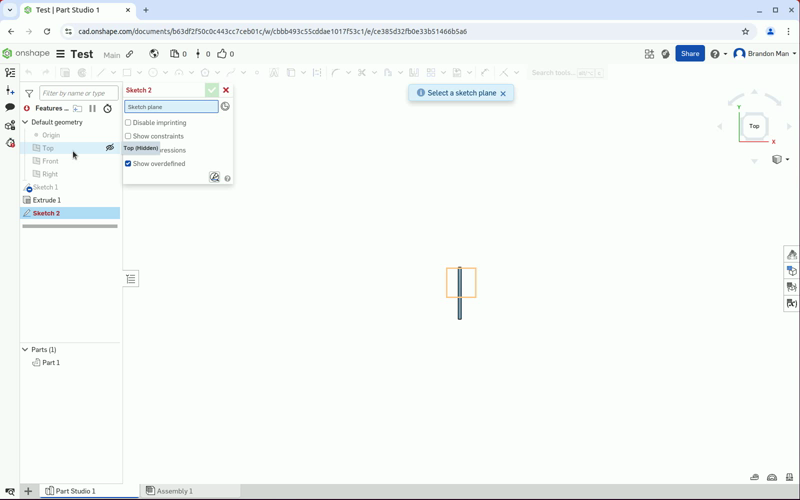
click(73, 150)
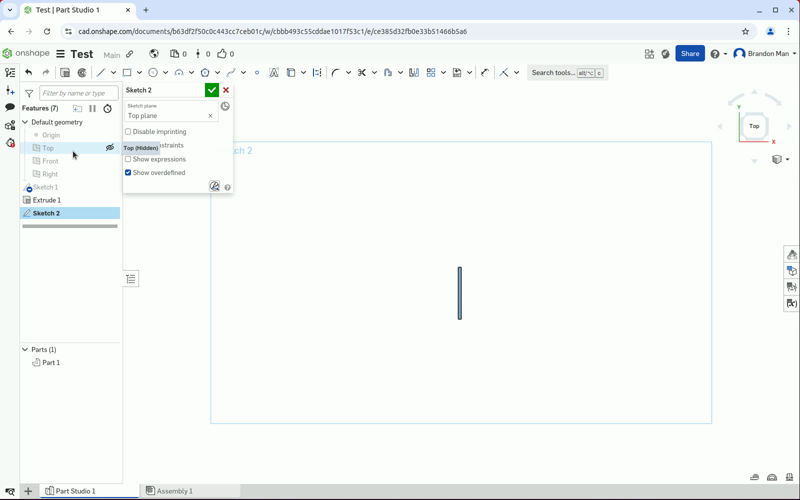
mouse_move(73, 352)
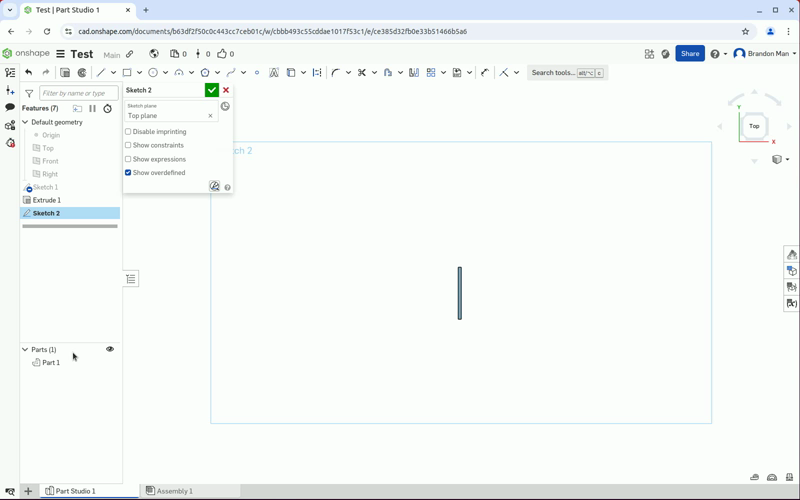
key(y)
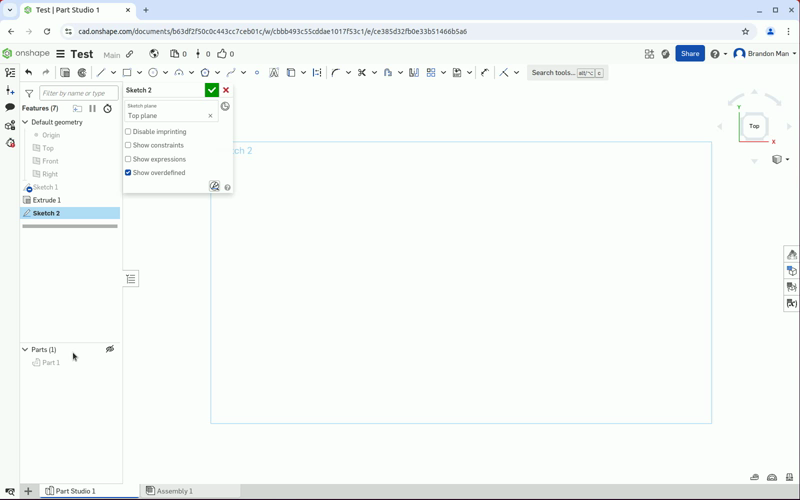
key(l)
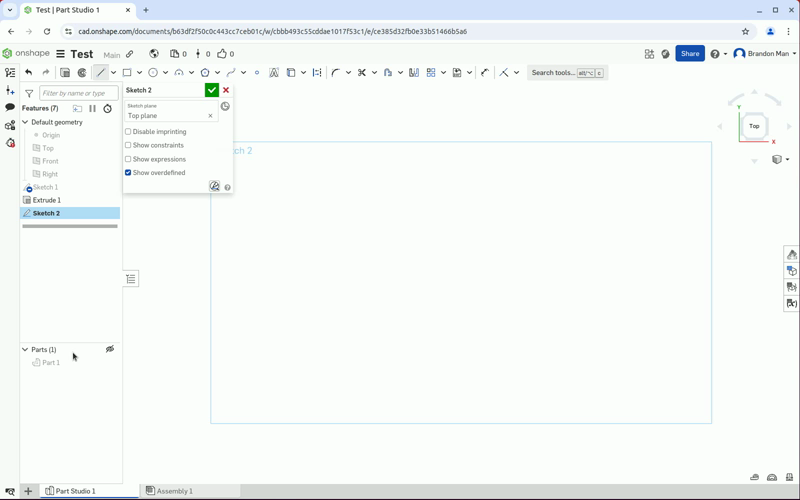
key_down(shift)
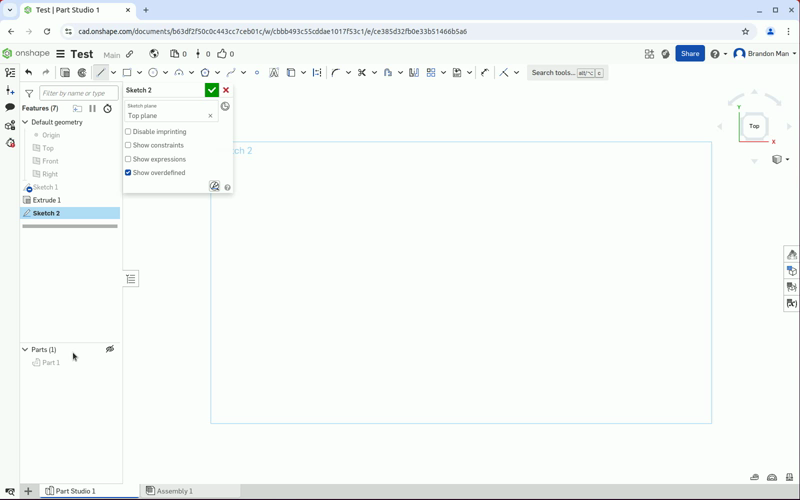
mouse_move(447, 253)
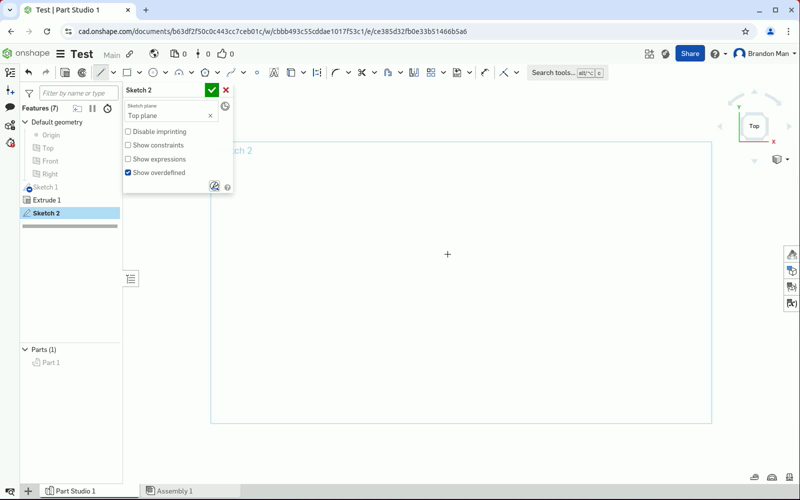
click(447, 253)
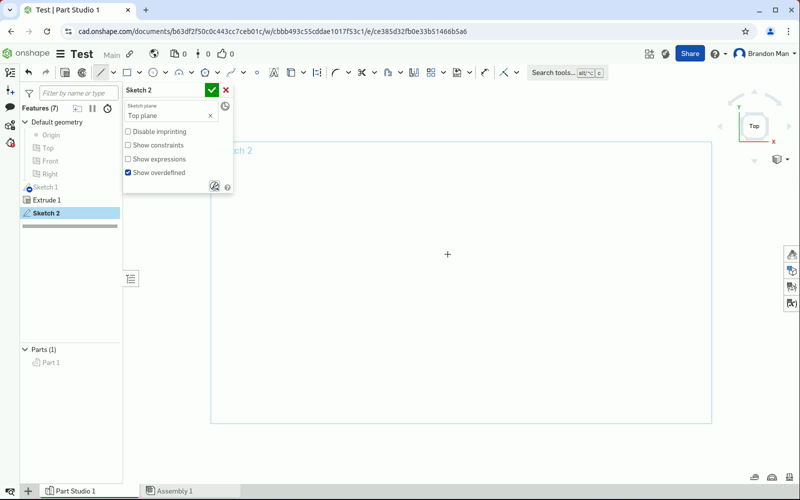
key_up(shift)
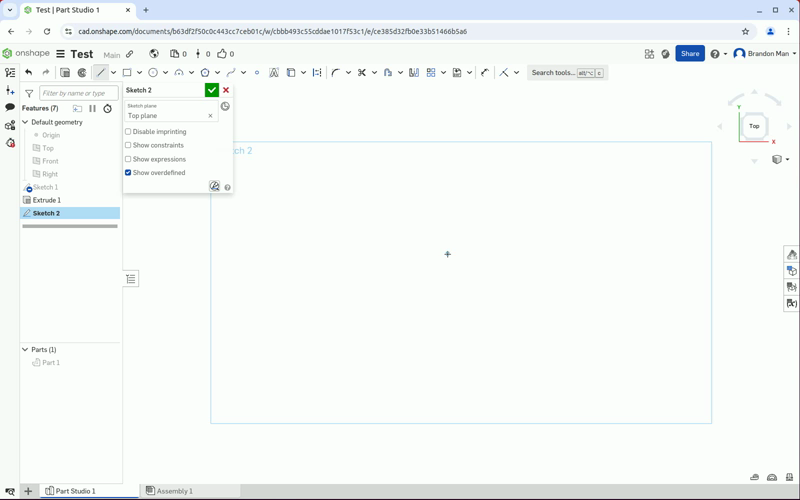
key_down(shift)
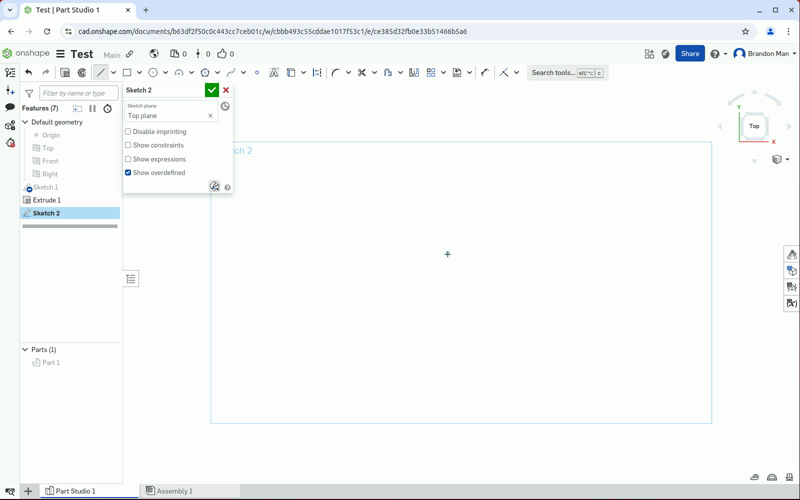
mouse_move(477, 253)
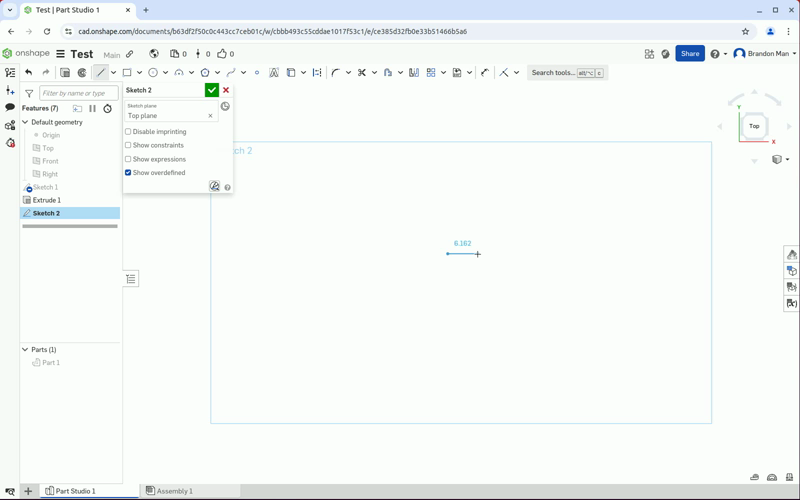
mouse_move(459, 268)
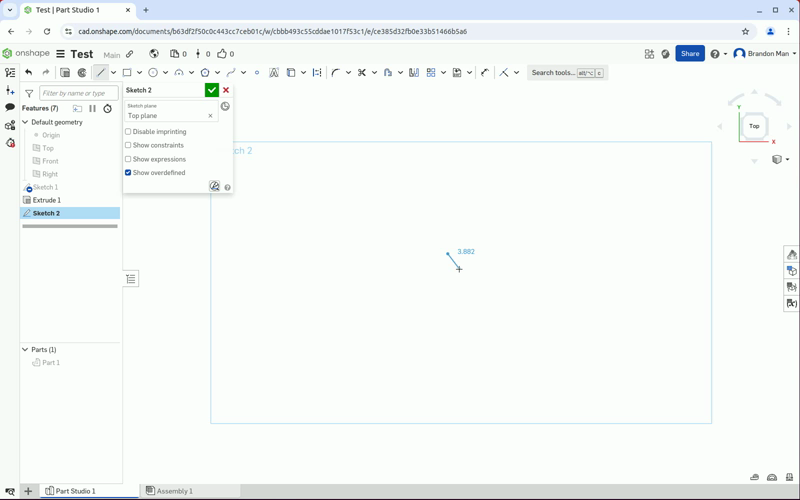
click(459, 268)
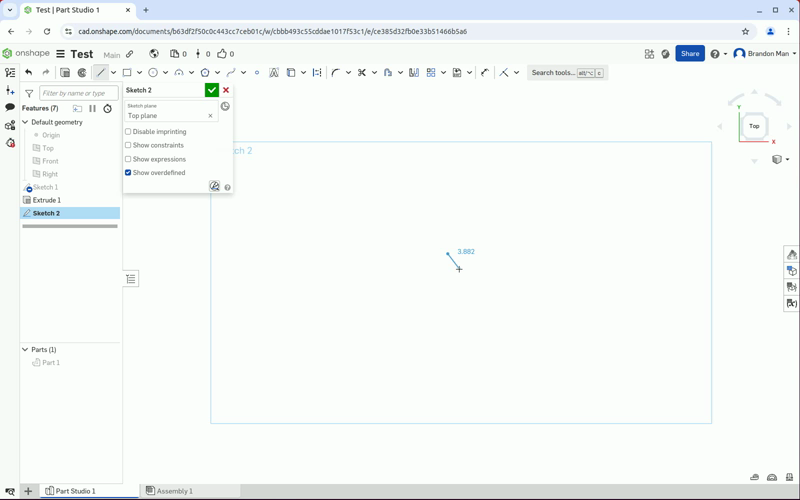
key_up(shift)
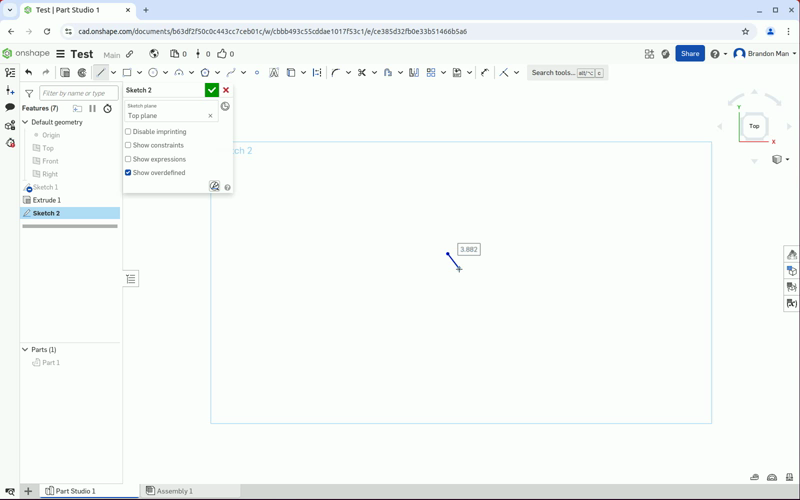
key_down(shift)
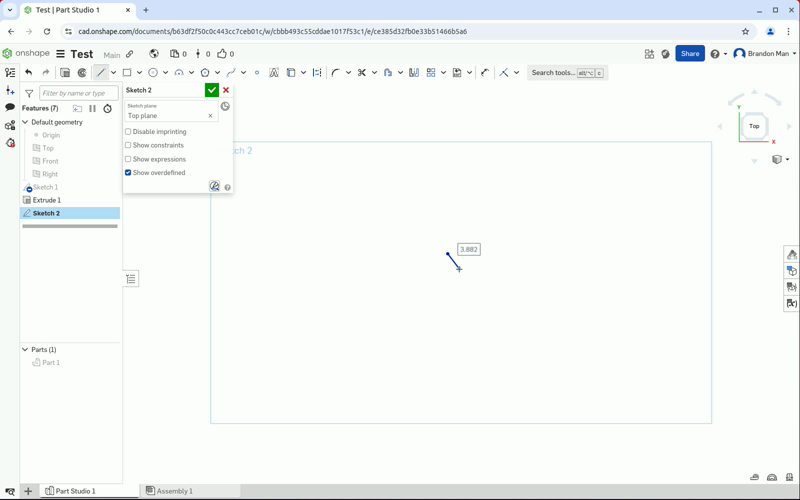
mouse_move(489, 268)
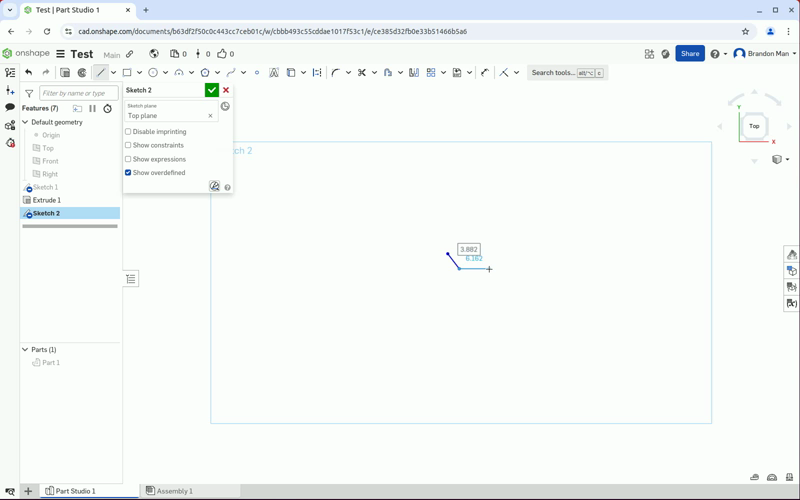
mouse_move(461, 268)
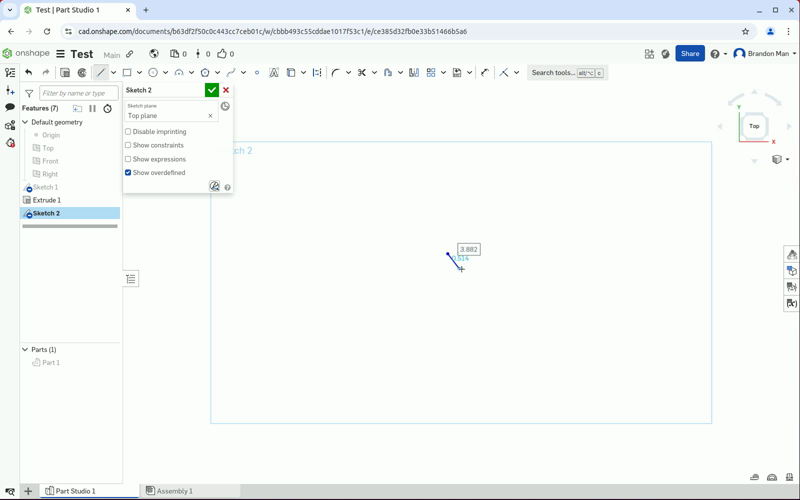
scroll(6)
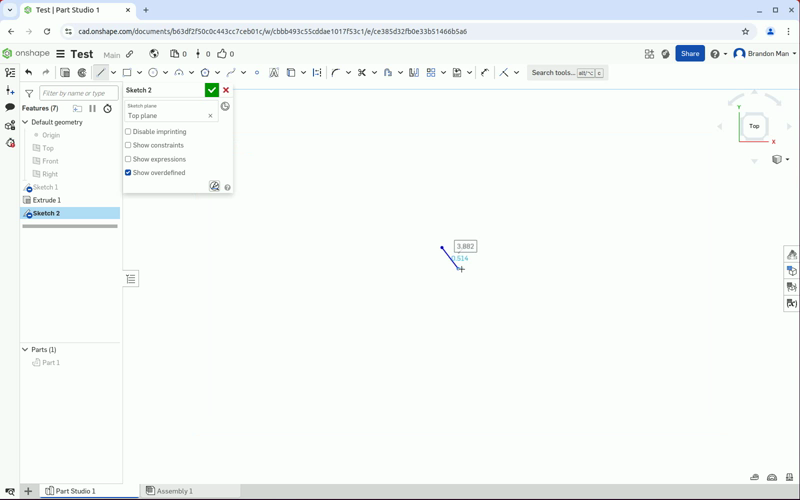
scroll(6)
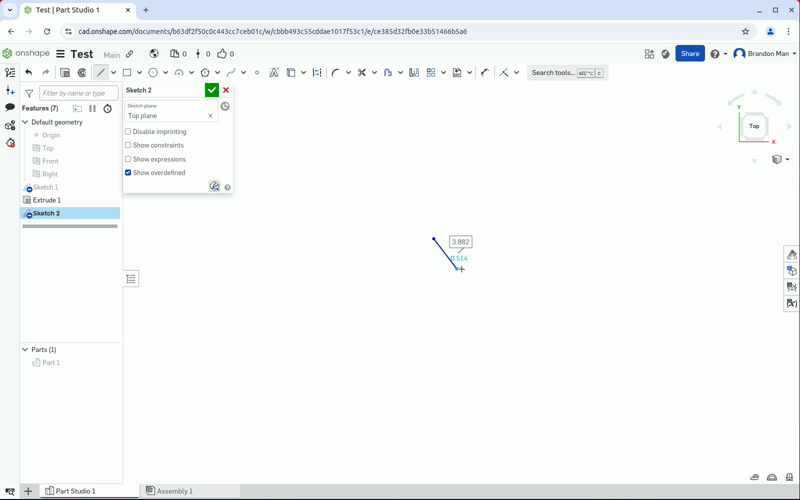
scroll(6)
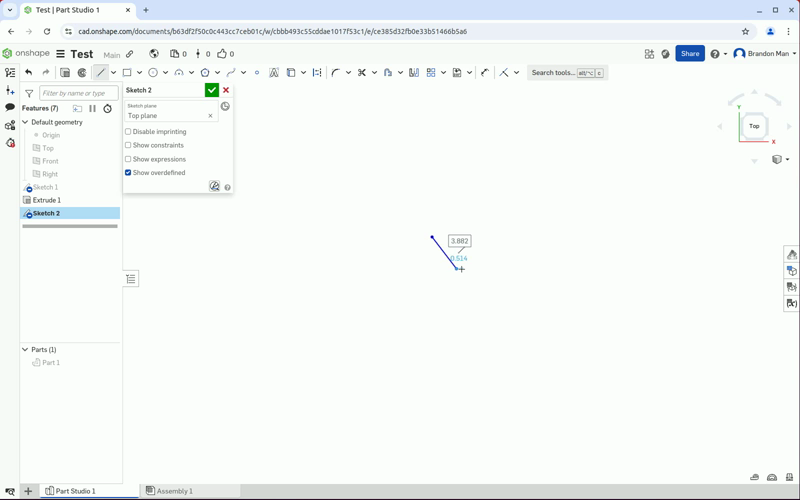
scroll(6)
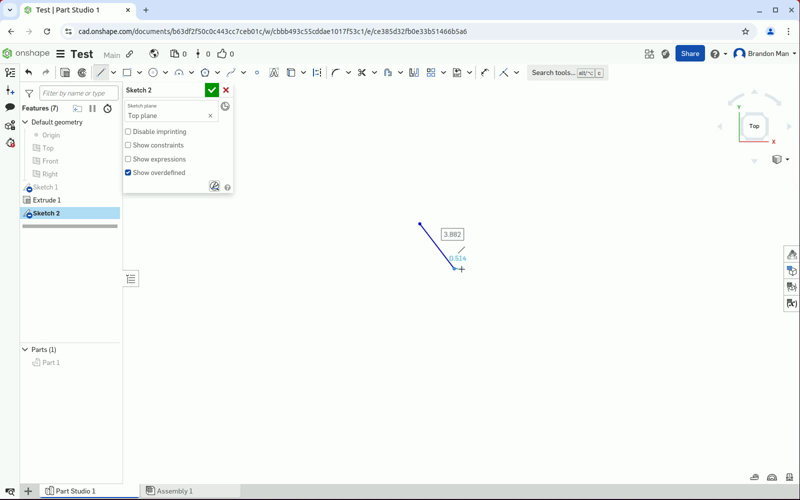
scroll(6)
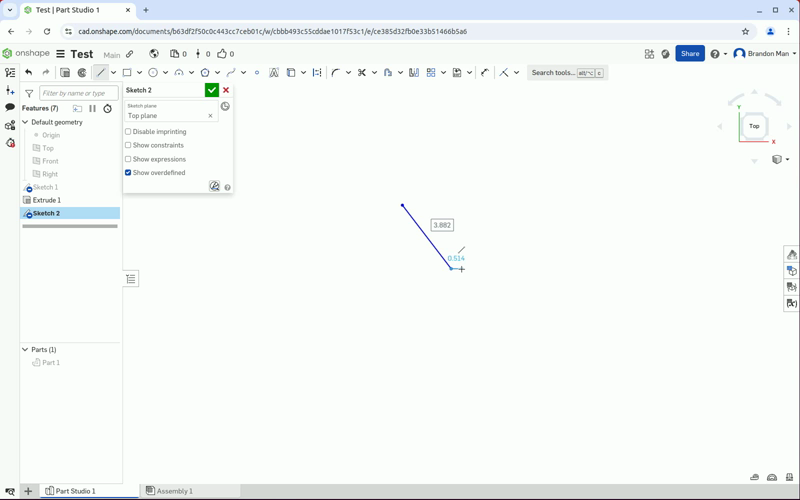
scroll(6)
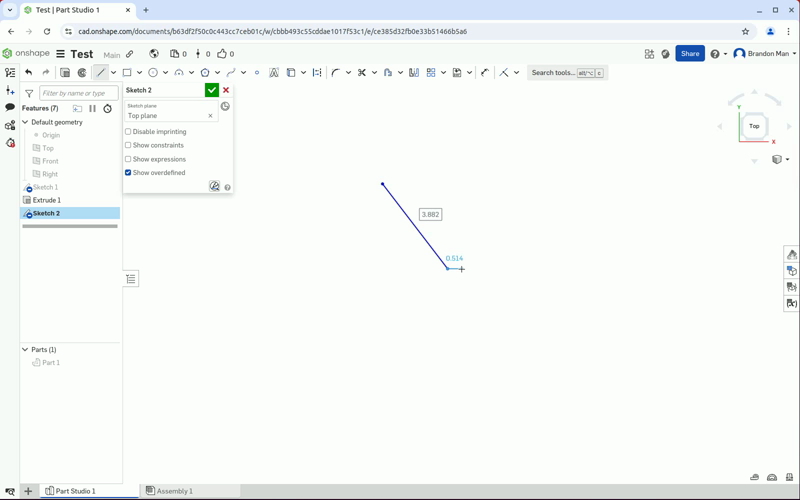
scroll(6)
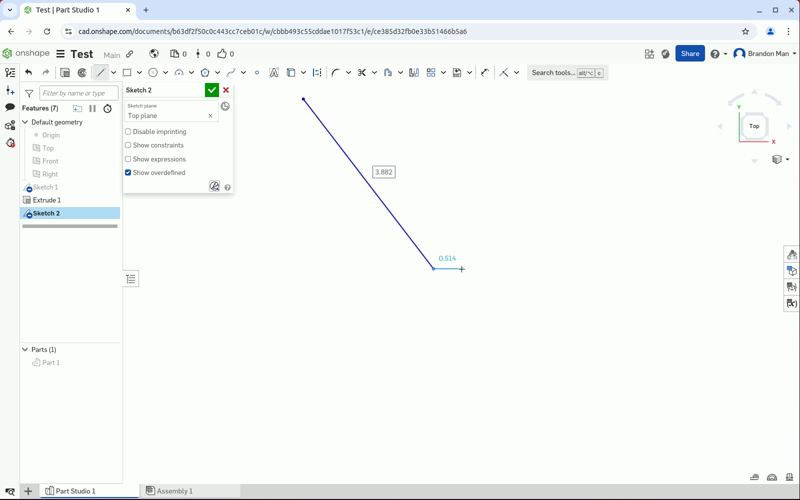
click(461, 268)
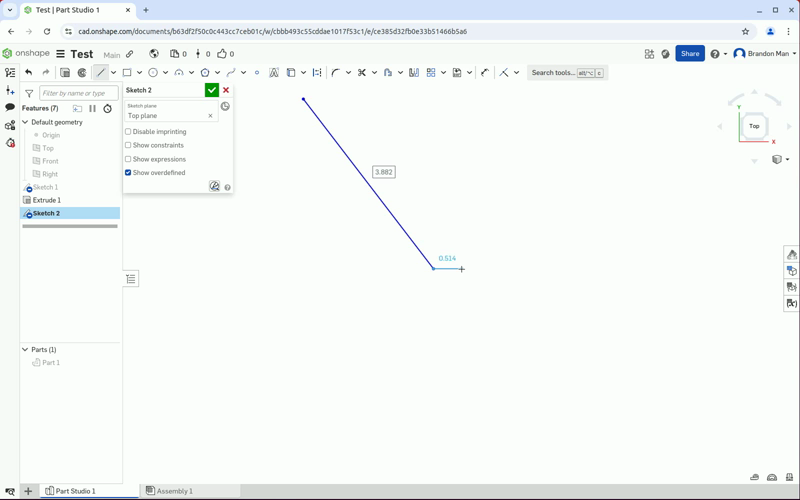
scroll(-6)
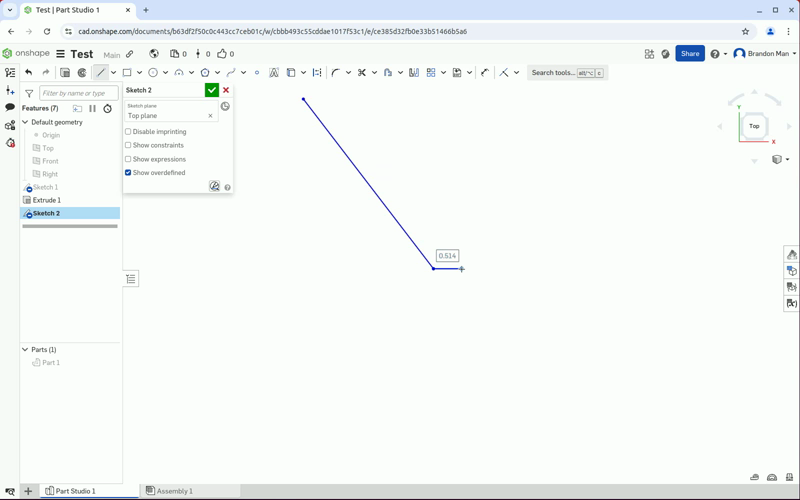
scroll(-6)
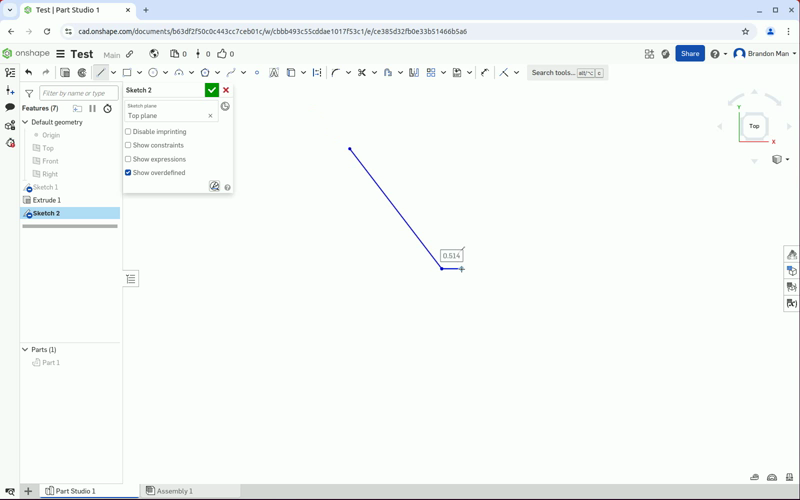
scroll(-6)
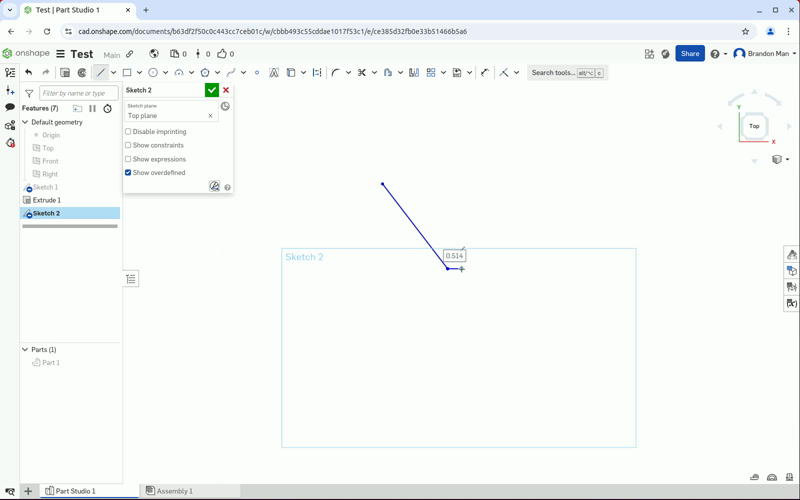
scroll(-6)
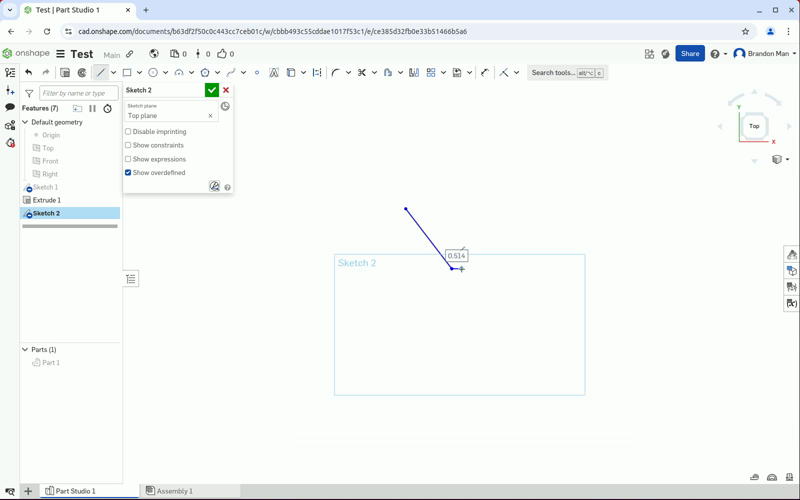
scroll(-6)
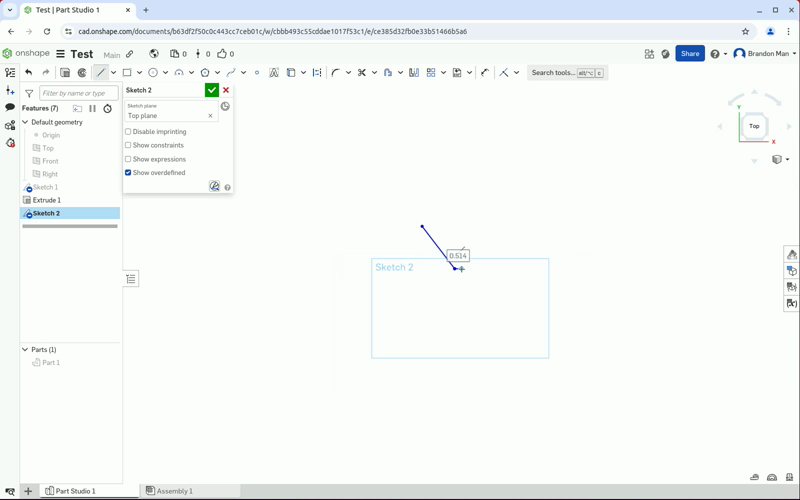
scroll(-6)
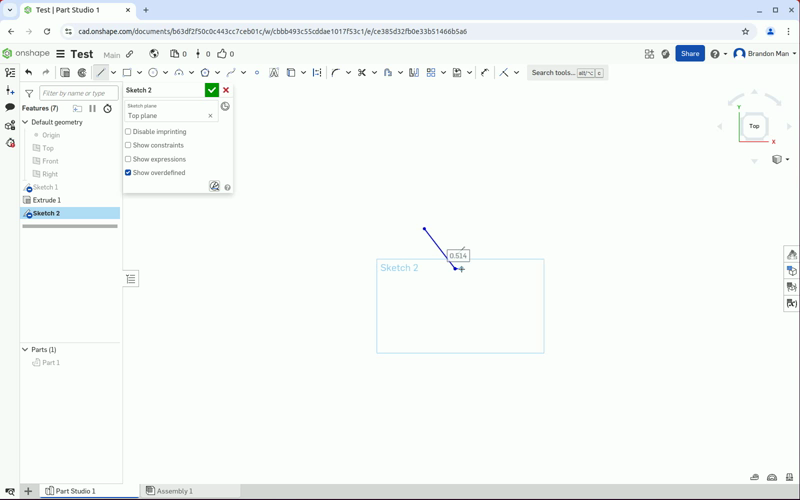
scroll(-6)
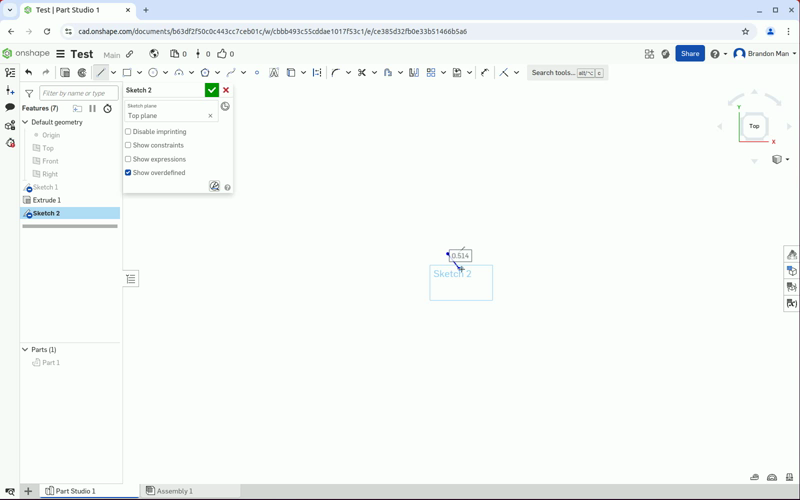
key_up(shift)
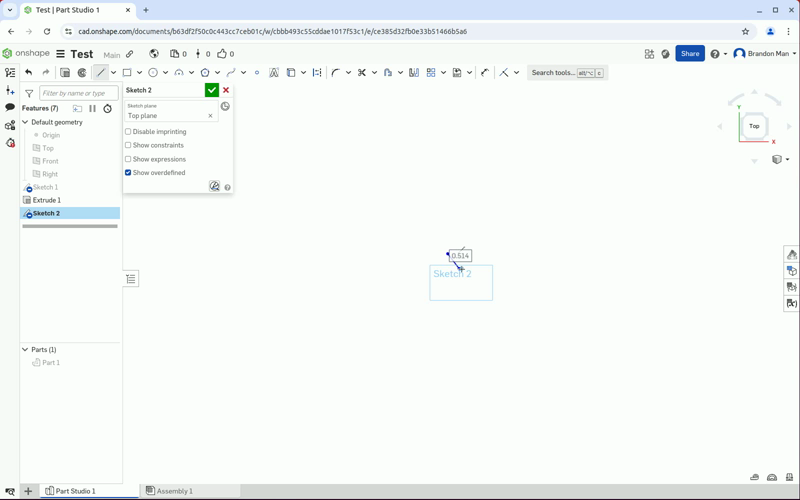
key_down(shift)
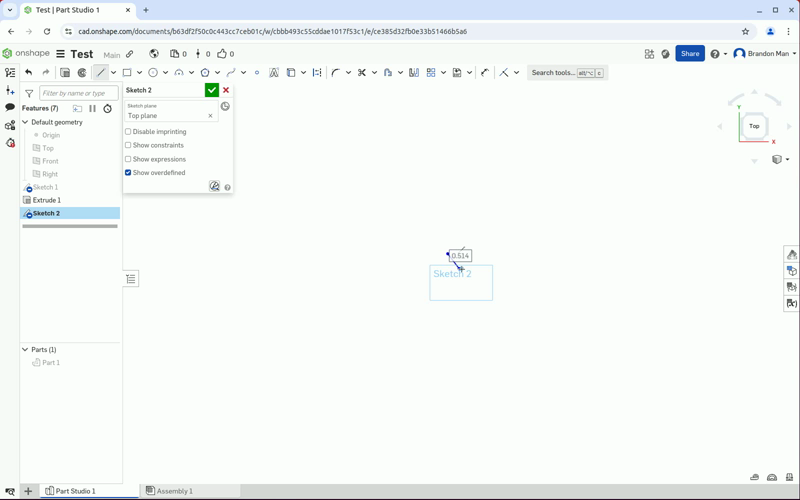
mouse_move(492, 268)
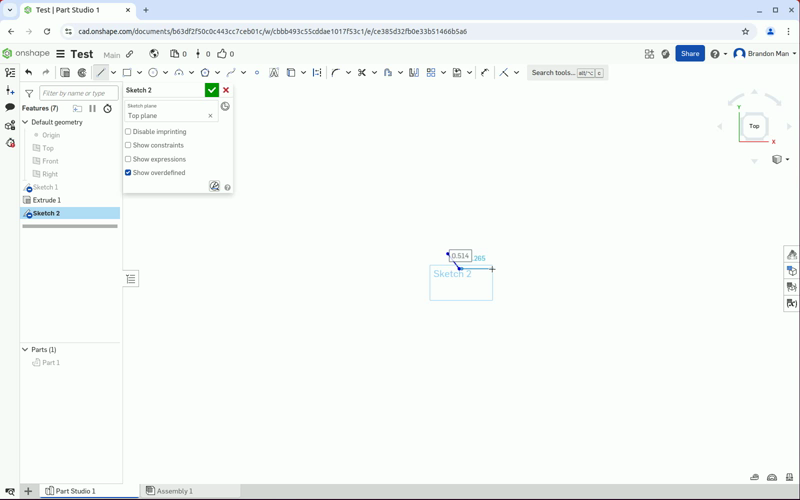
mouse_move(450, 252)
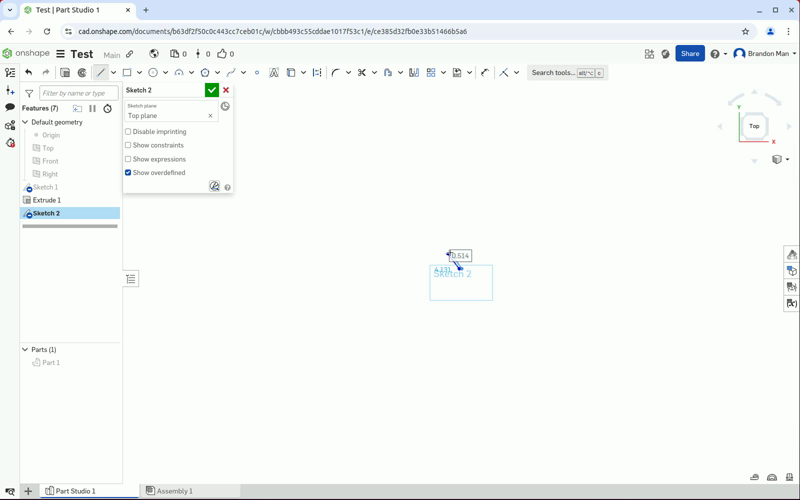
scroll(6)
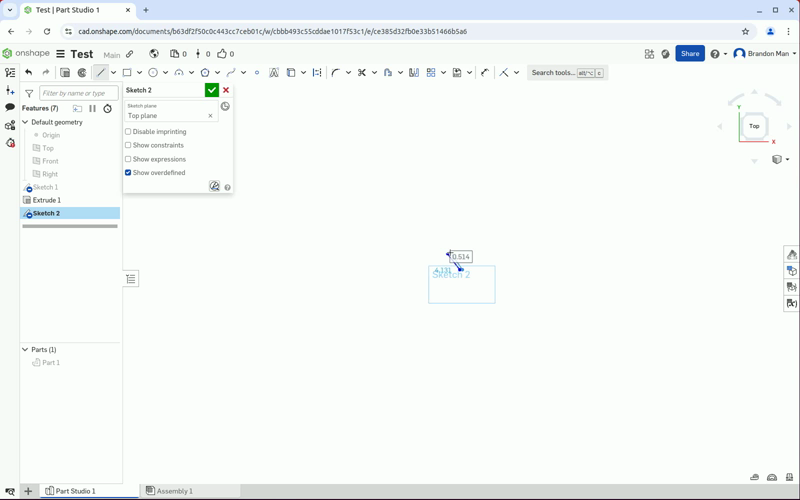
scroll(6)
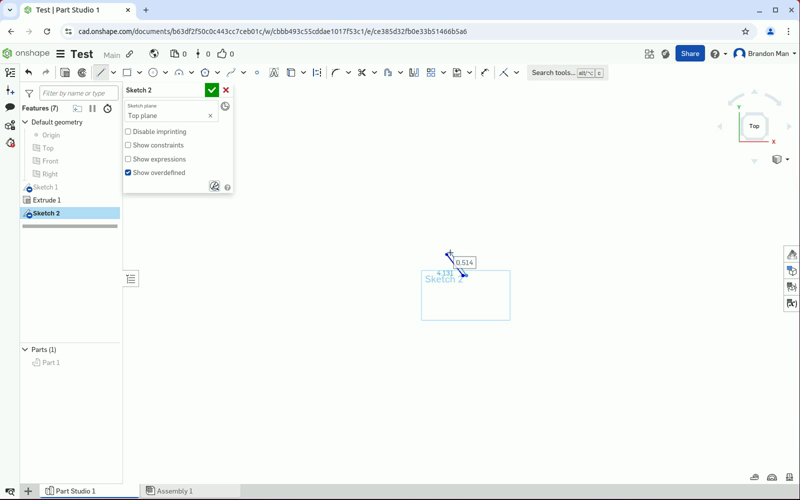
scroll(6)
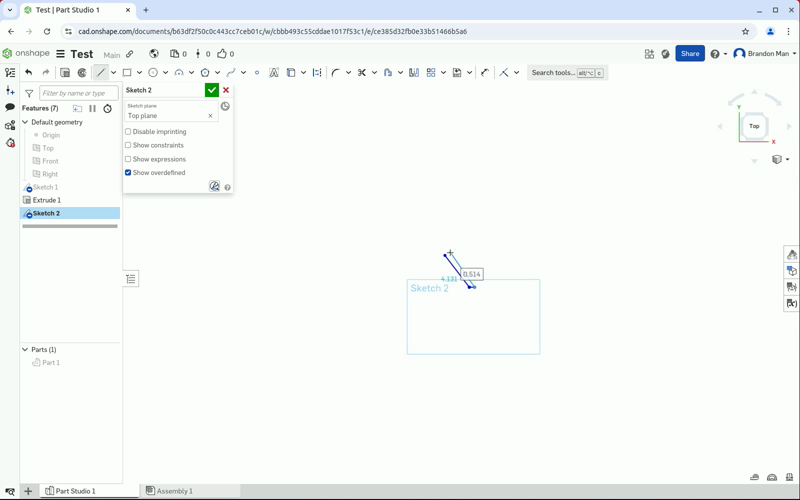
scroll(6)
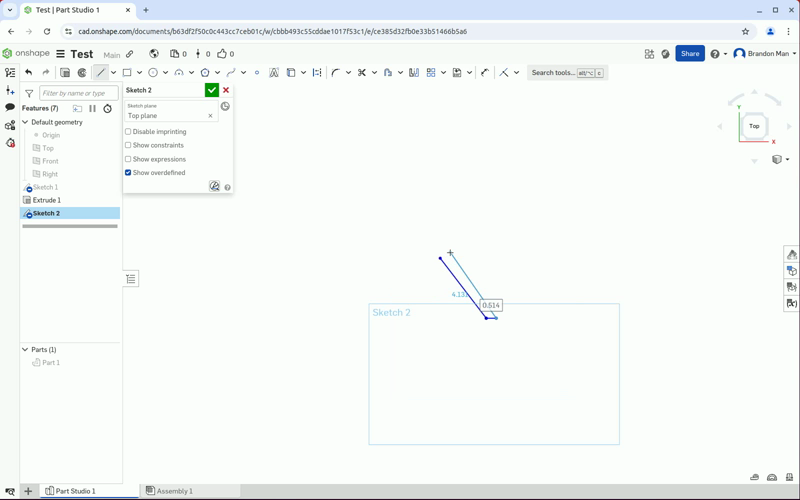
scroll(6)
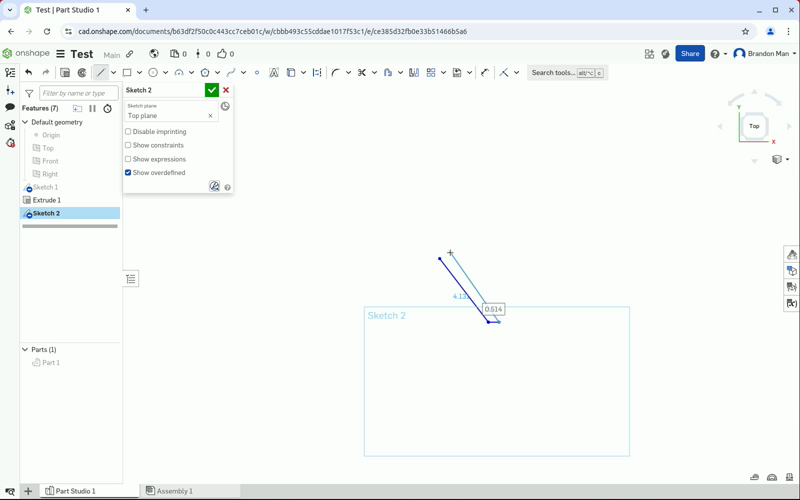
scroll(6)
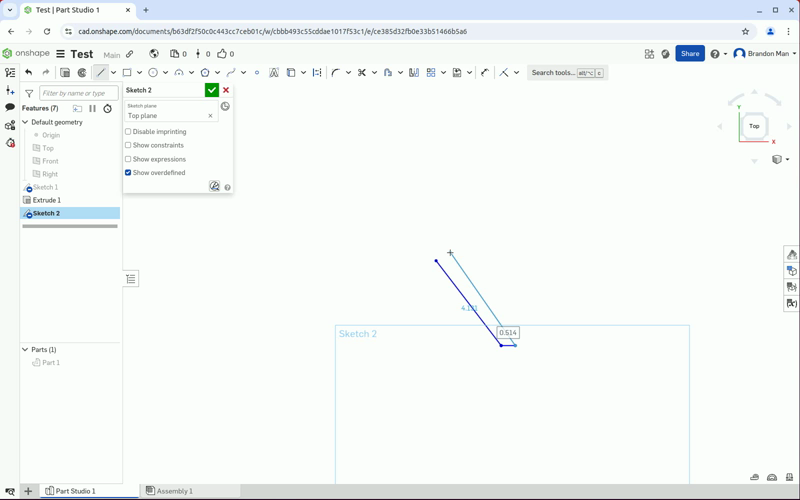
scroll(6)
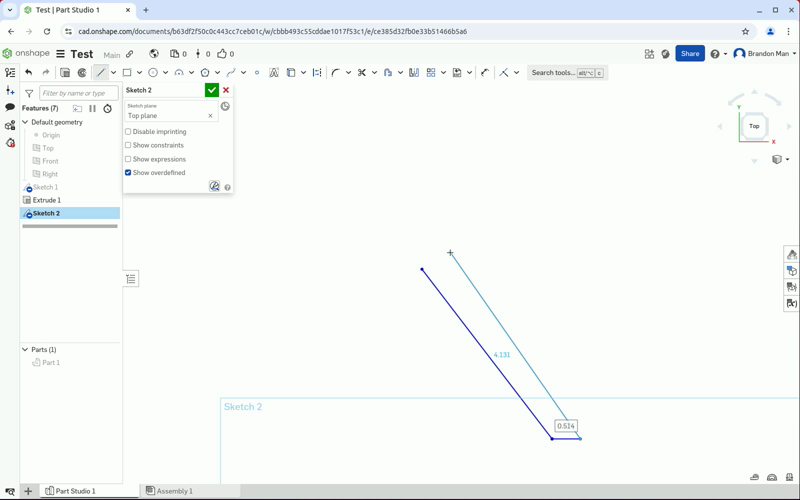
click(450, 252)
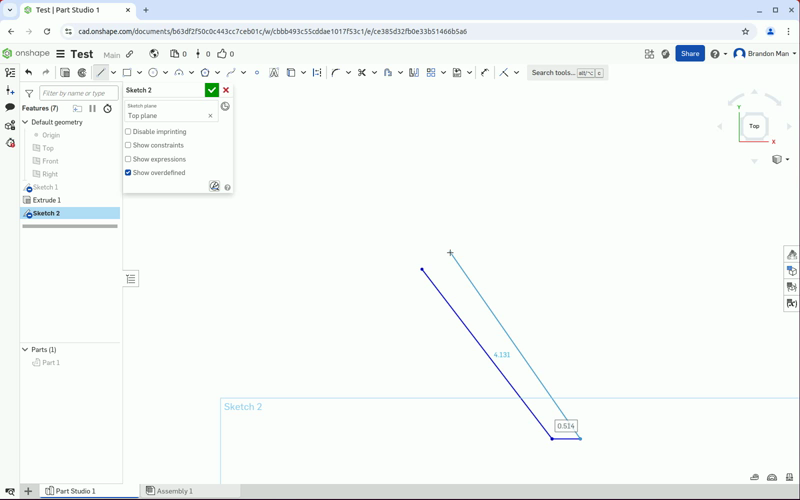
scroll(-6)
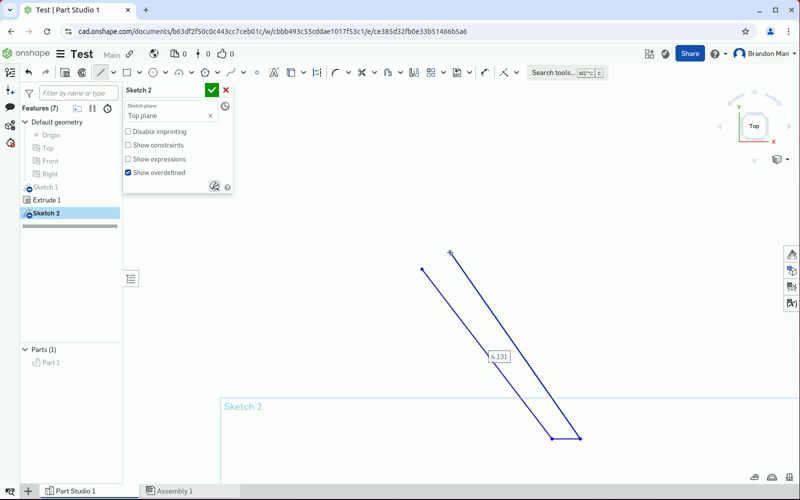
scroll(-6)
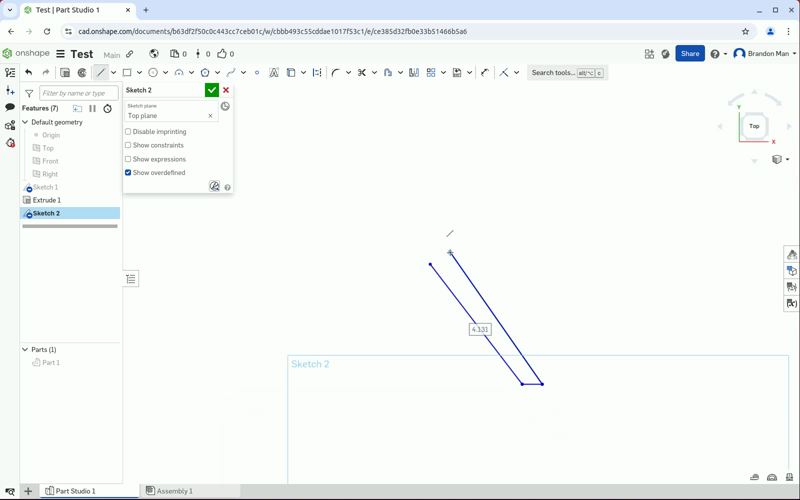
scroll(-6)
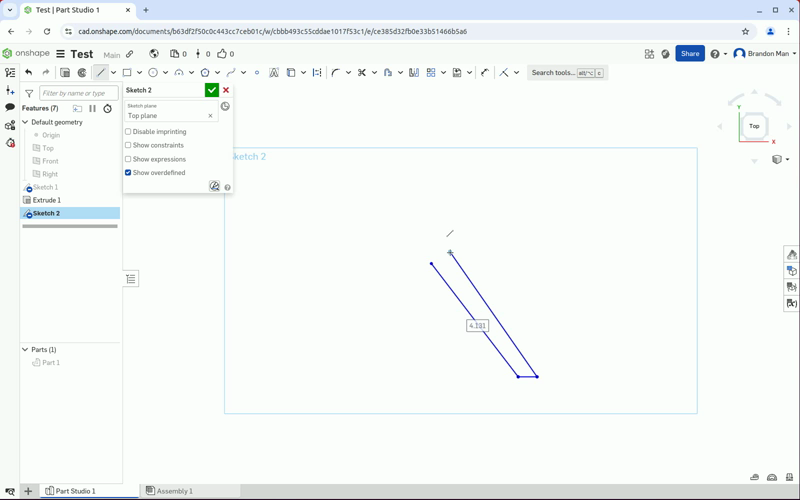
scroll(-6)
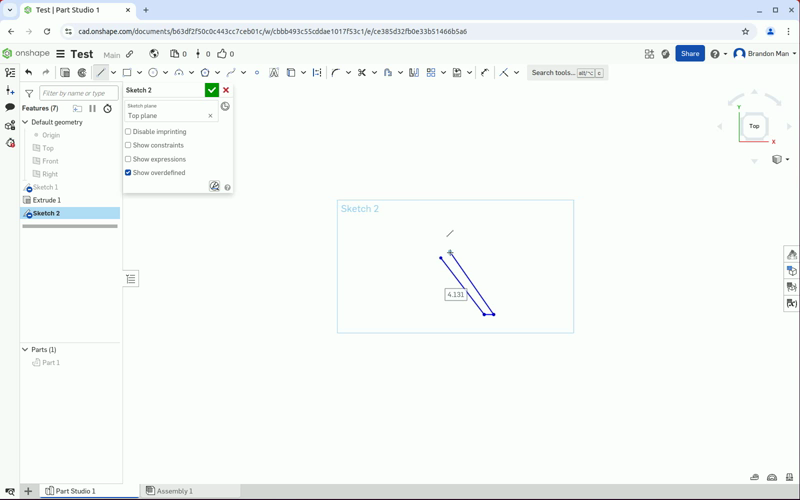
scroll(-6)
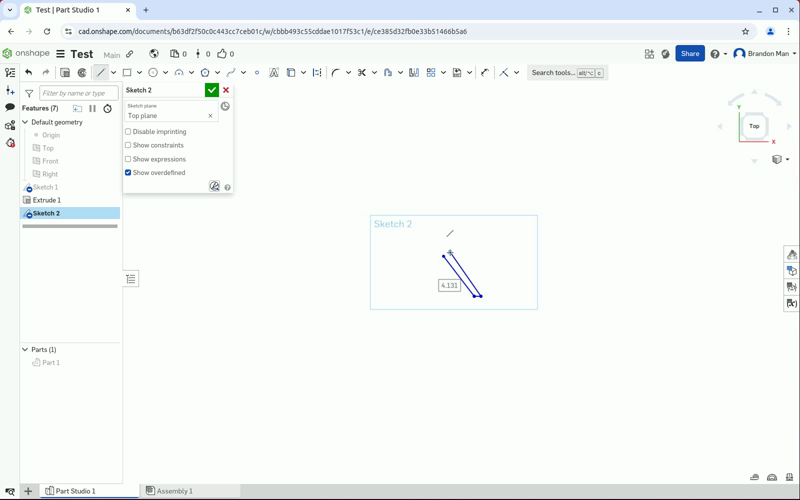
scroll(-6)
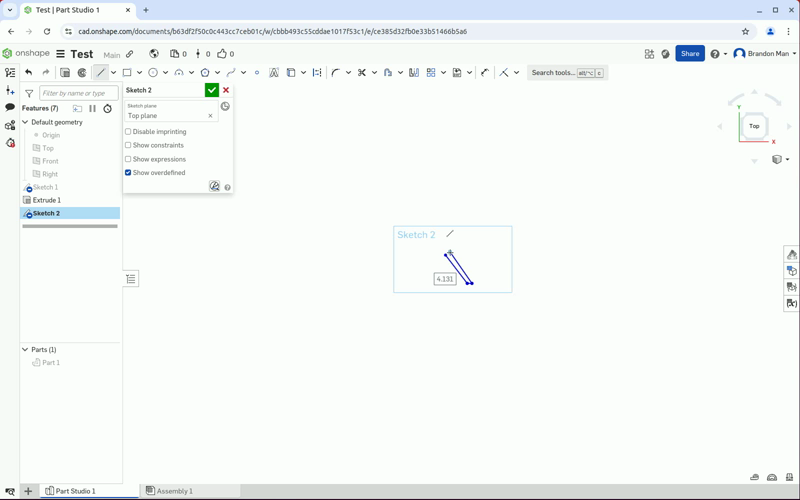
scroll(-6)
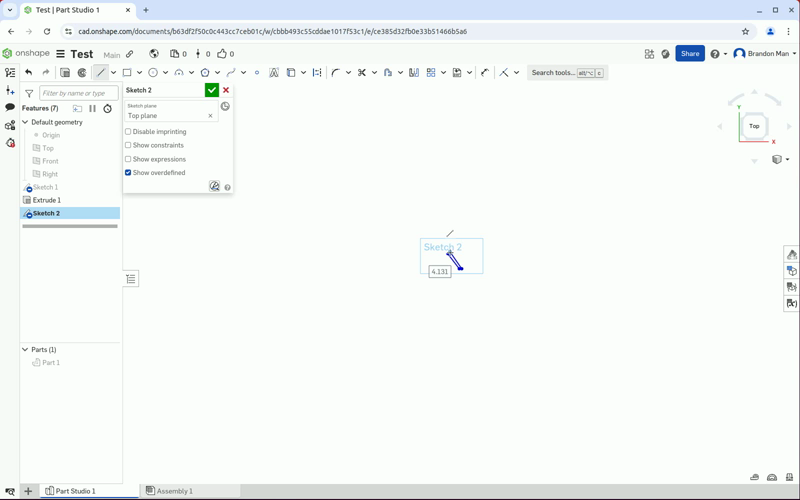
key_up(shift)
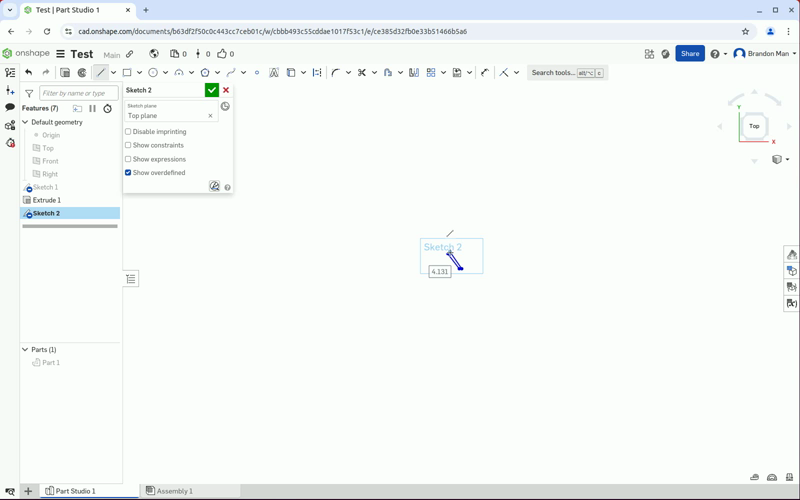
mouse_move(480, 252)
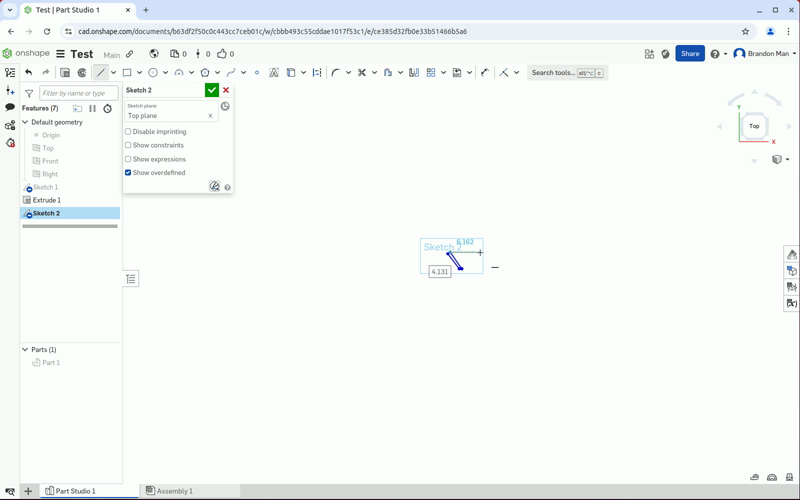
key_down(shift)
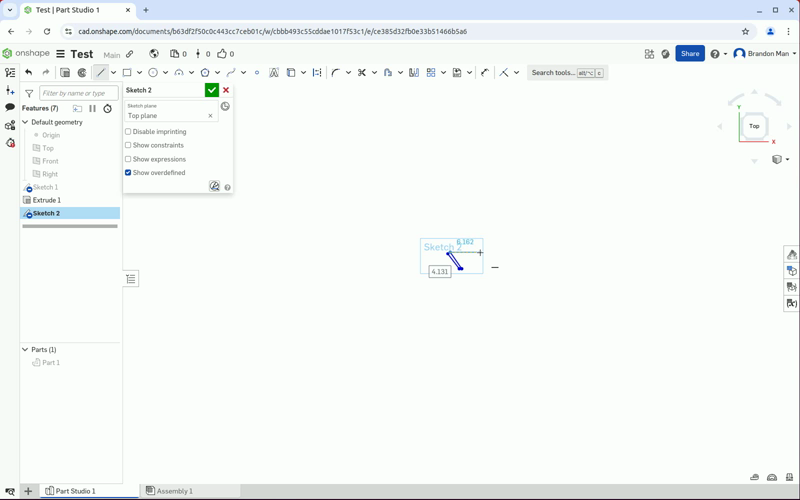
mouse_move(447, 253)
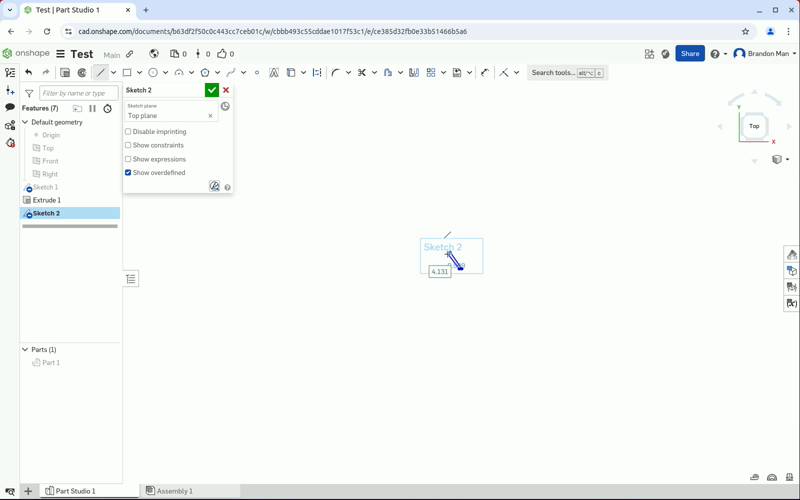
scroll(6)
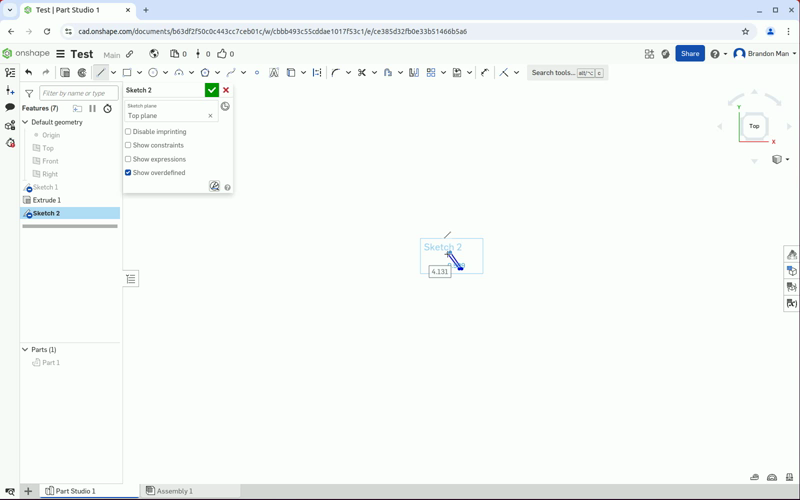
scroll(6)
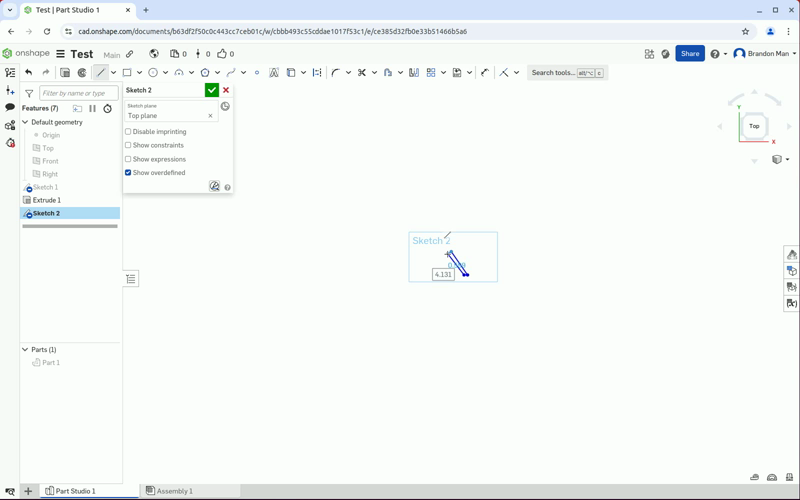
scroll(6)
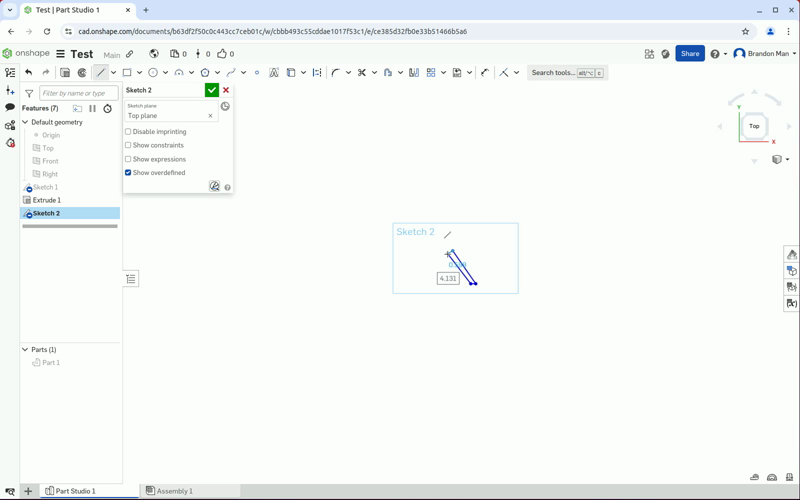
scroll(6)
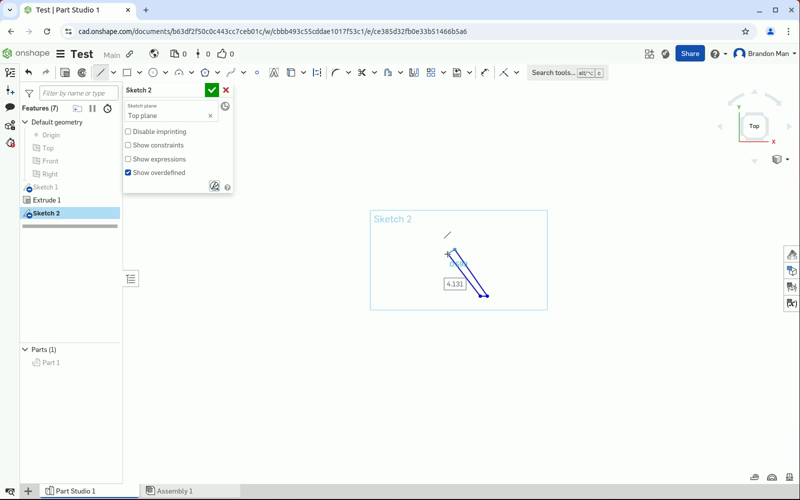
scroll(6)
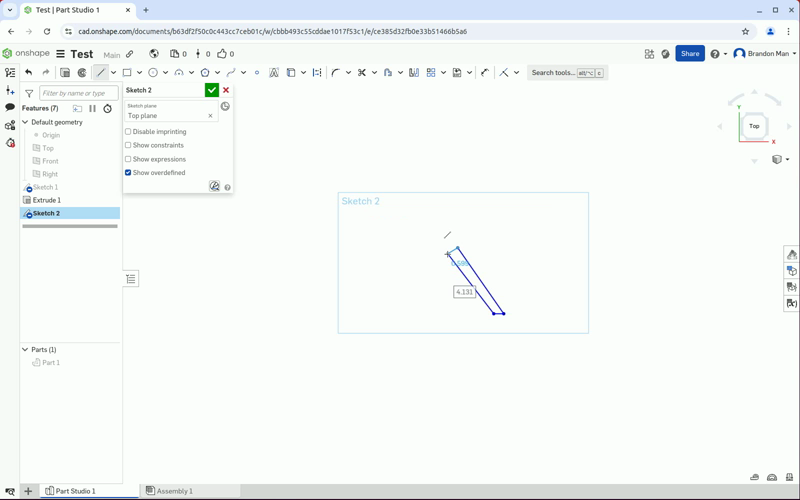
scroll(6)
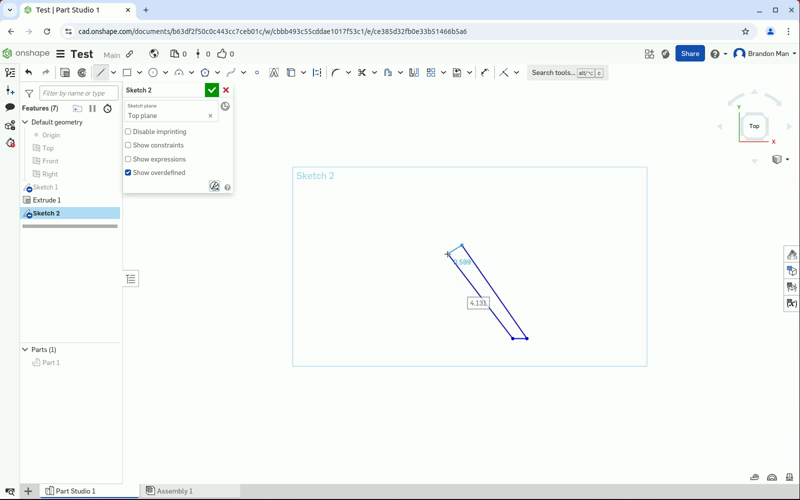
scroll(6)
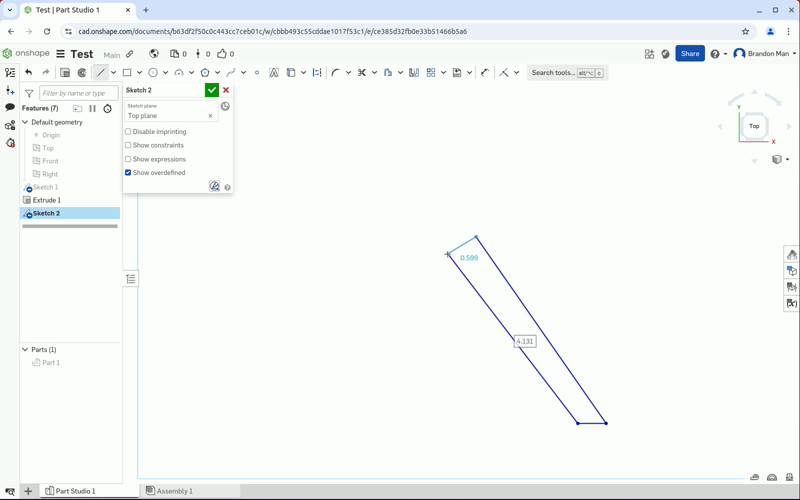
key_up(shift)
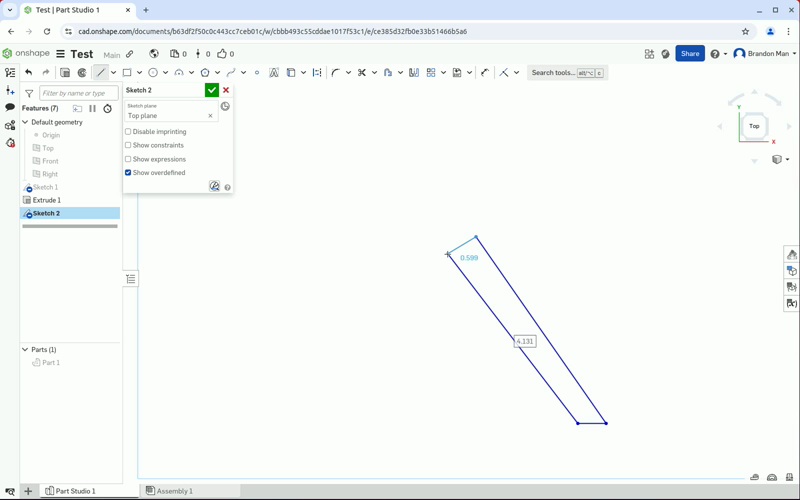
click(447, 253)
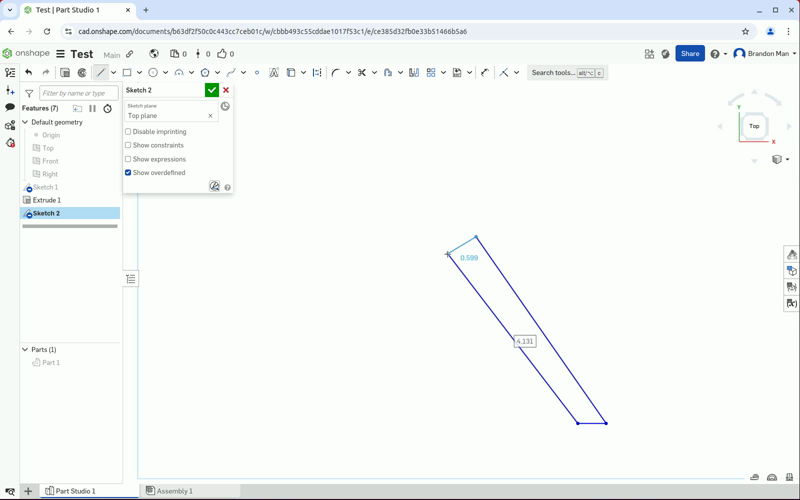
scroll(-6)
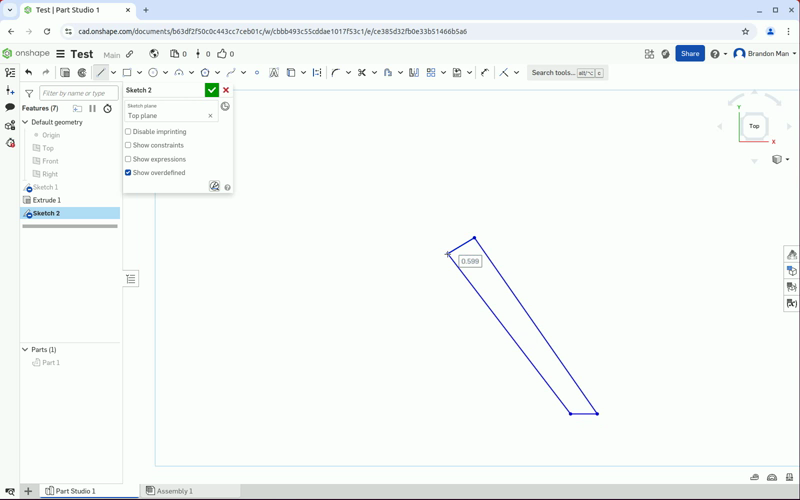
scroll(-6)
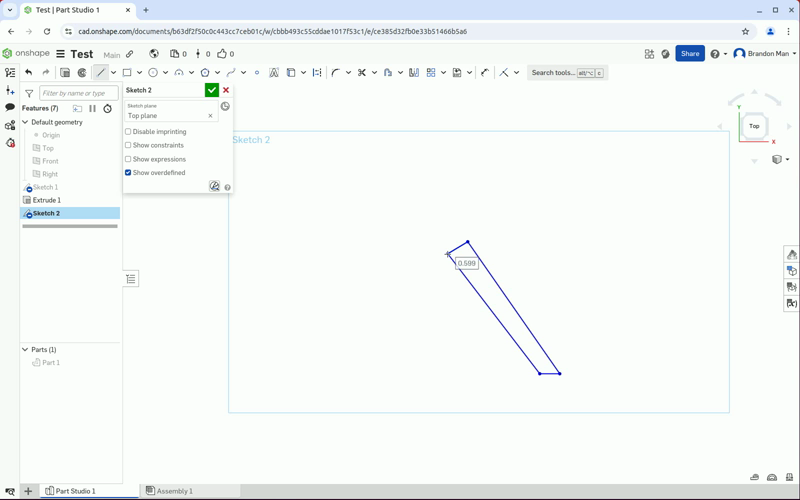
scroll(-6)
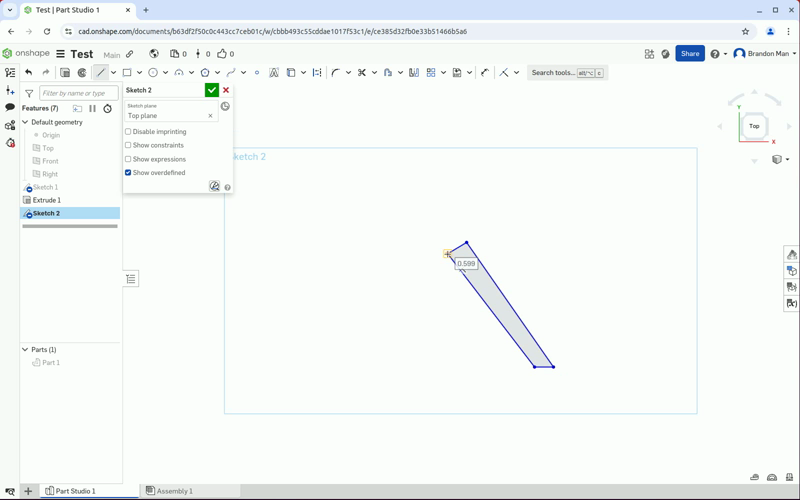
scroll(-6)
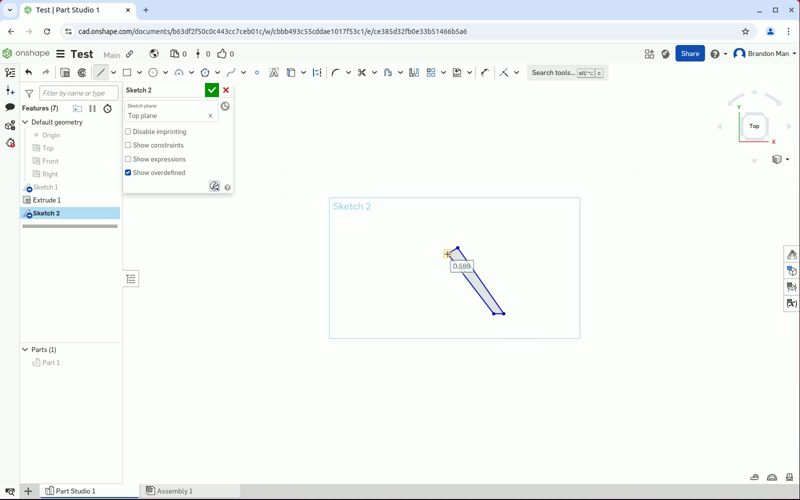
scroll(-6)
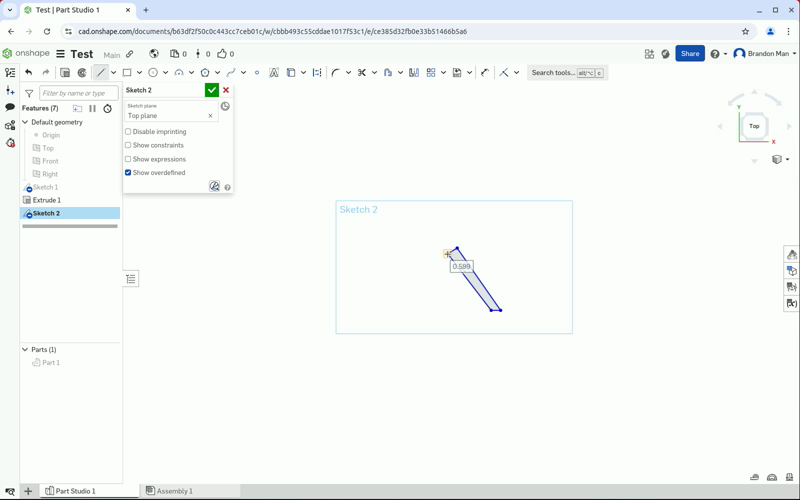
scroll(-6)
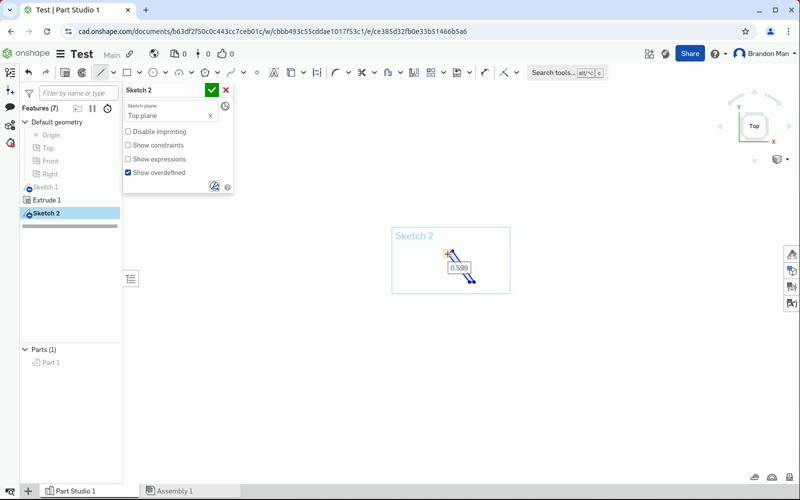
scroll(-6)
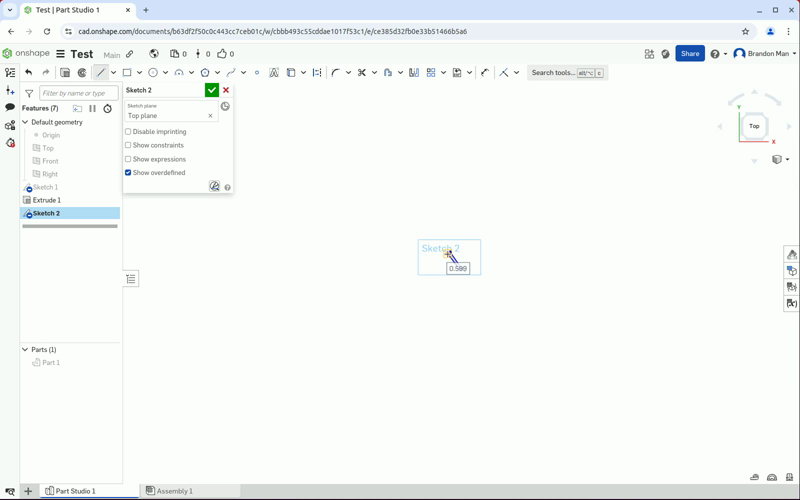
key(esc)
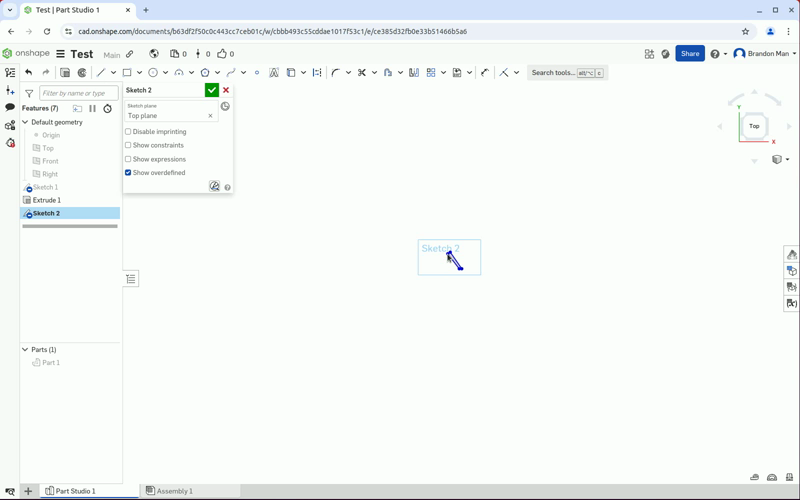
mouse_move(461, 268)
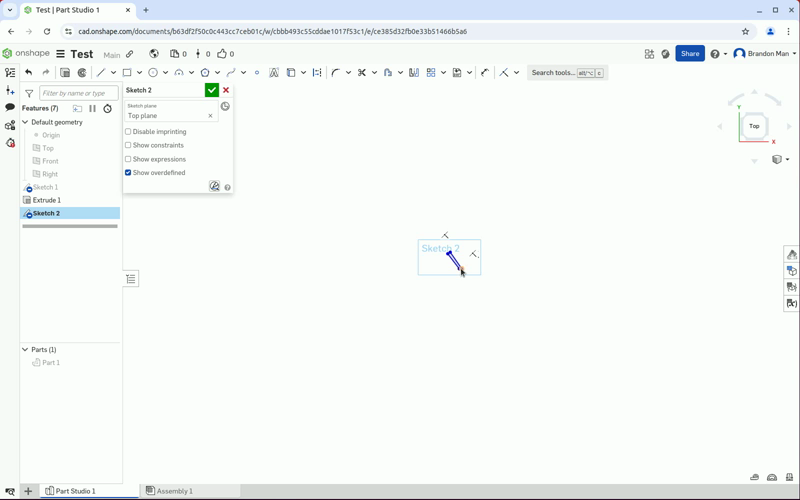
scroll(6)
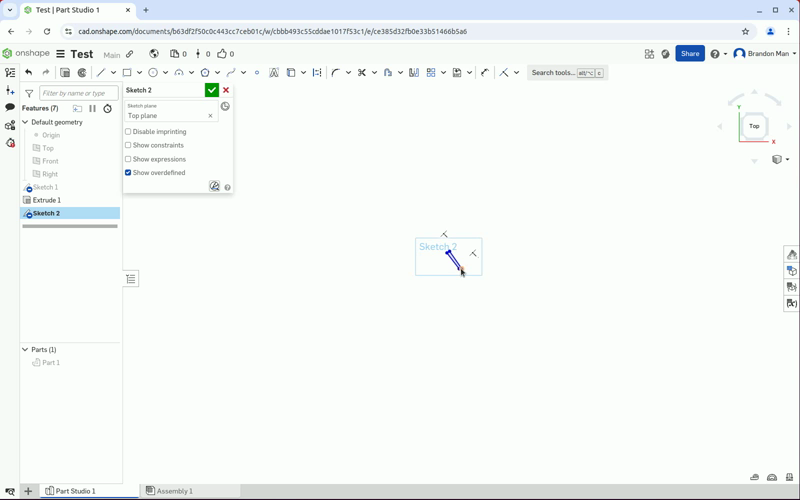
scroll(6)
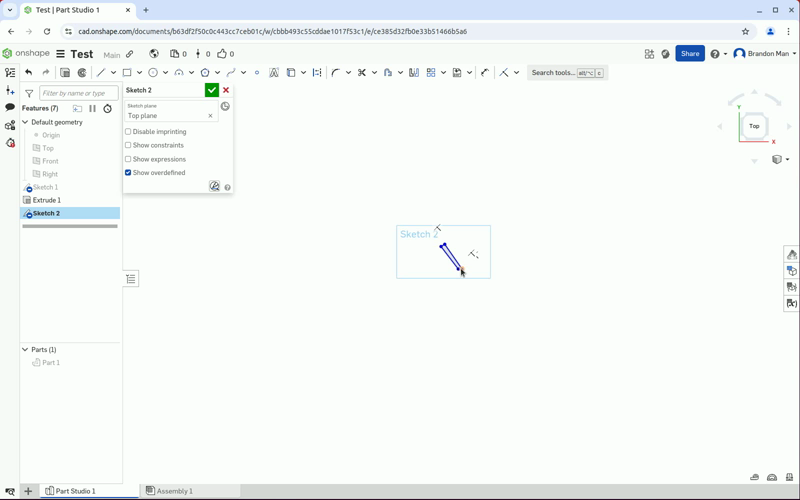
scroll(6)
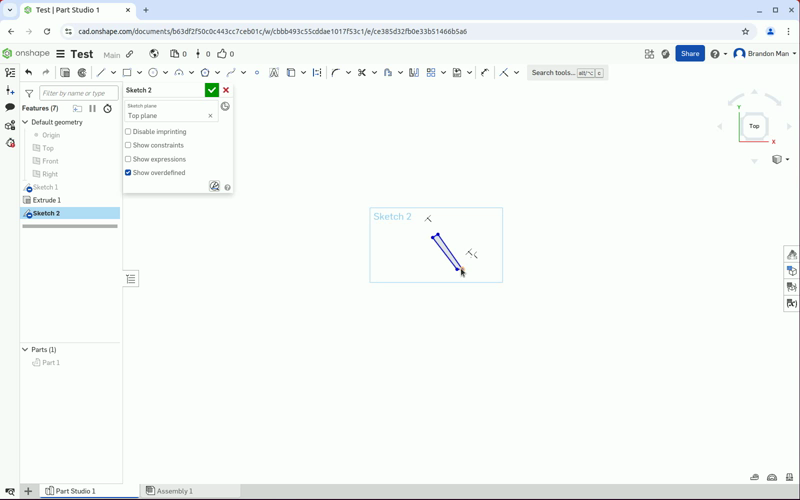
scroll(6)
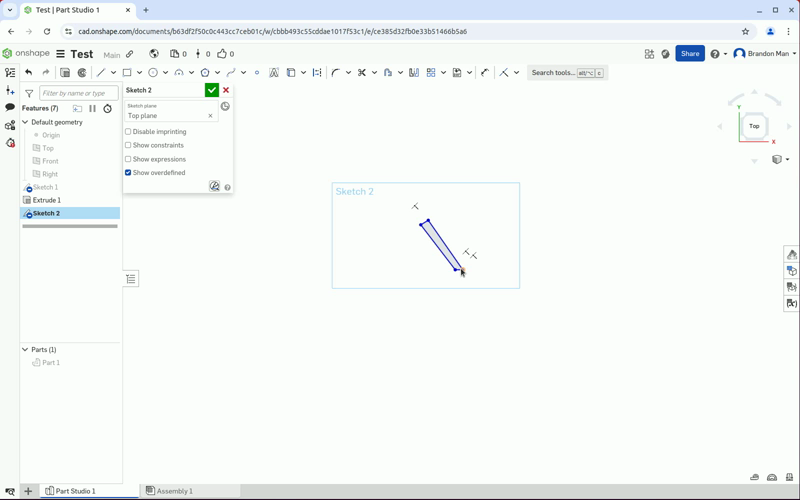
scroll(6)
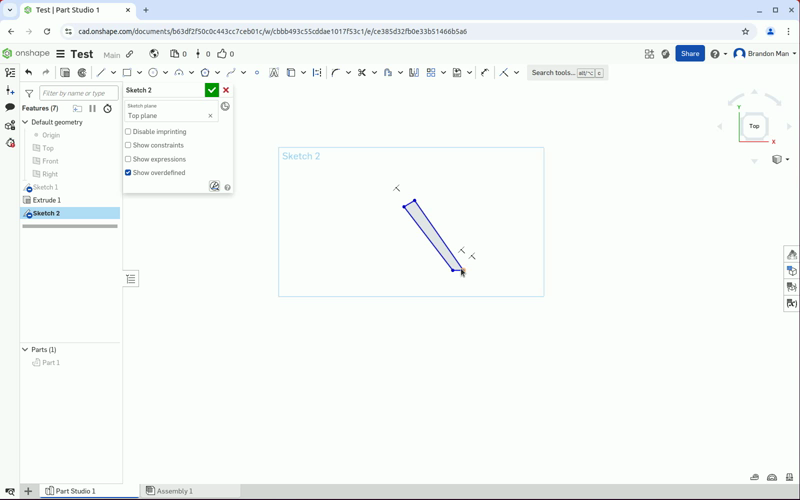
scroll(6)
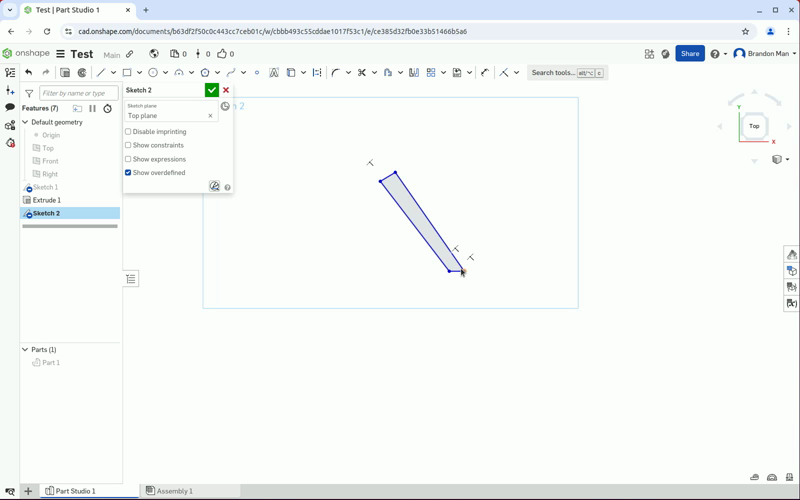
scroll(6)
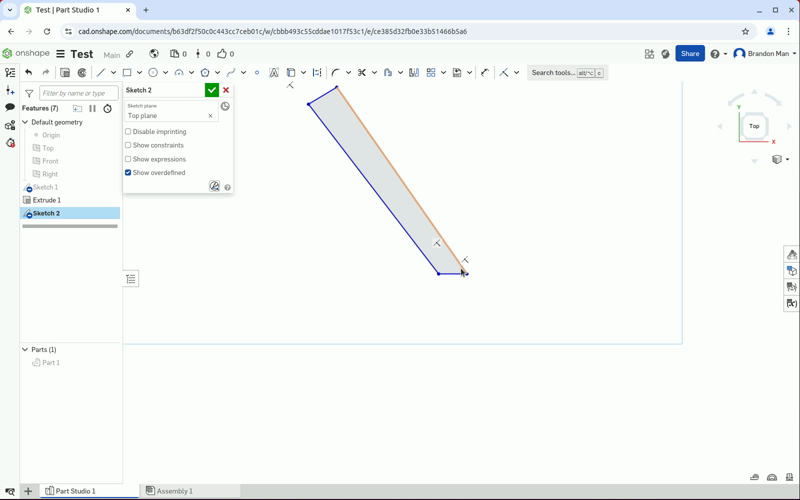
click(461, 268)
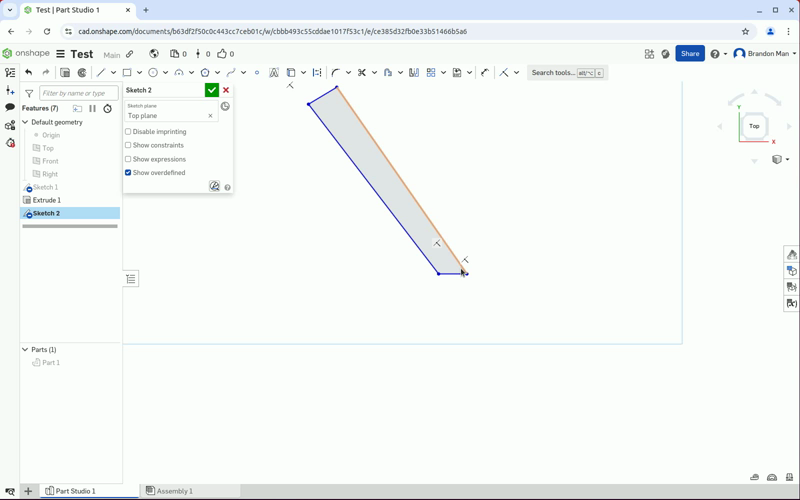
scroll(-6)
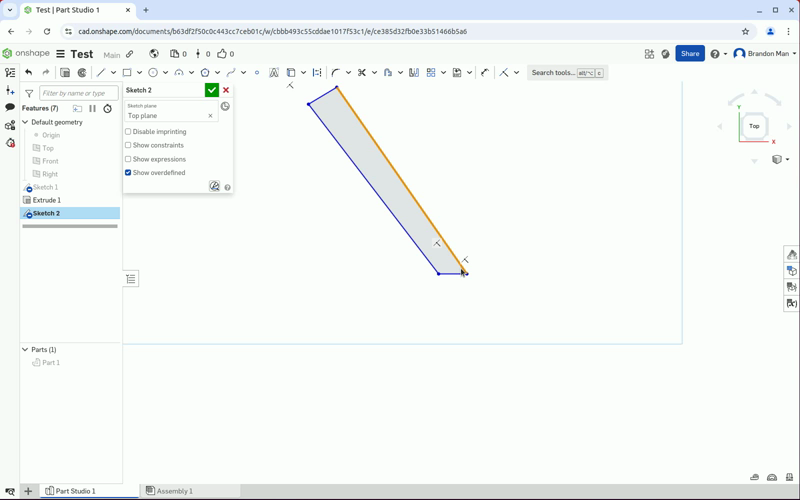
scroll(-6)
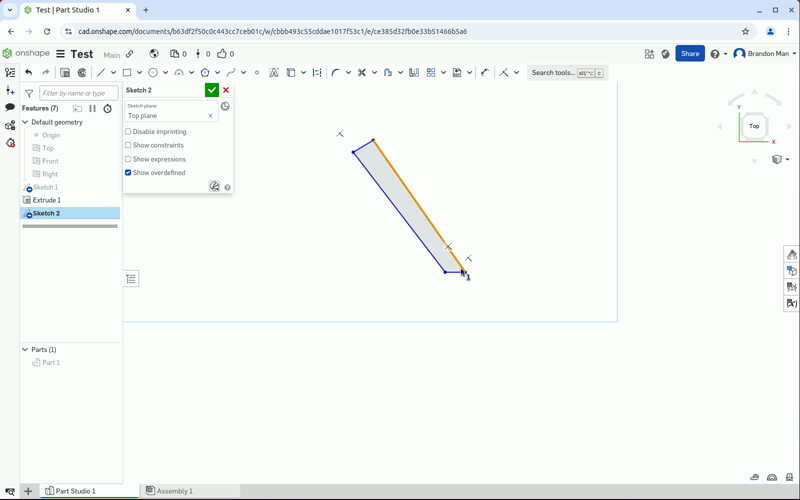
scroll(-6)
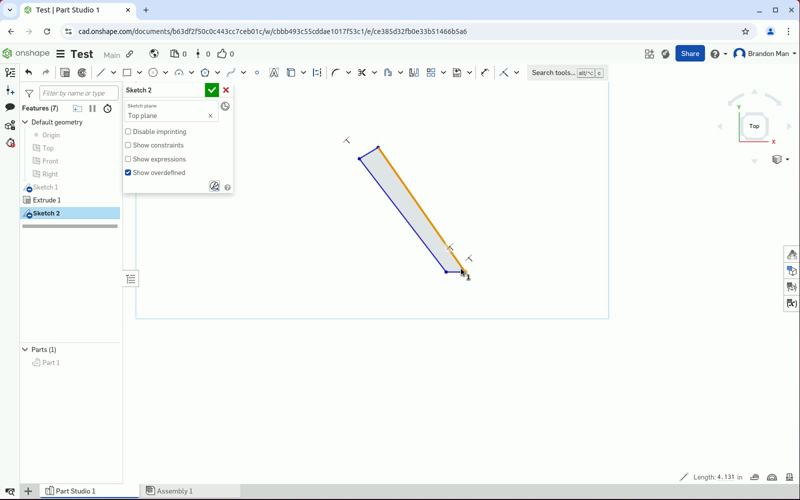
scroll(-6)
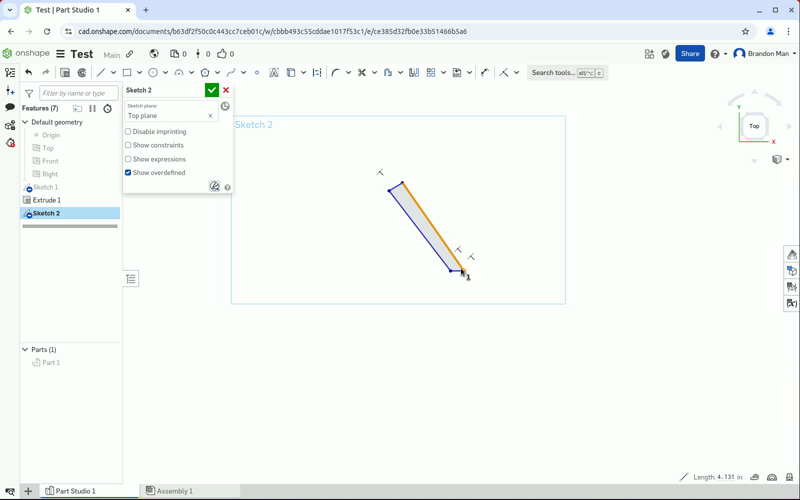
scroll(-6)
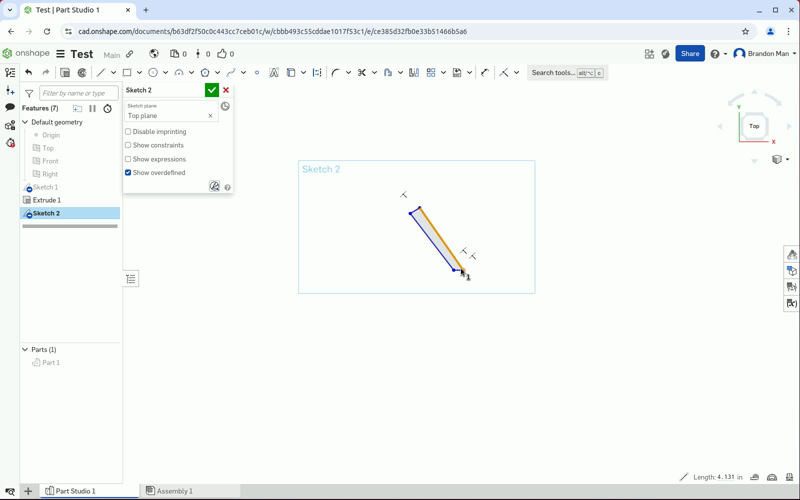
scroll(-6)
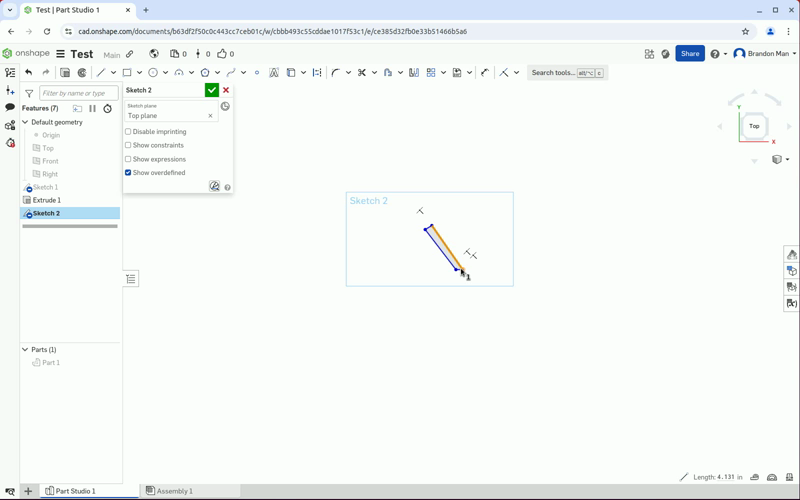
scroll(-6)
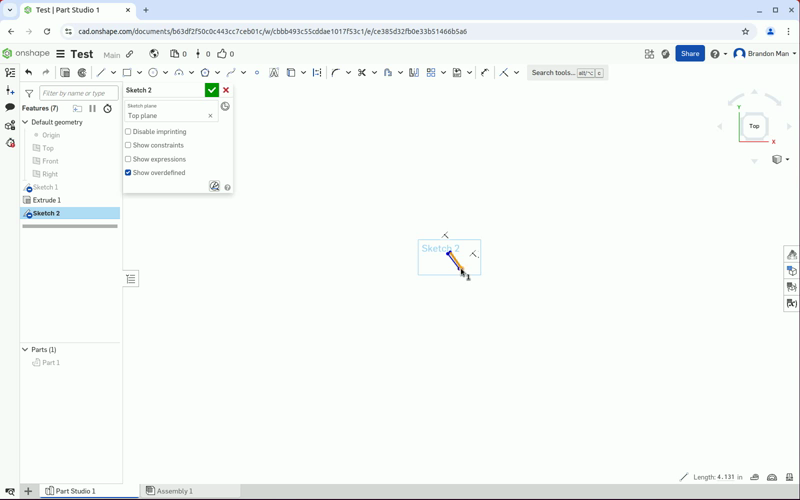
mouse_move(73, 352)
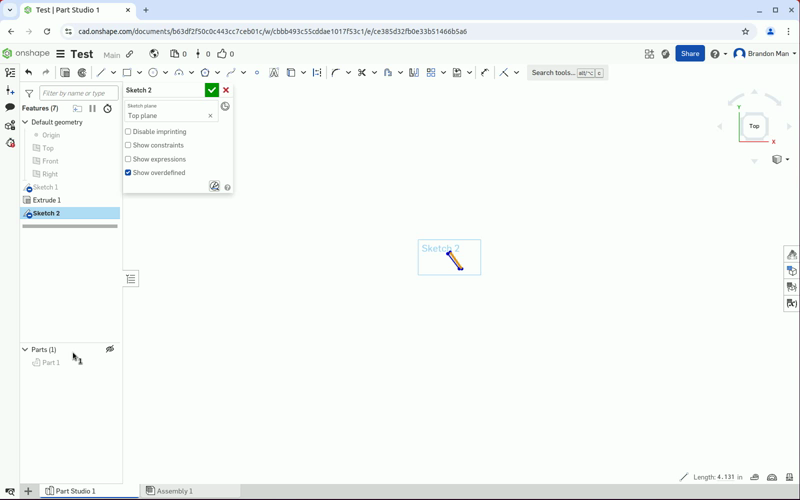
key(shift+y)
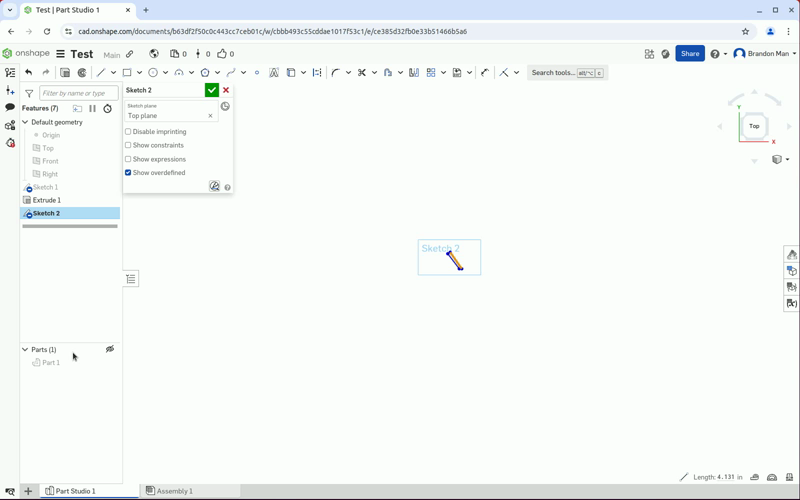
key(shift+e)
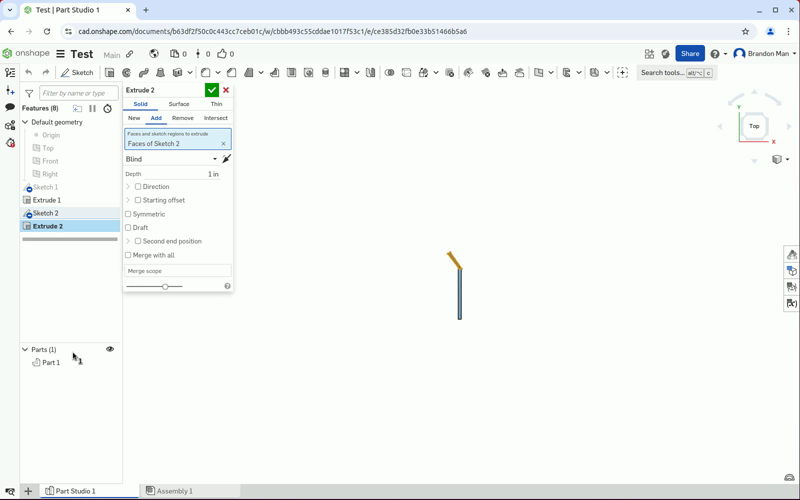
mouse_move(143, 106)
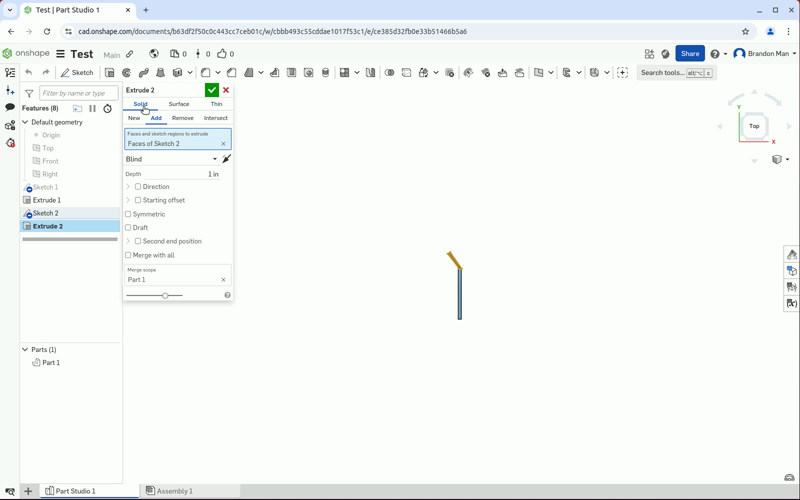
click(143, 106)
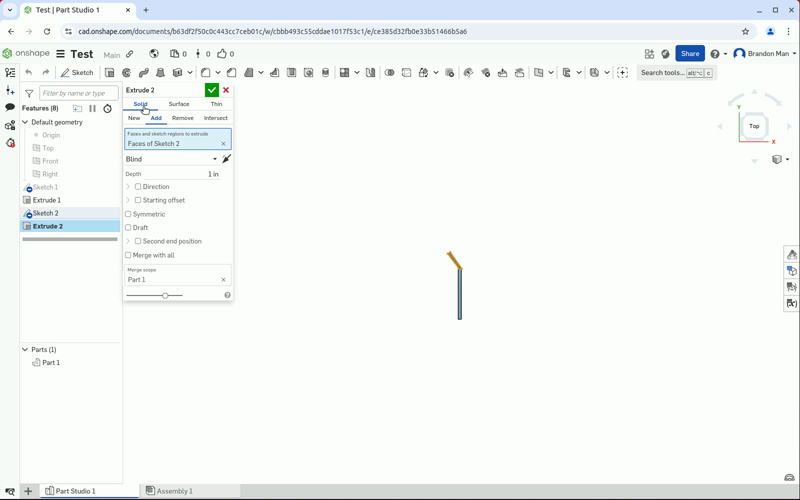
mouse_move(137, 120)
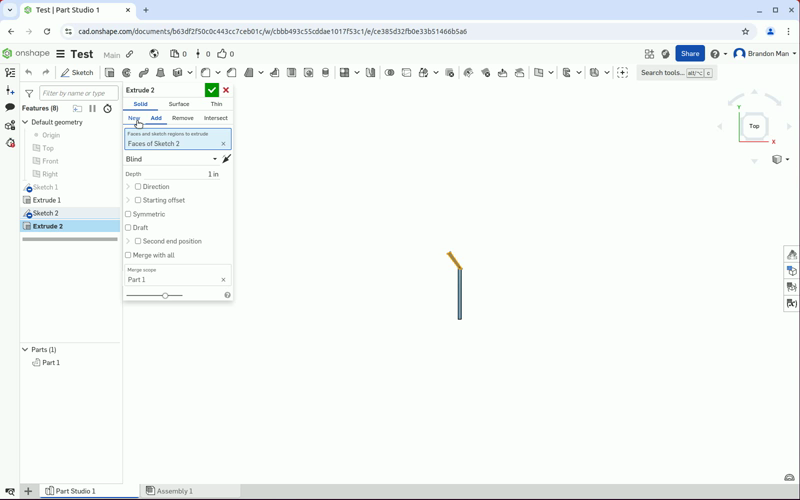
click(137, 120)
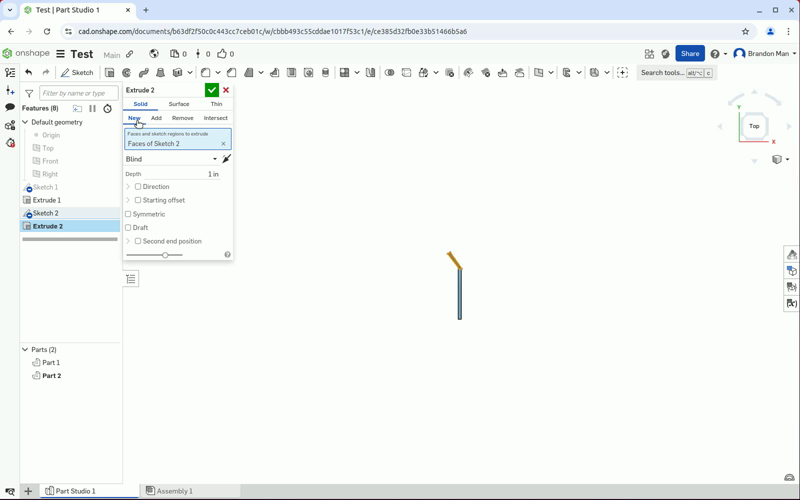
key(tab, 4)
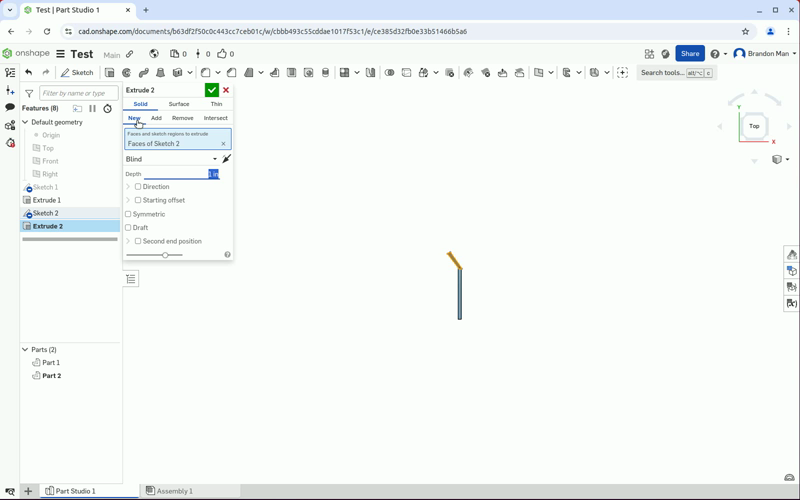
text(23.108)
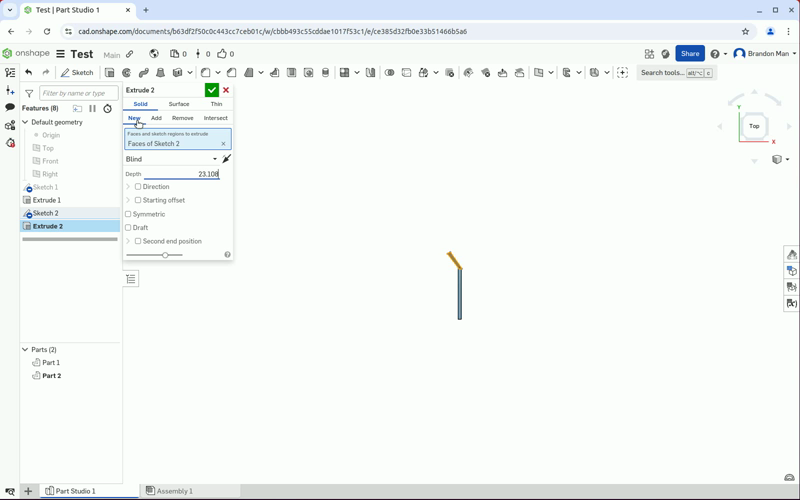
key(enter)
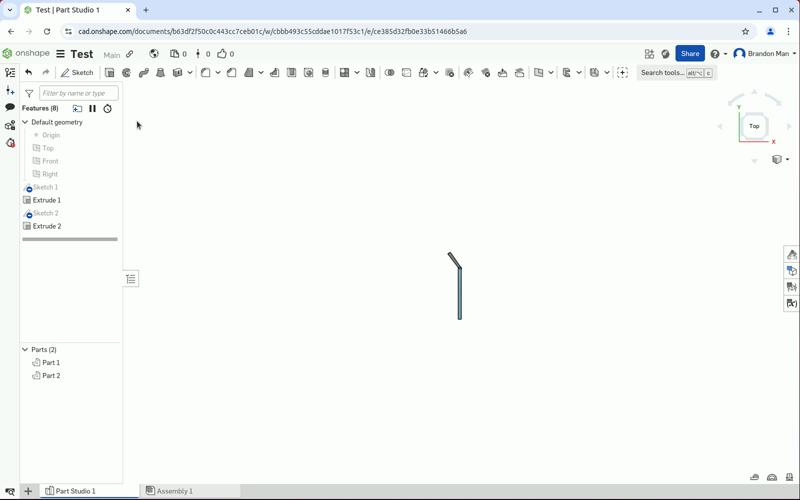
key(shift+h)
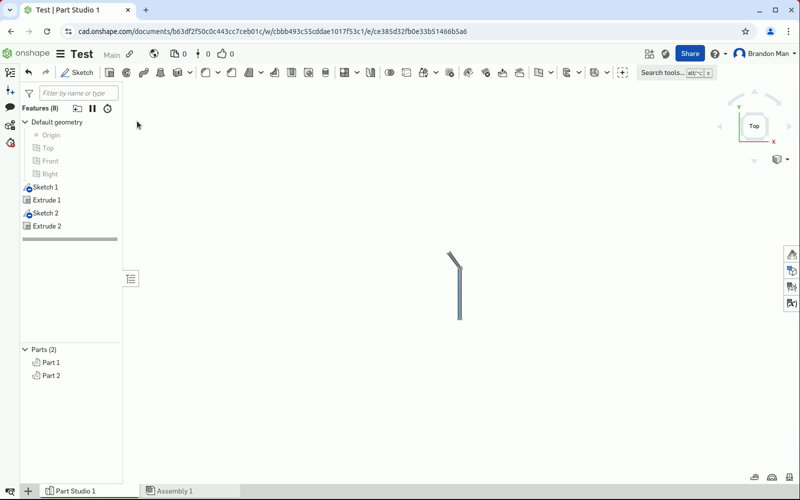
key(shift+h)
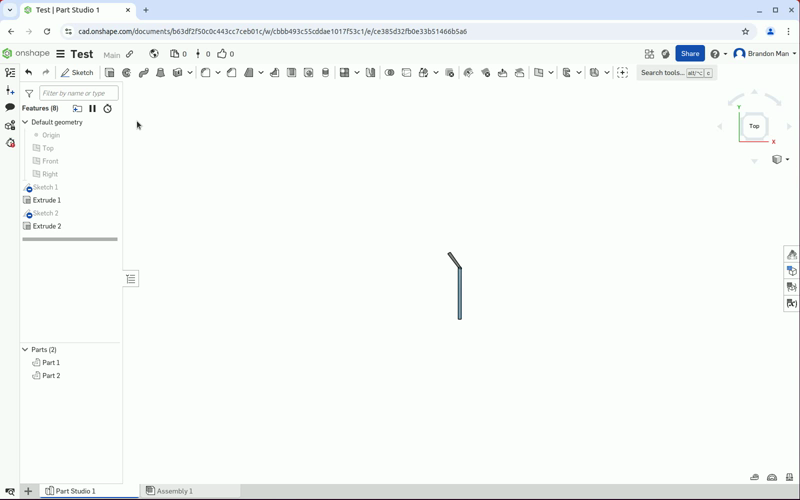
mouse_move(73, 189)
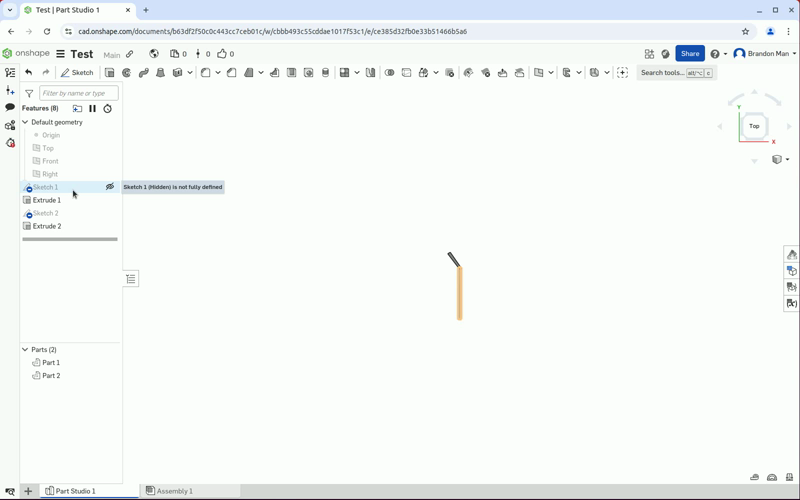
click(73, 189)
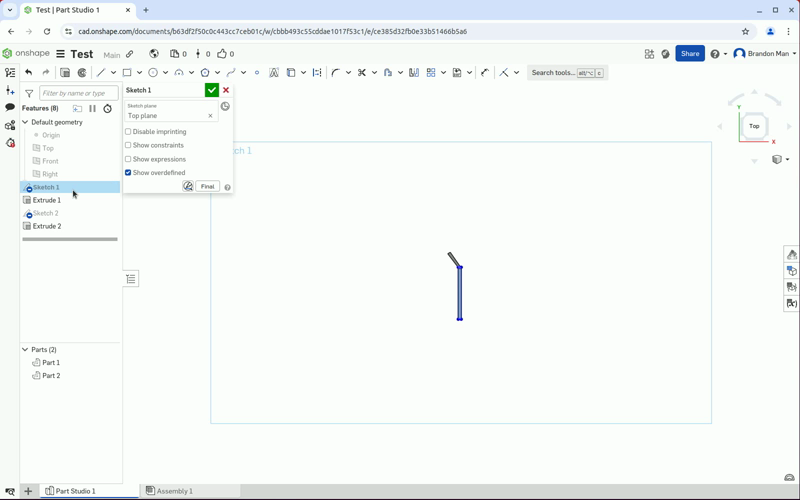
mouse_move(229, 92)
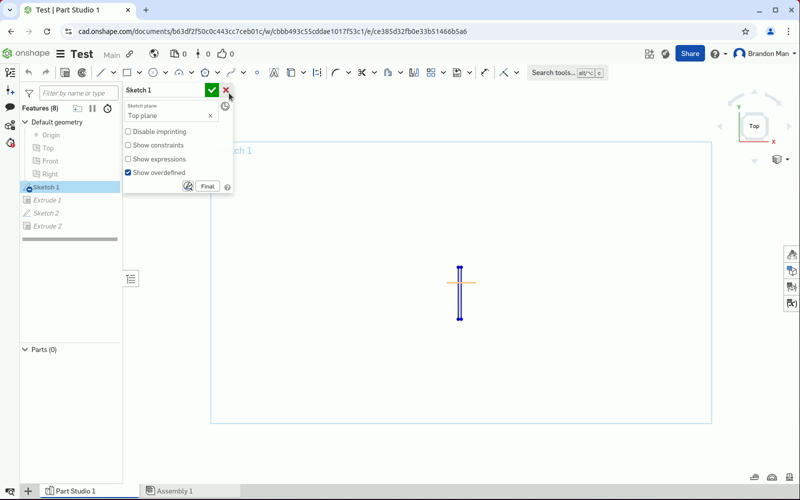
click(229, 92)
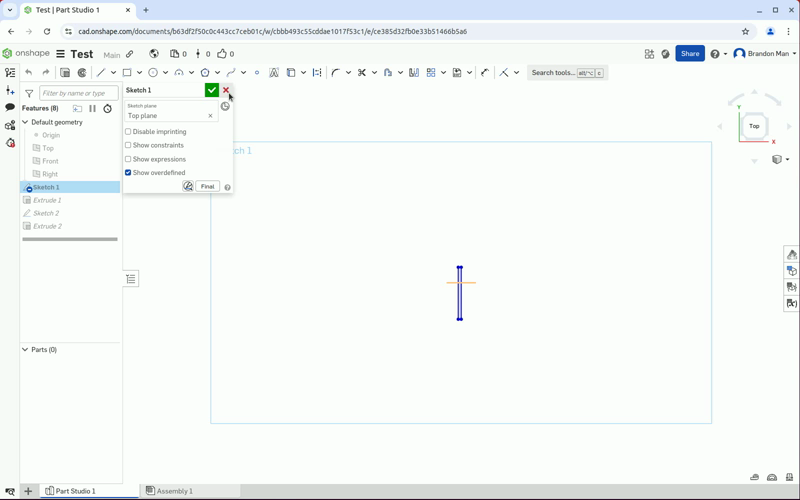
key(shift+s)
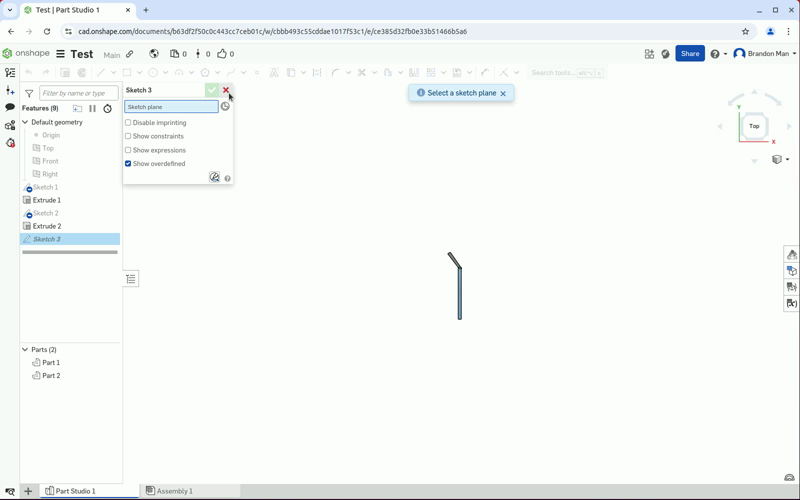
mouse_move(73, 150)
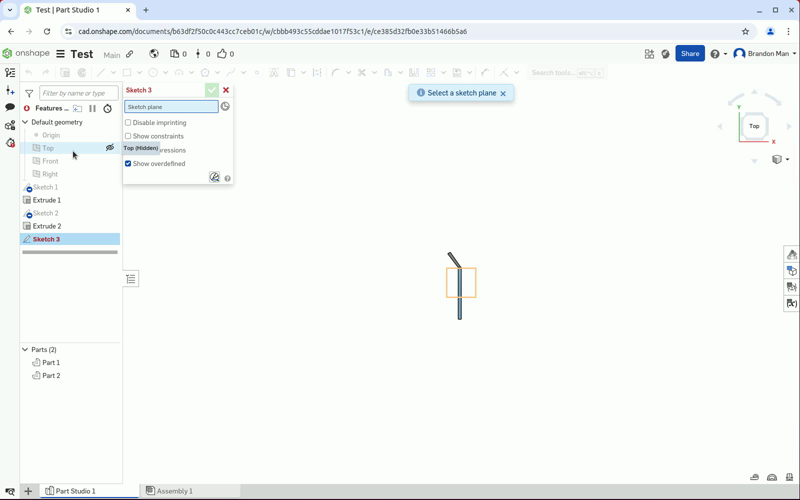
click(73, 150)
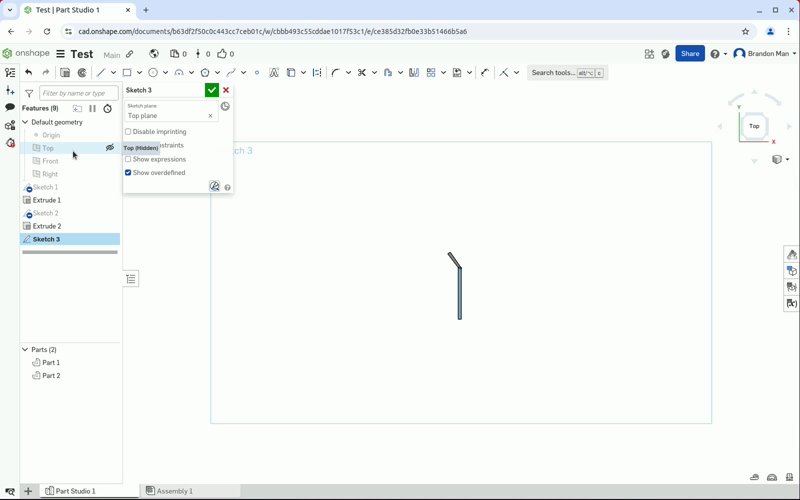
mouse_move(73, 352)
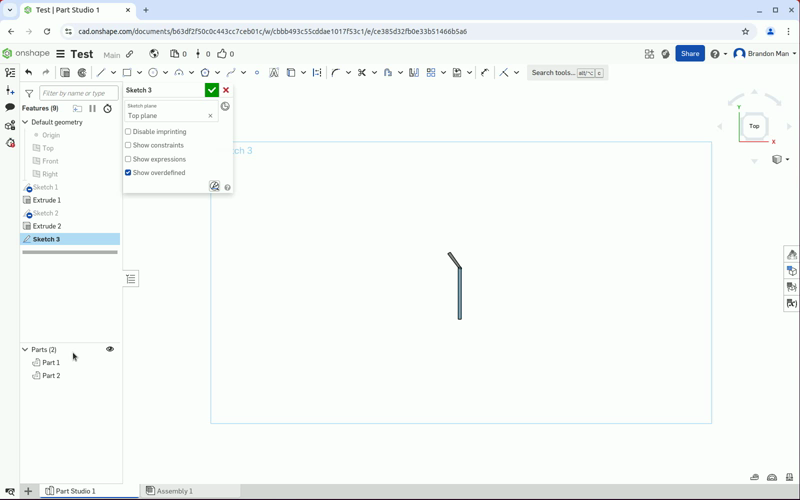
key(y)
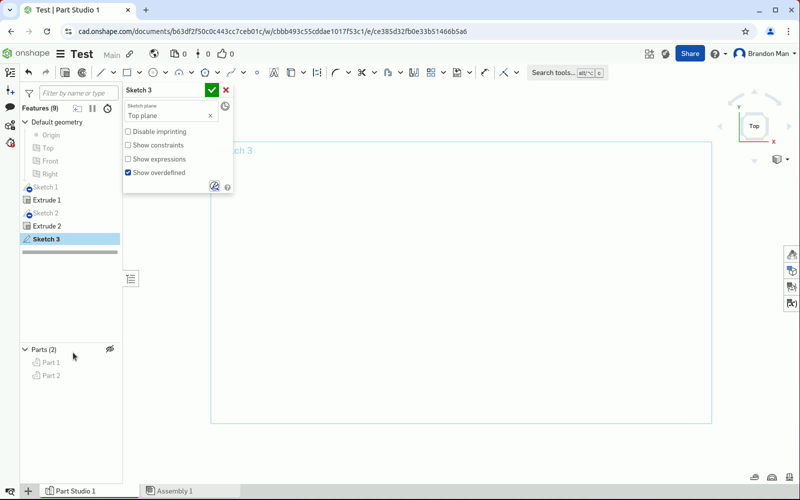
key(l)
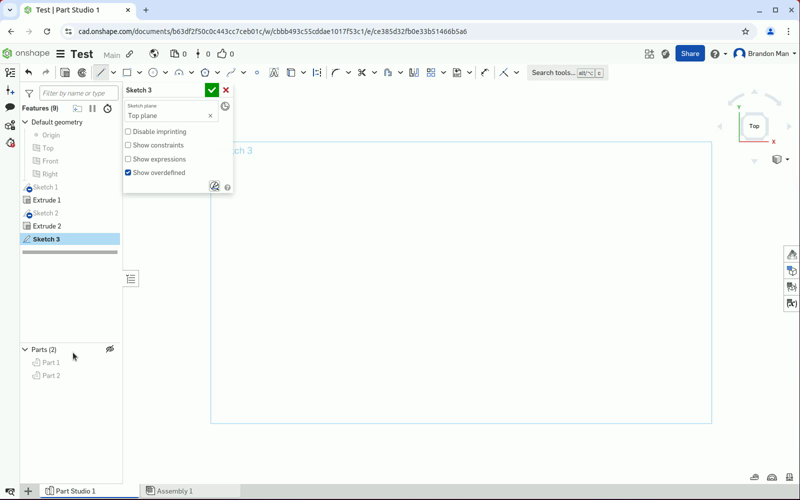
key_down(shift)
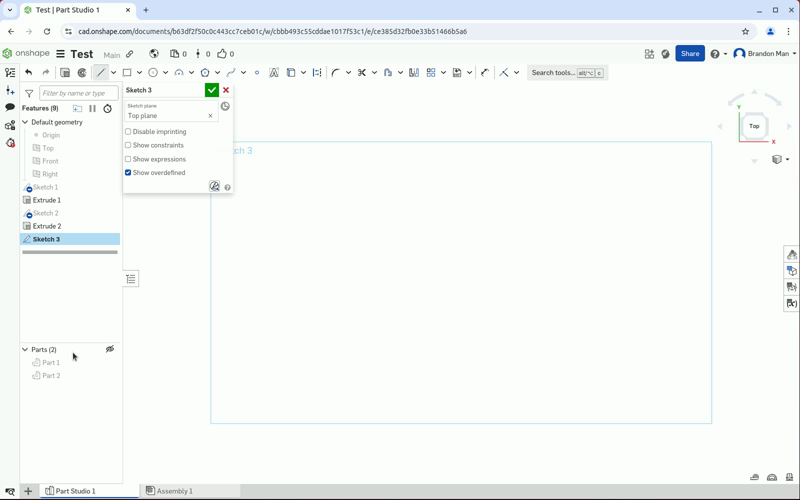
mouse_move(447, 333)
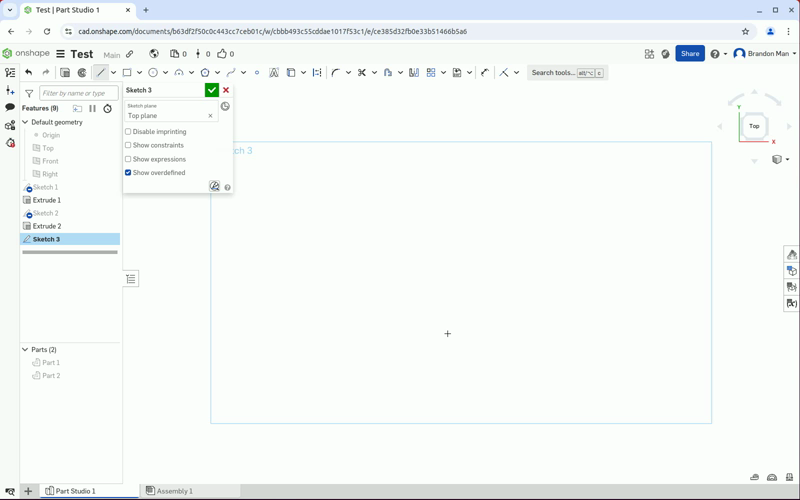
click(447, 333)
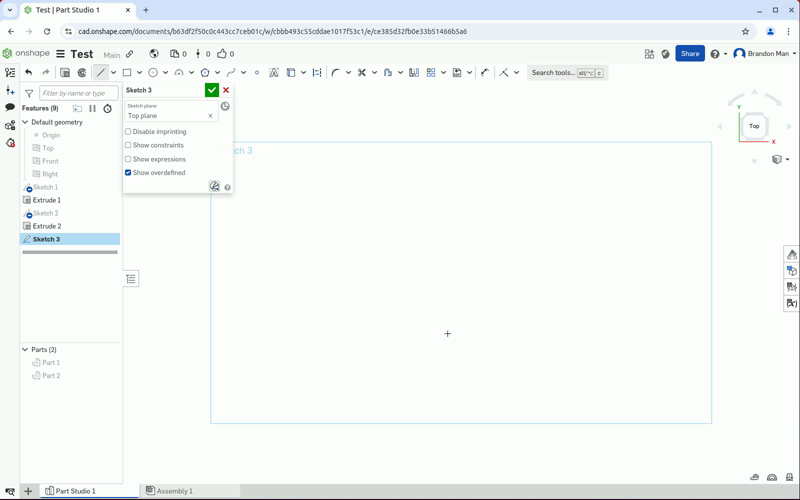
key_up(shift)
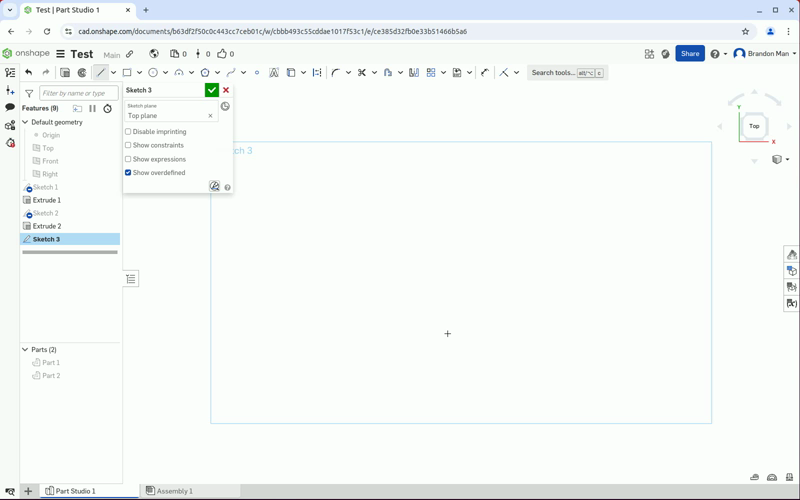
key_down(shift)
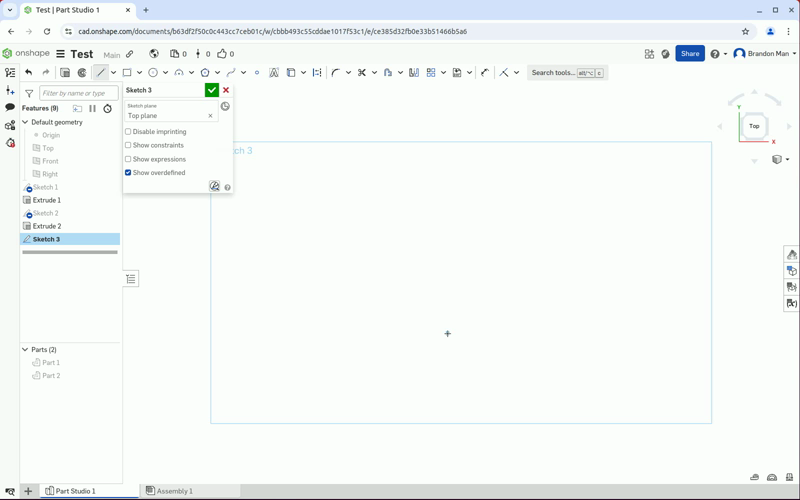
mouse_move(477, 333)
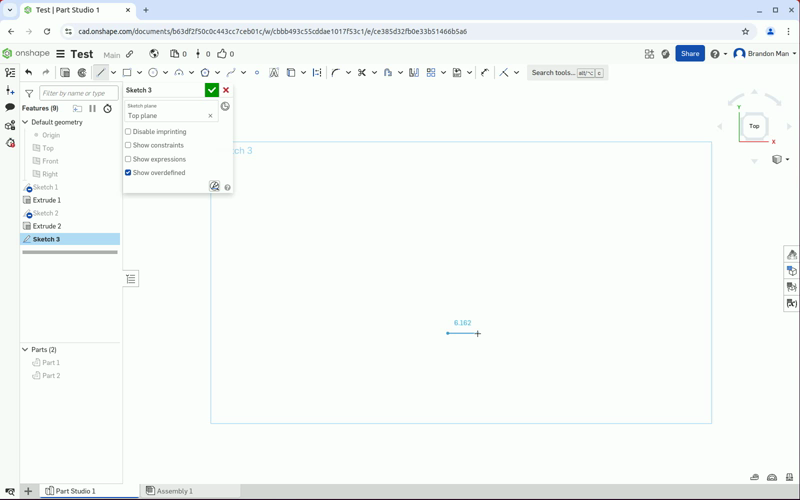
mouse_move(450, 334)
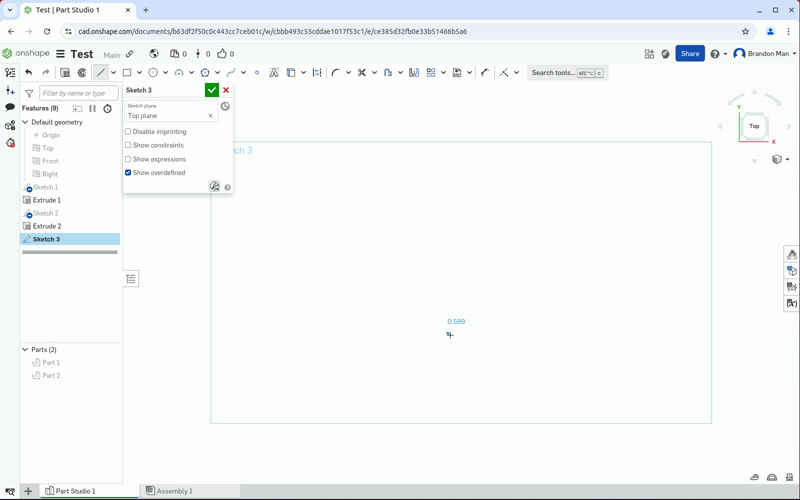
scroll(6)
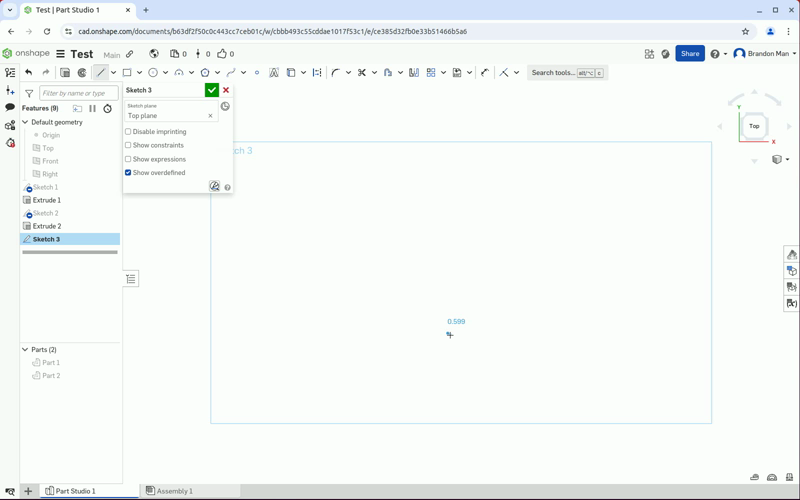
scroll(6)
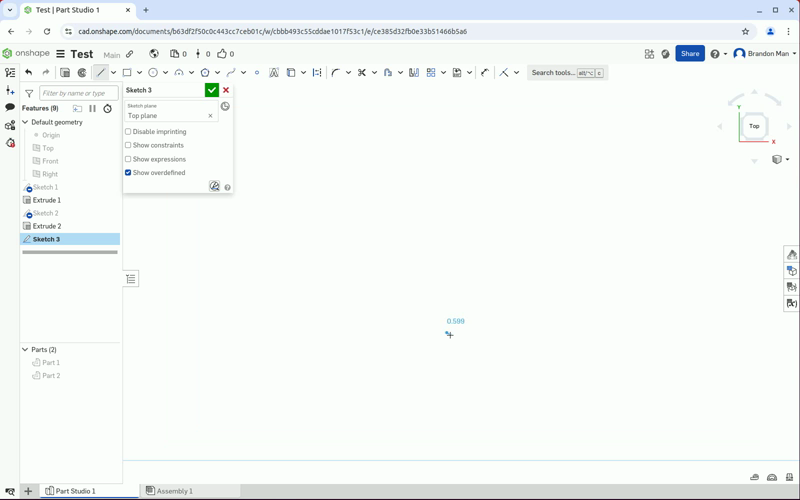
scroll(6)
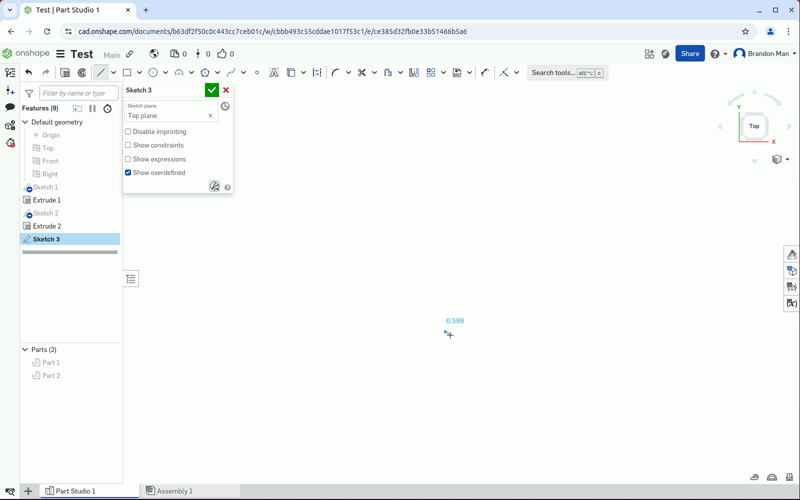
scroll(6)
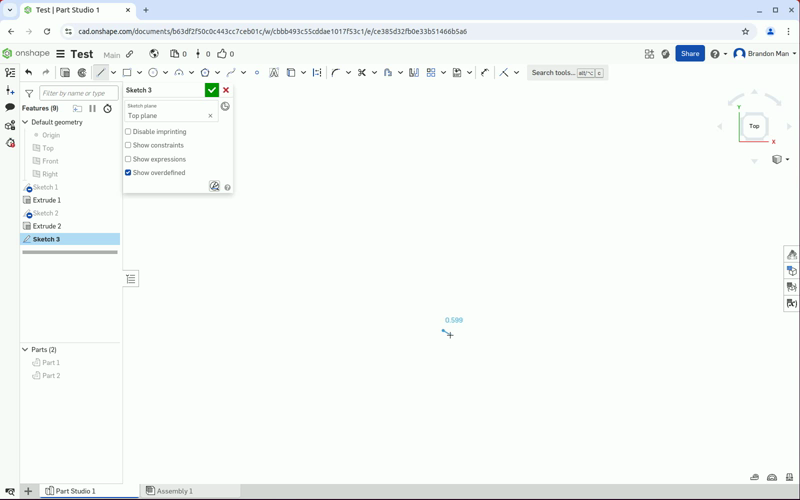
scroll(6)
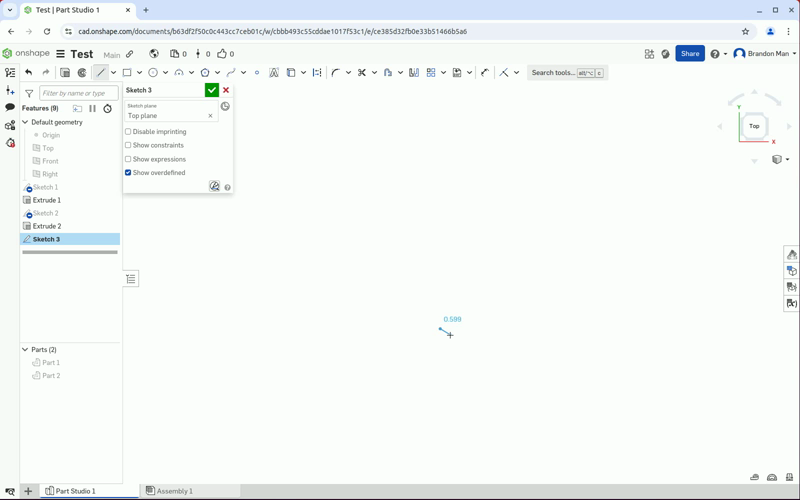
scroll(6)
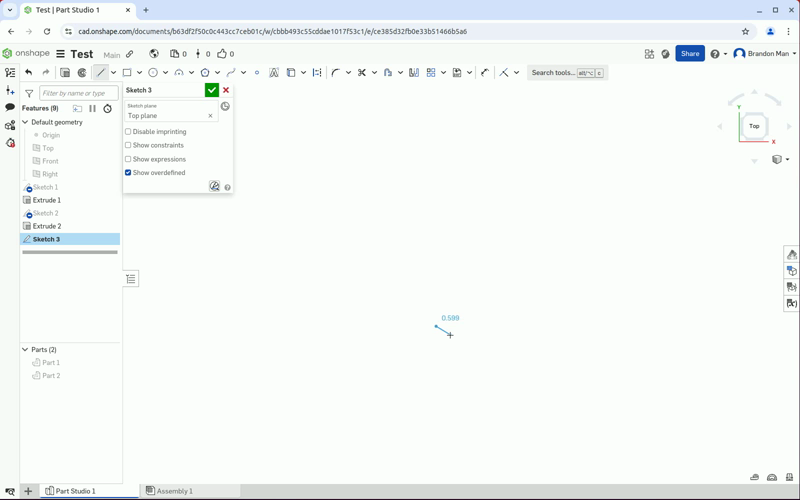
scroll(6)
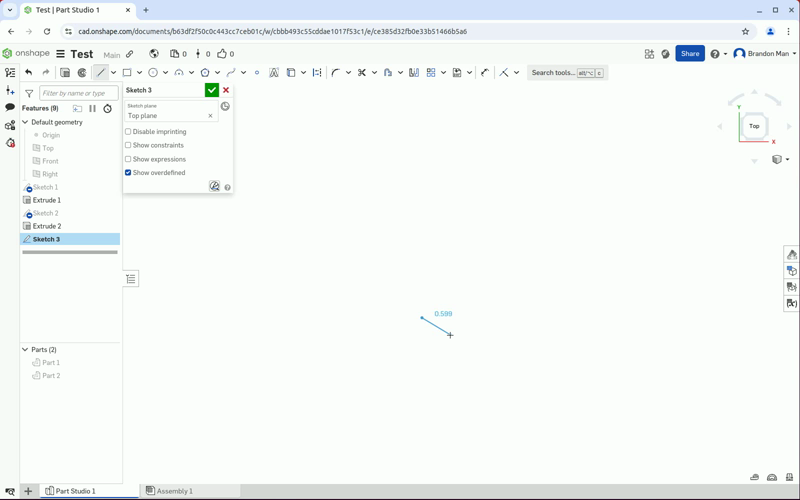
click(450, 334)
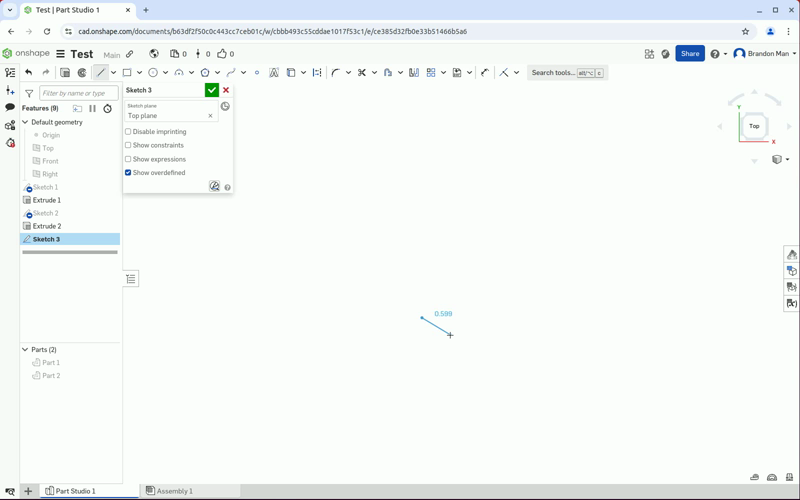
scroll(-6)
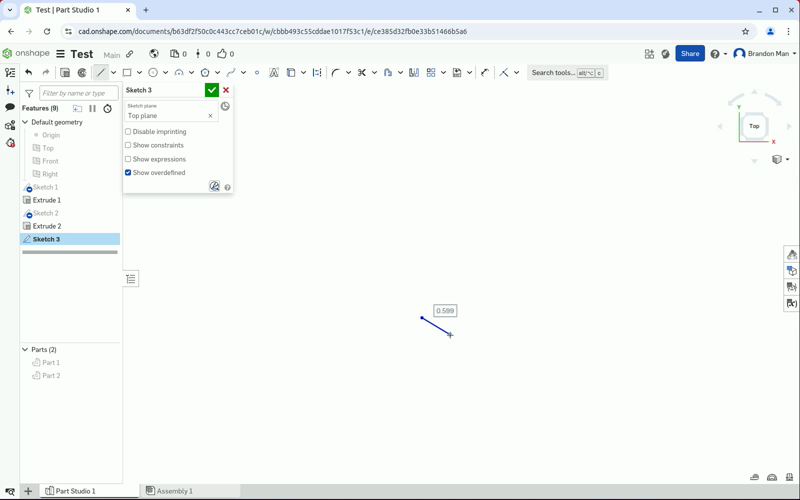
scroll(-6)
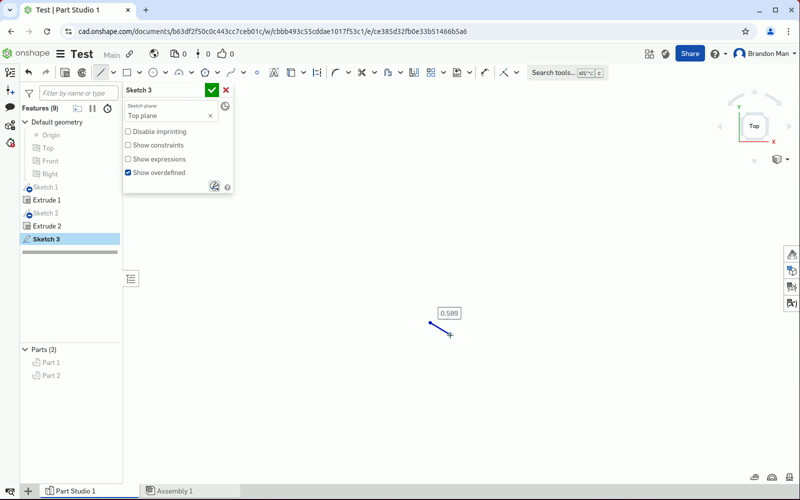
scroll(-6)
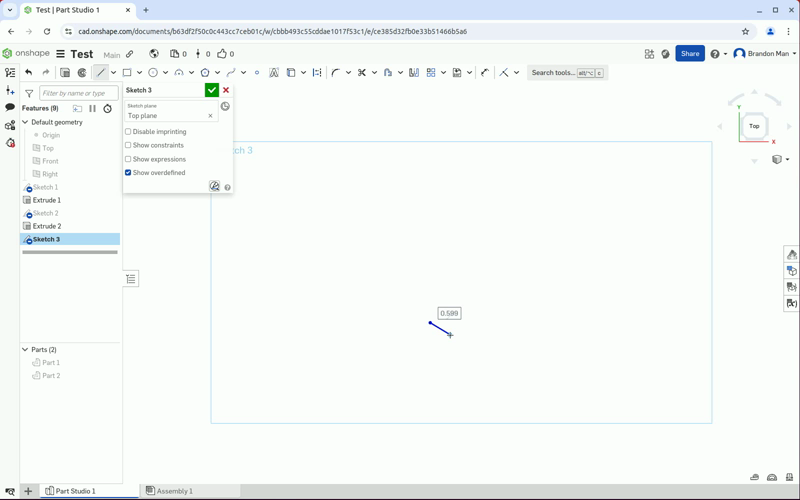
scroll(-6)
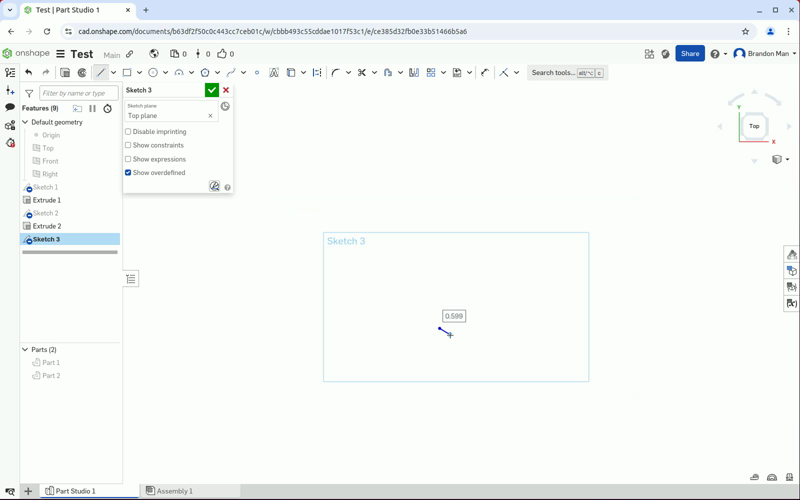
scroll(-6)
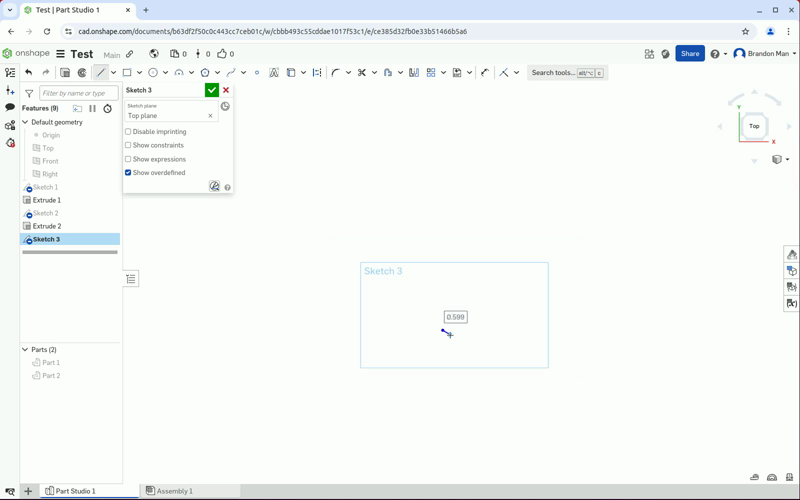
scroll(-6)
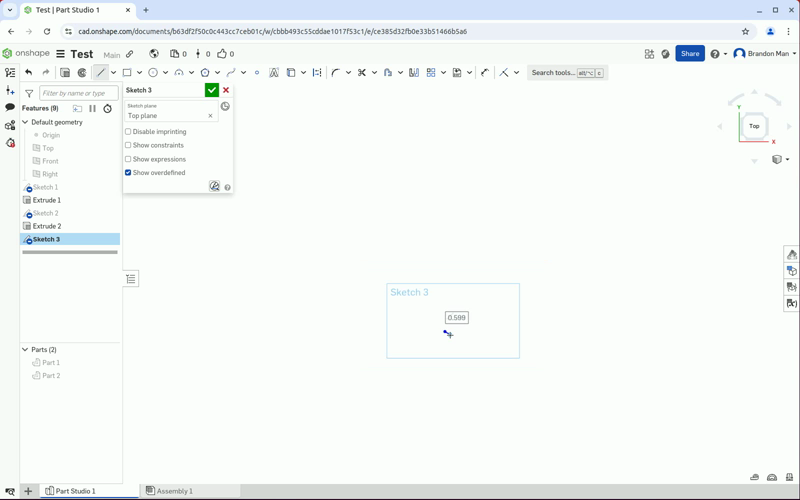
scroll(-6)
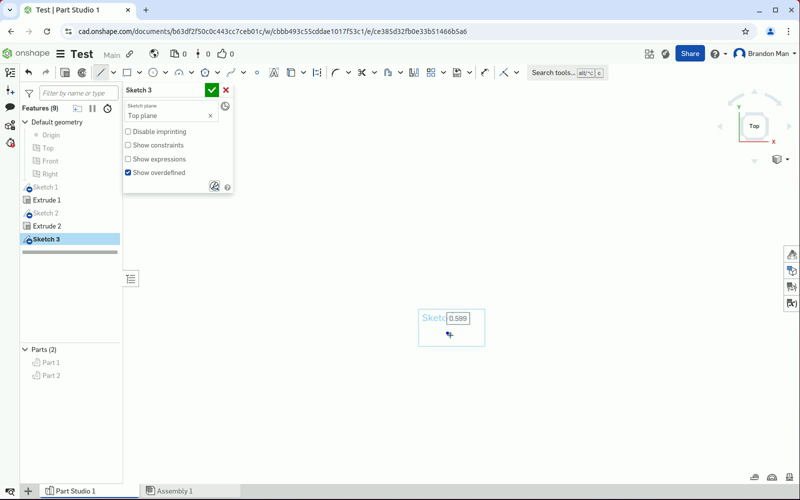
key_up(shift)
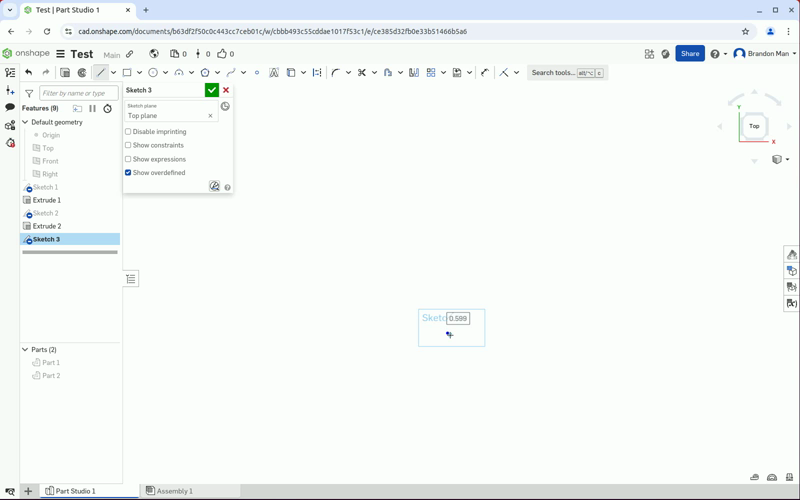
key_down(shift)
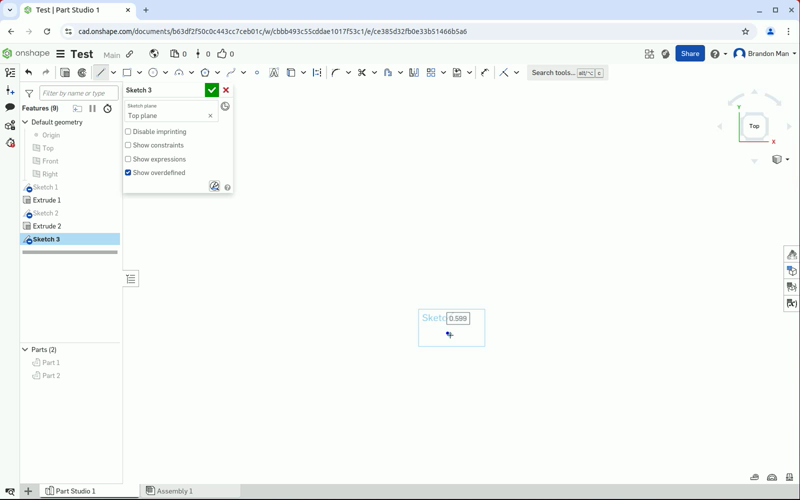
mouse_move(480, 334)
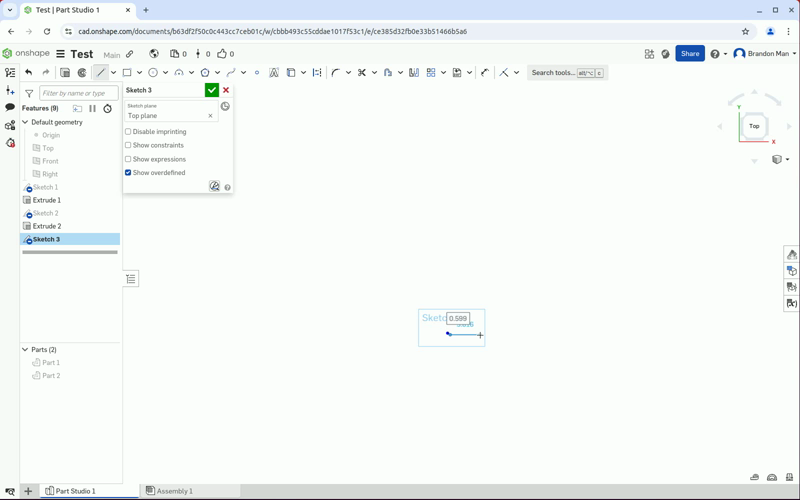
mouse_move(461, 318)
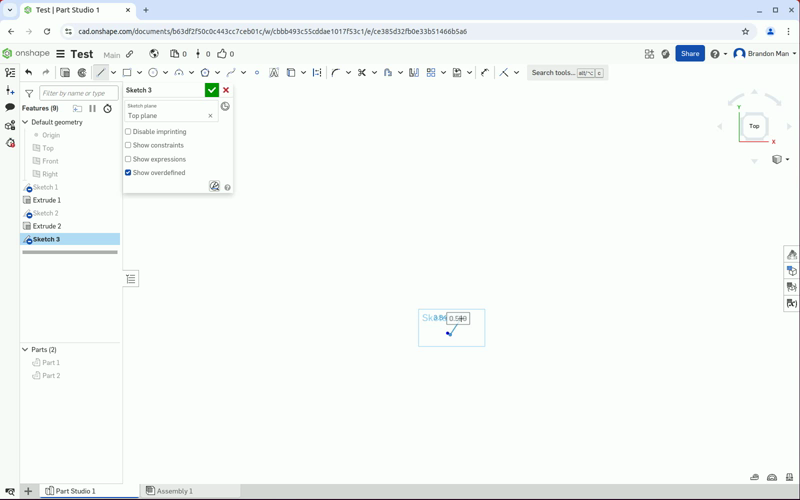
click(461, 318)
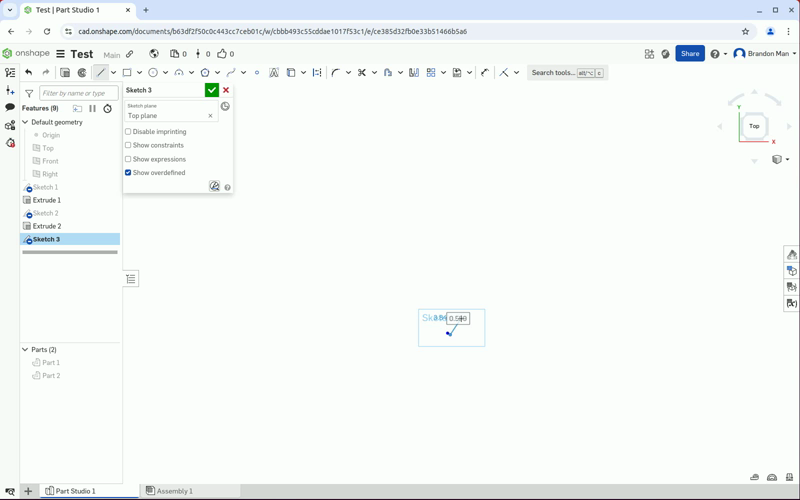
key_up(shift)
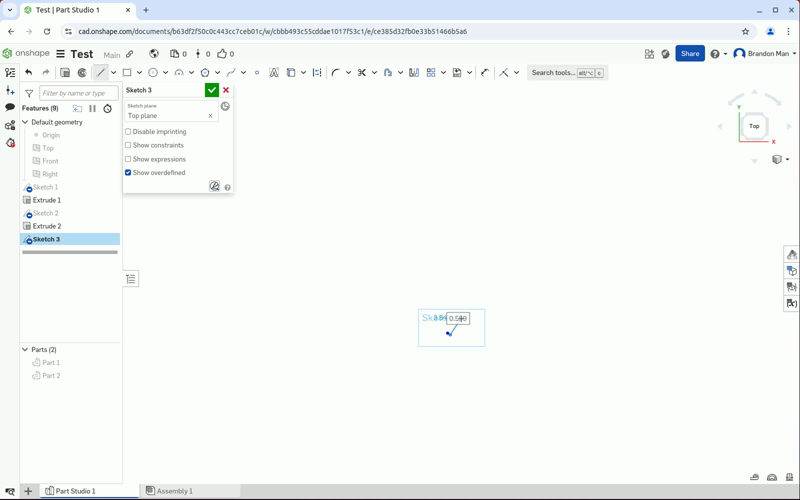
key_down(shift)
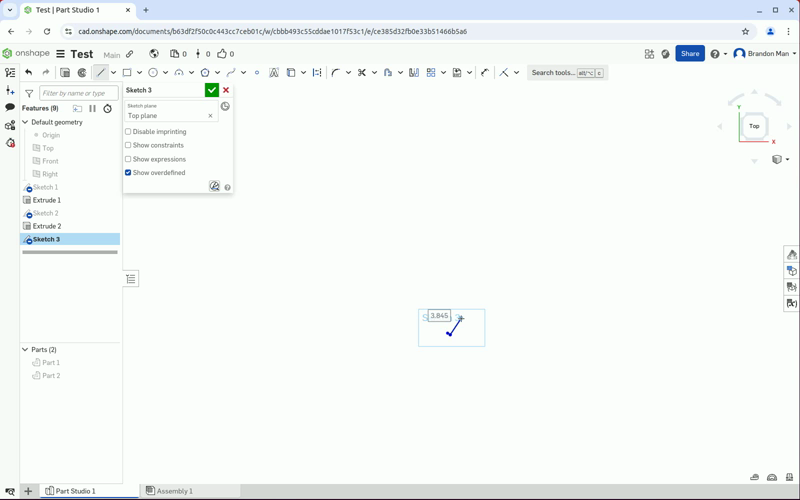
mouse_move(491, 318)
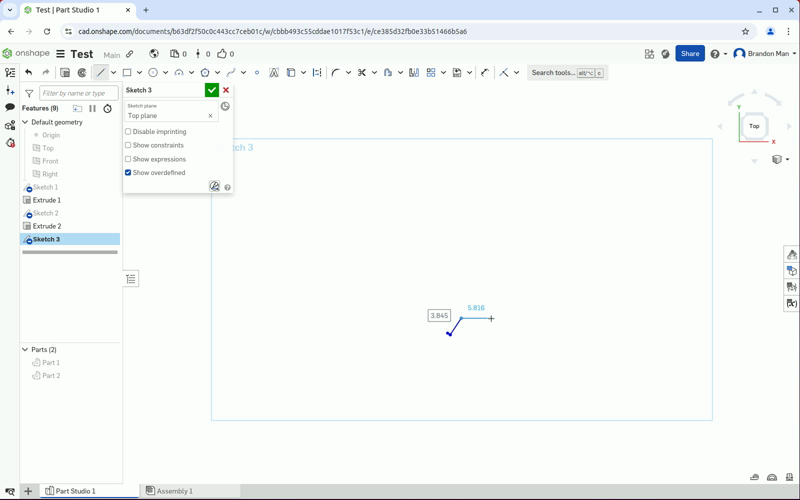
mouse_move(458, 318)
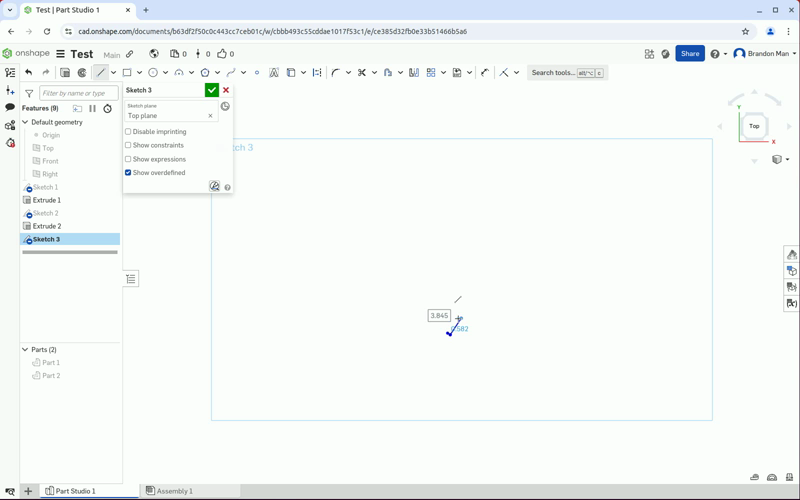
scroll(6)
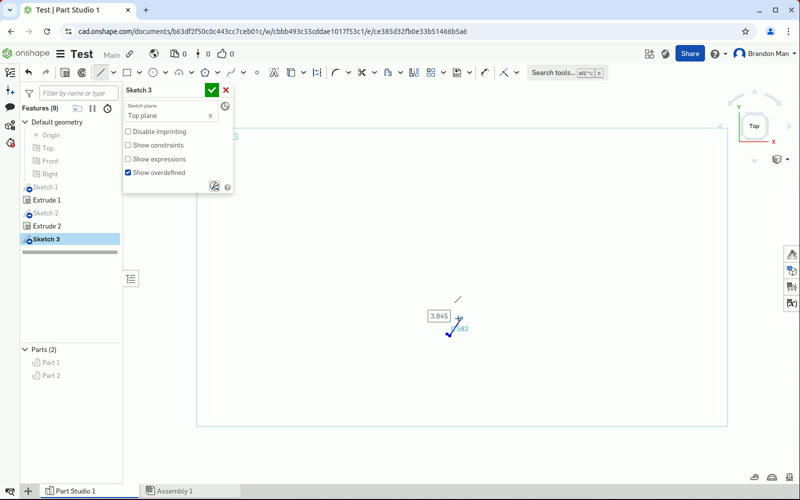
scroll(6)
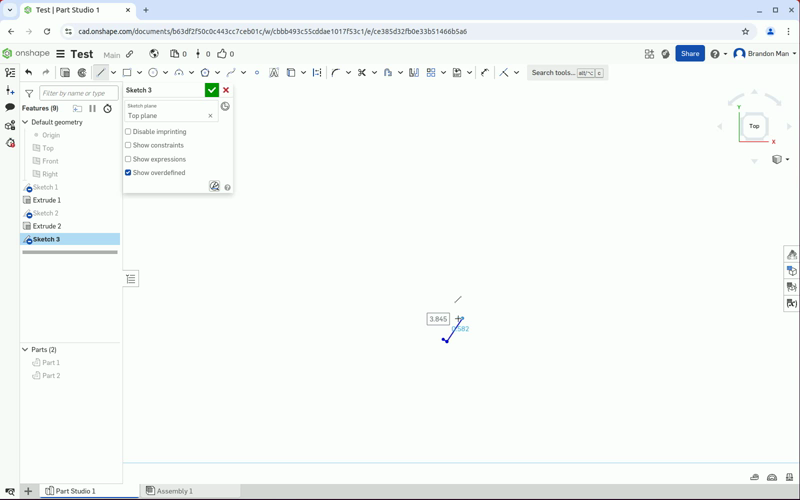
scroll(6)
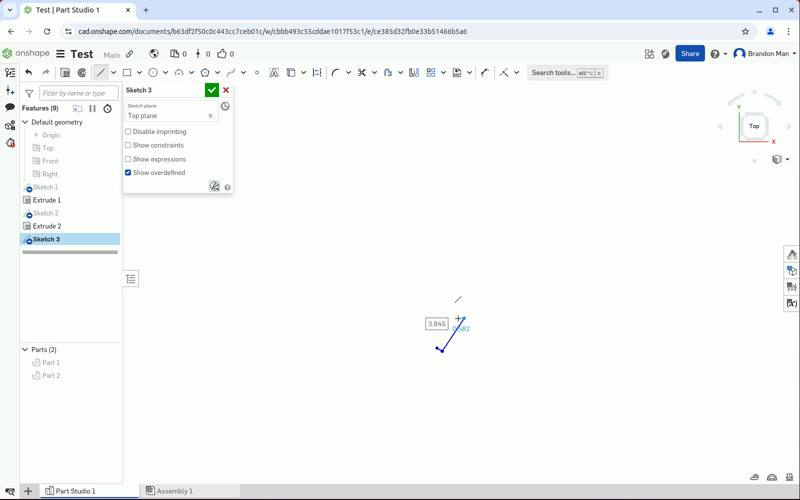
scroll(6)
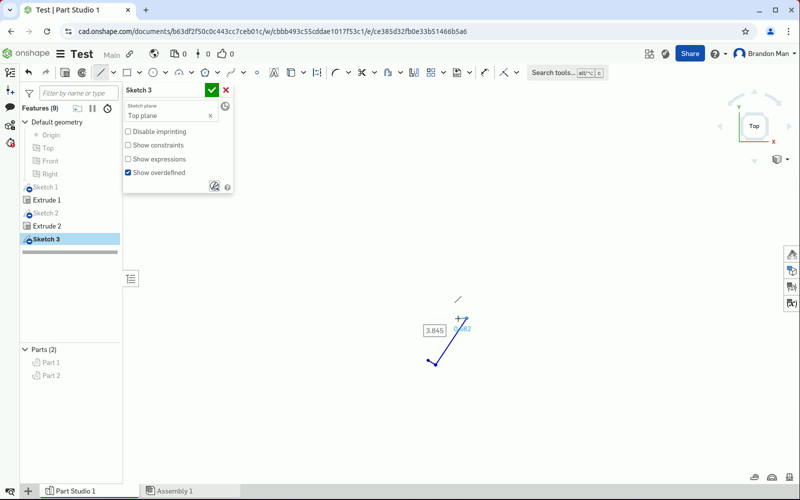
scroll(6)
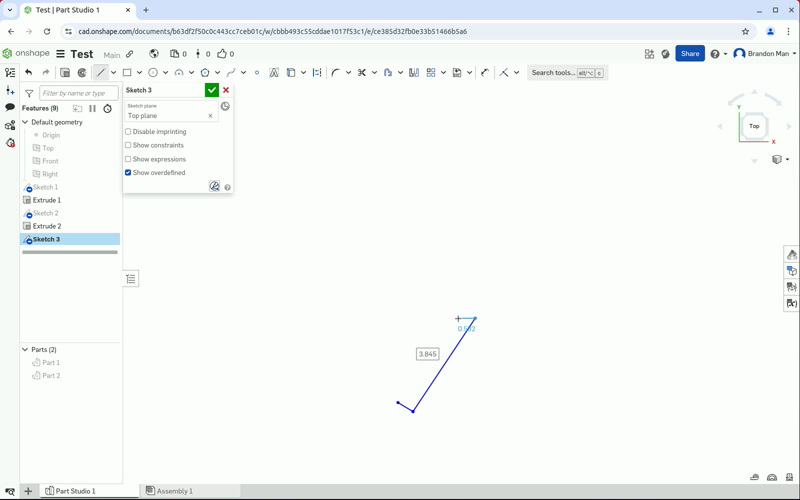
scroll(6)
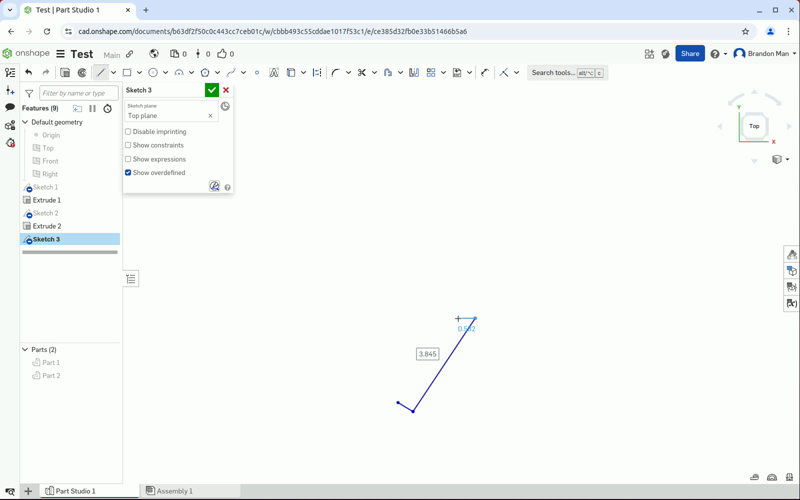
scroll(6)
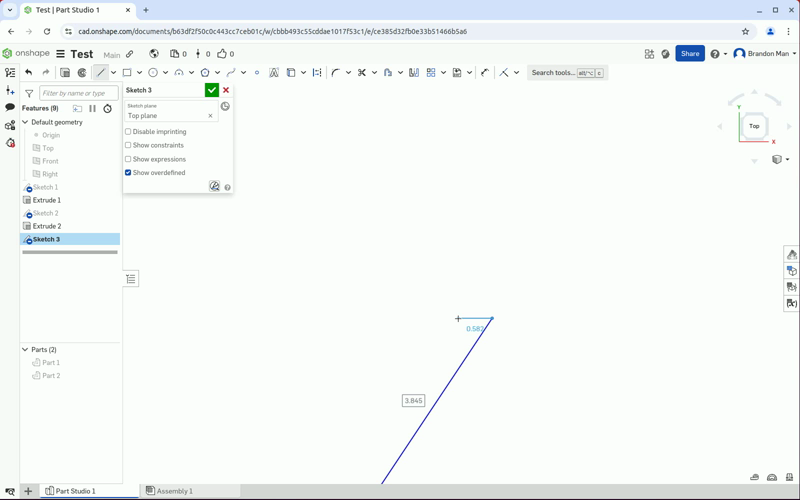
click(458, 318)
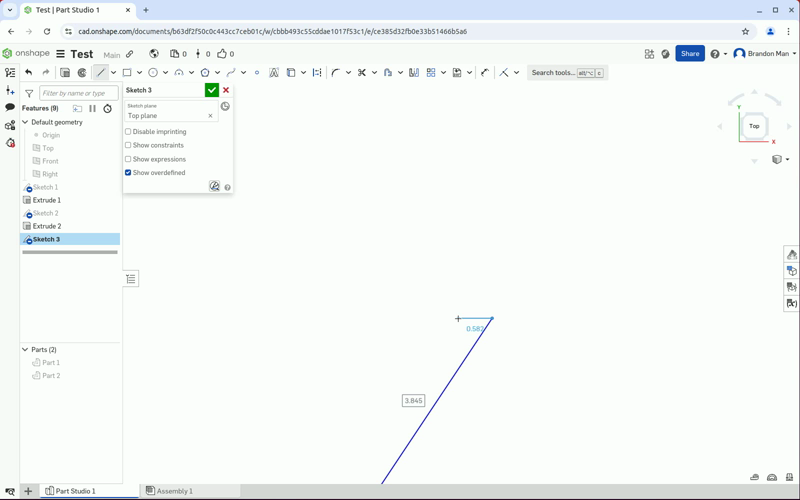
scroll(-6)
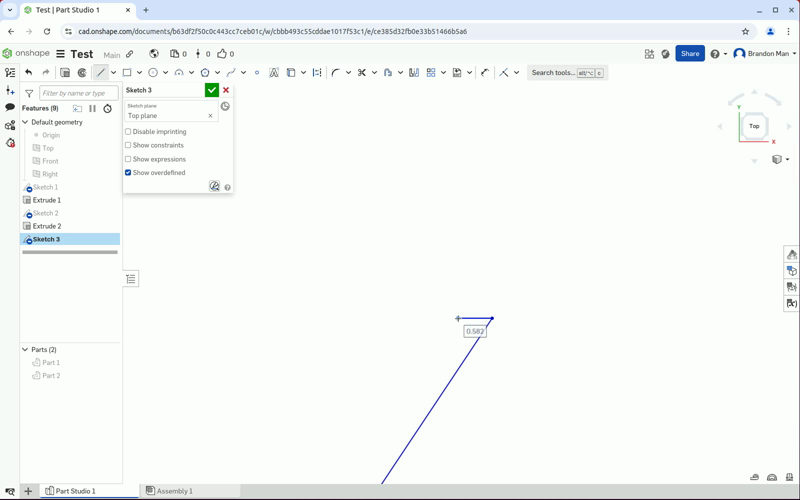
scroll(-6)
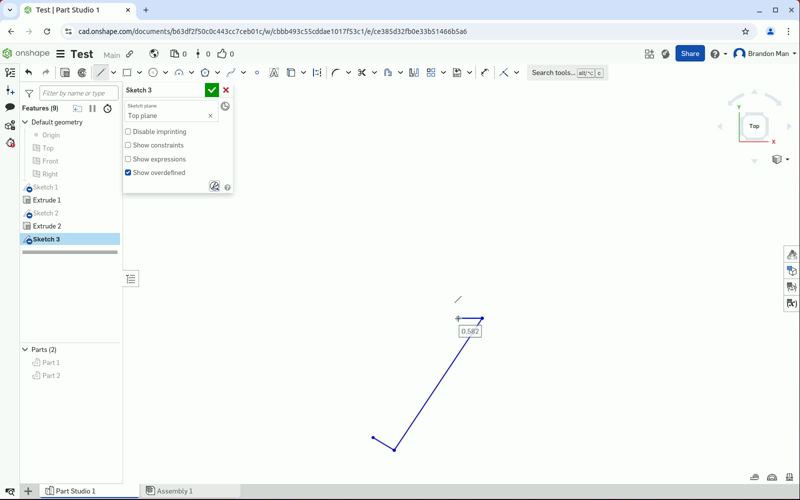
scroll(-6)
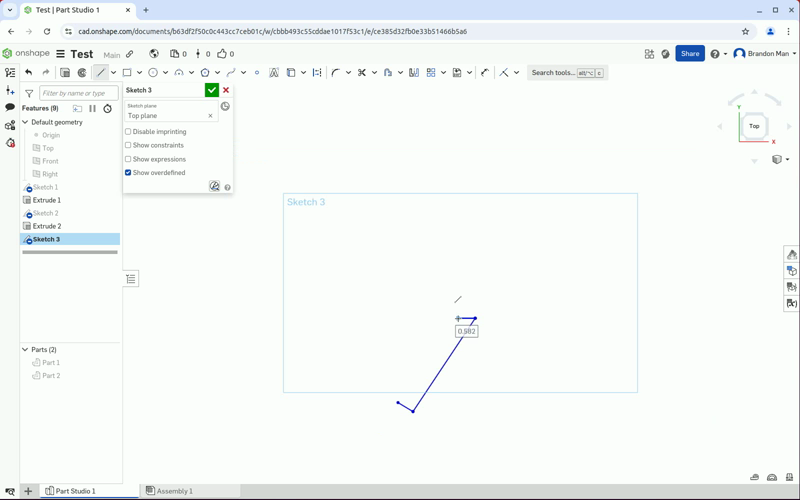
scroll(-6)
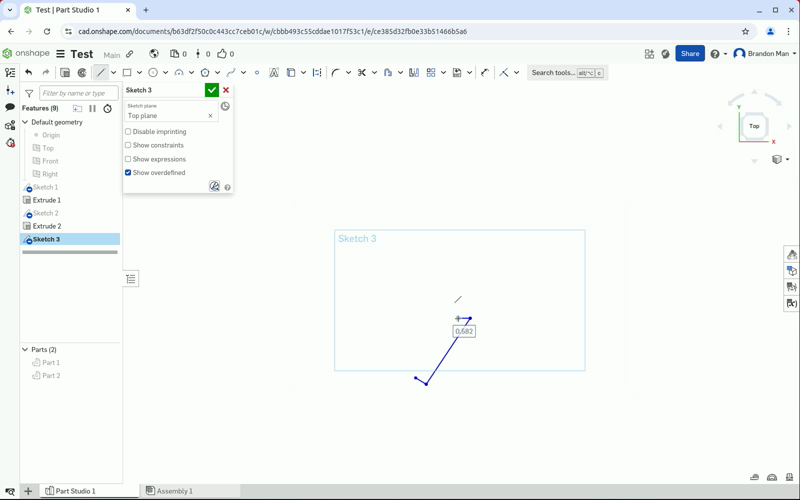
scroll(-6)
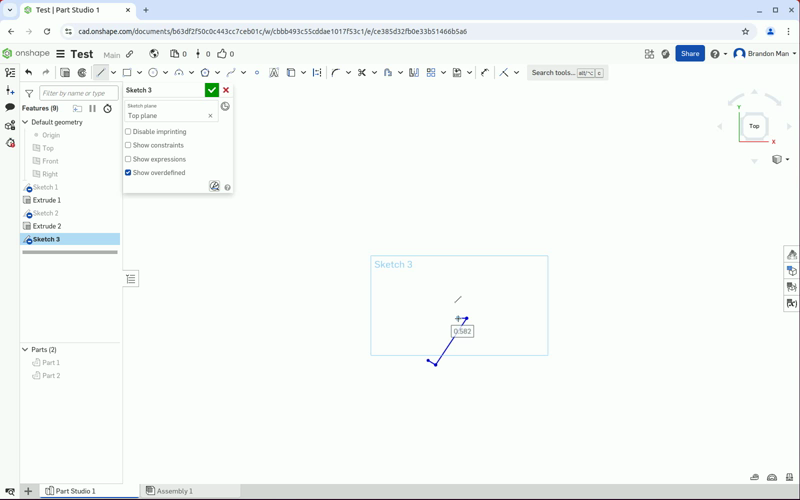
scroll(-6)
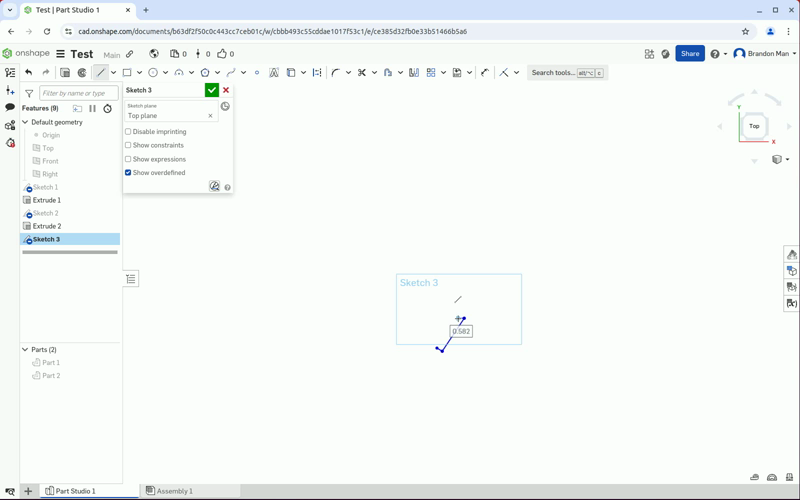
scroll(-6)
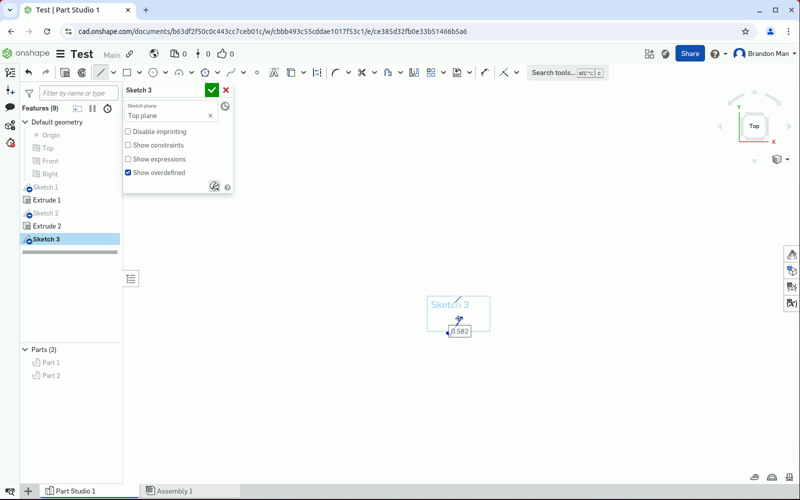
key_up(shift)
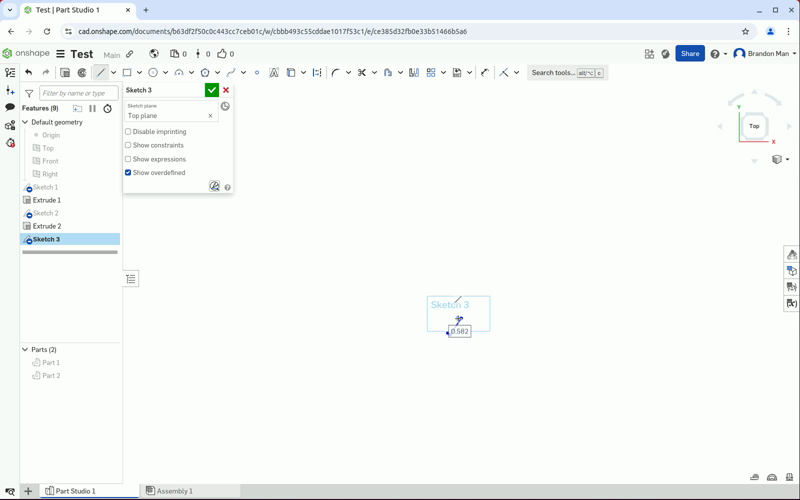
mouse_move(488, 318)
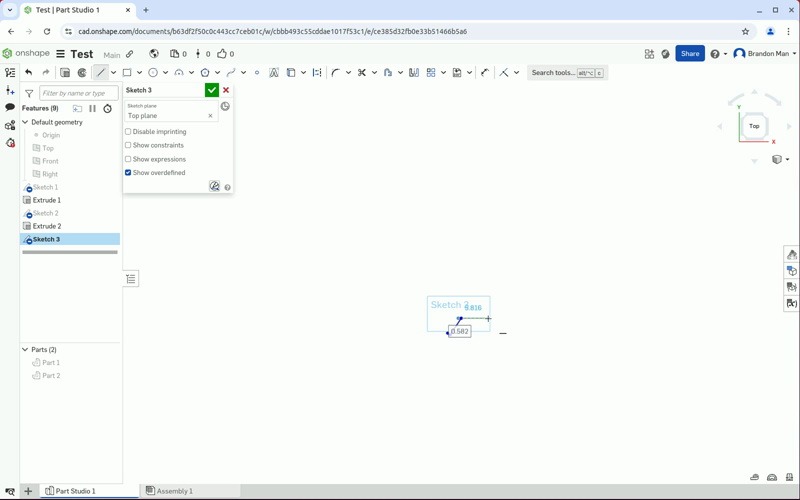
key_down(shift)
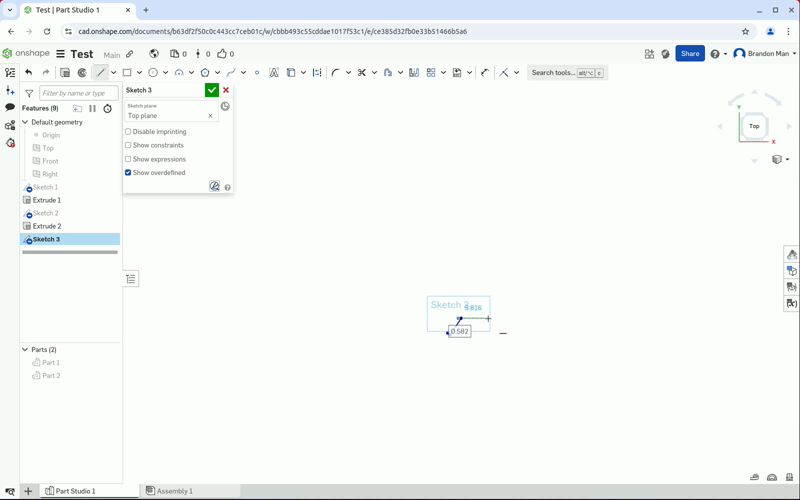
mouse_move(447, 333)
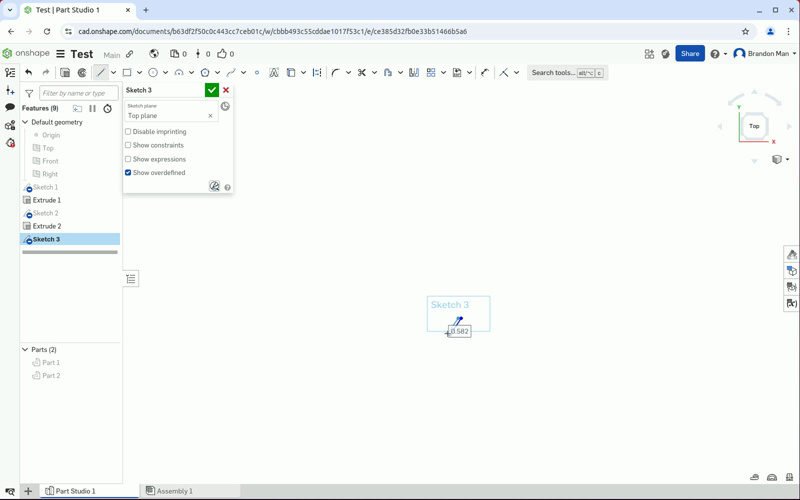
scroll(6)
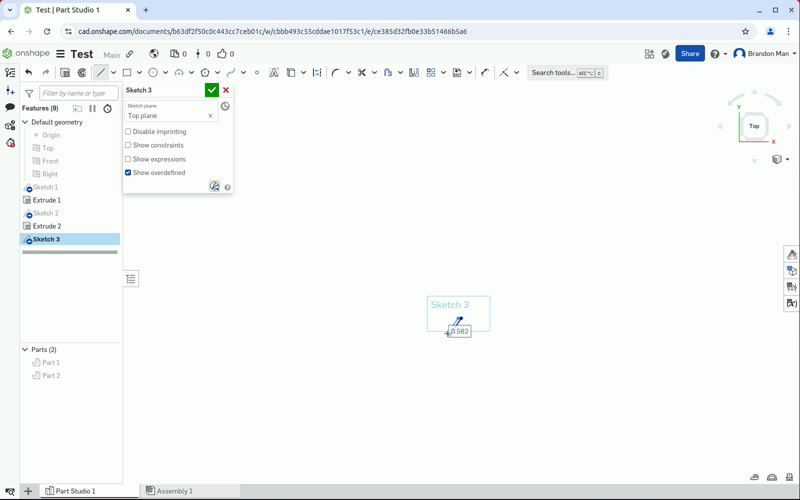
scroll(6)
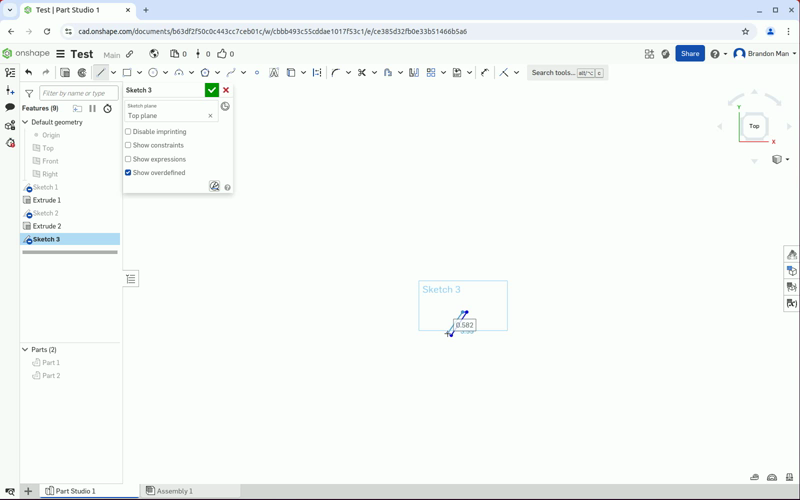
scroll(6)
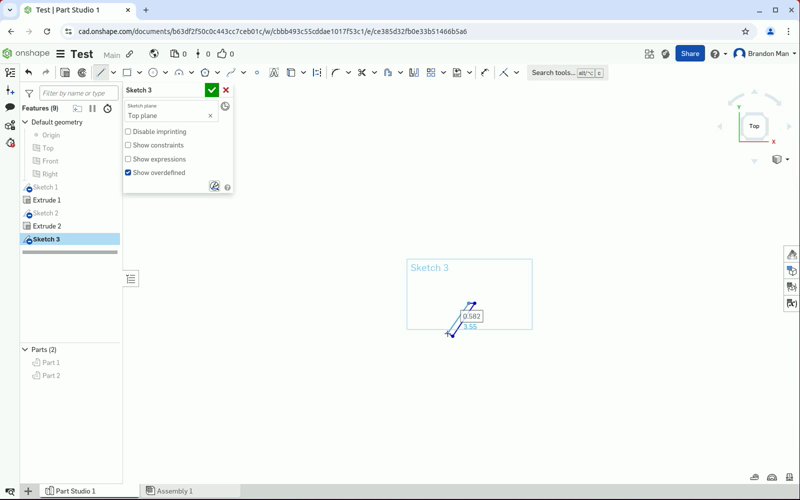
scroll(6)
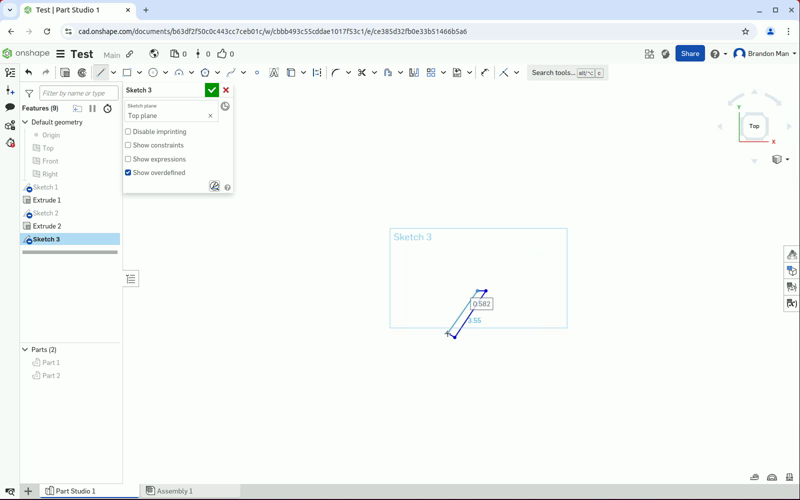
scroll(6)
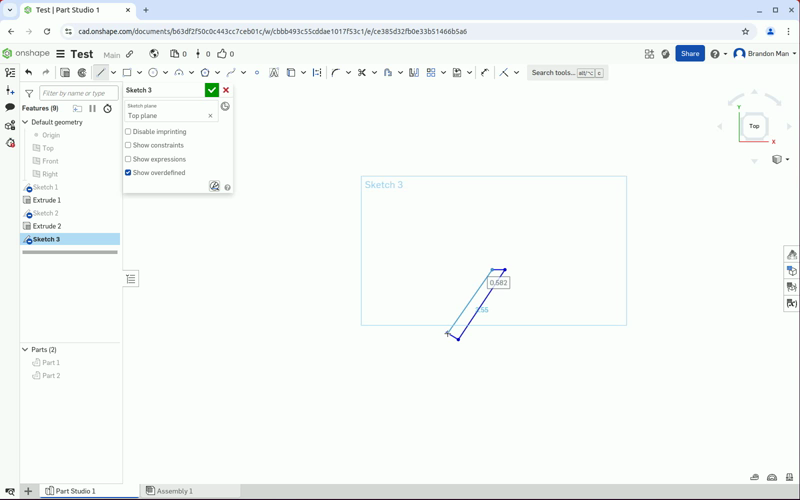
scroll(6)
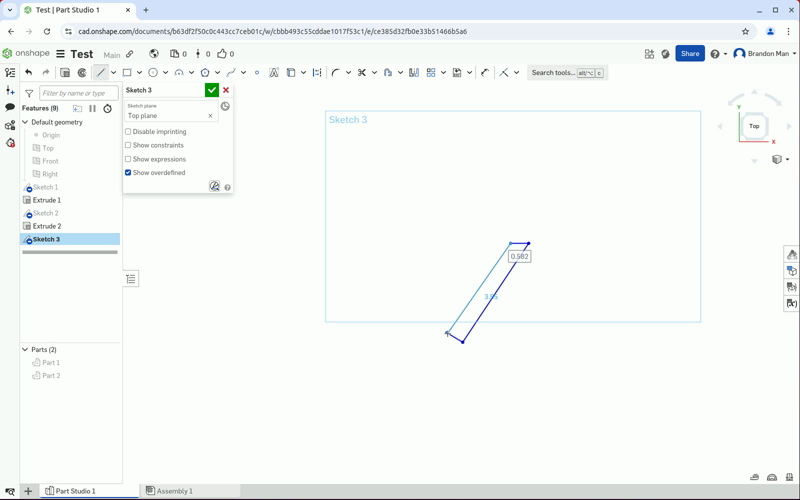
scroll(6)
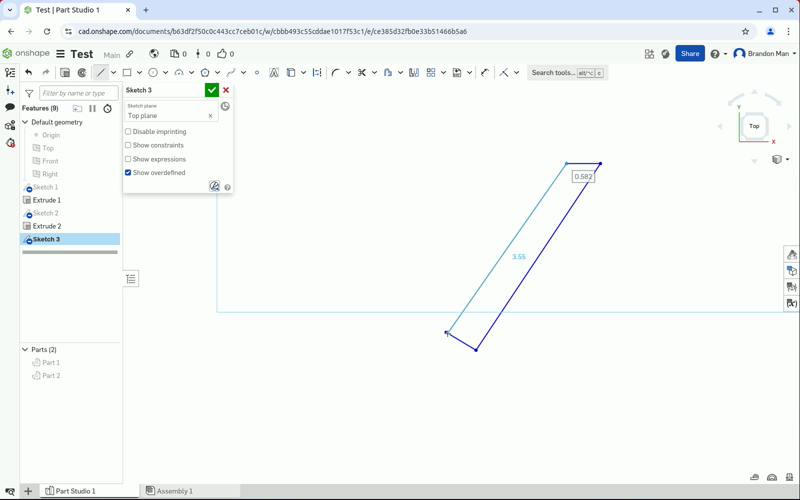
key_up(shift)
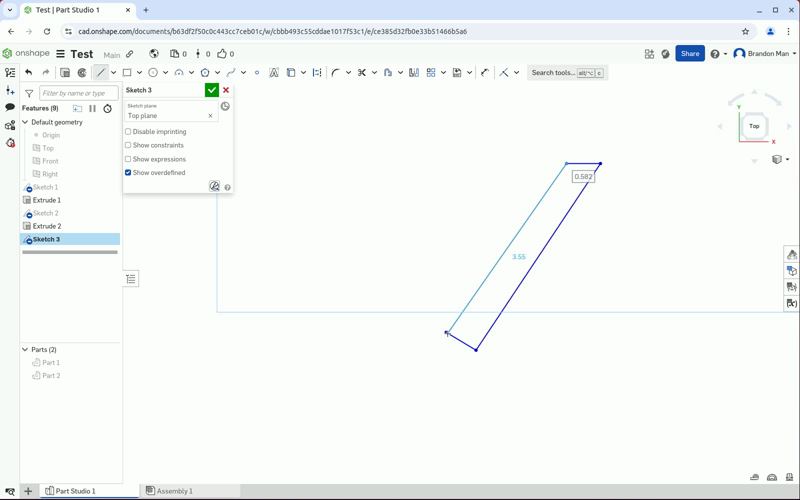
click(447, 333)
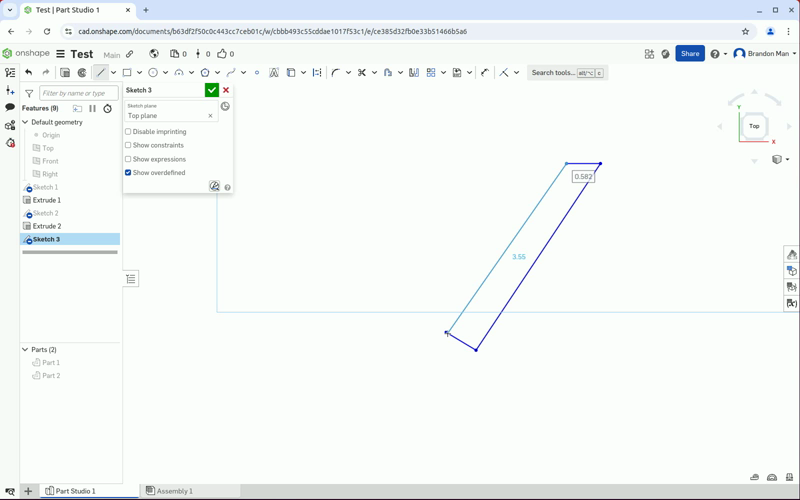
scroll(-6)
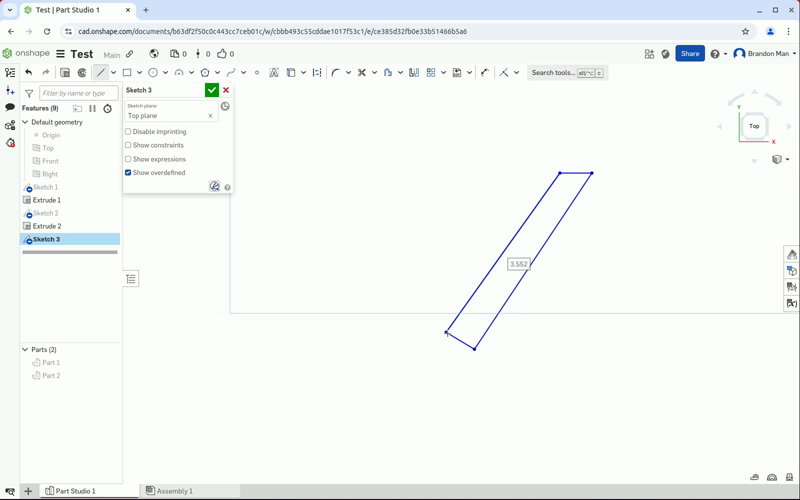
scroll(-6)
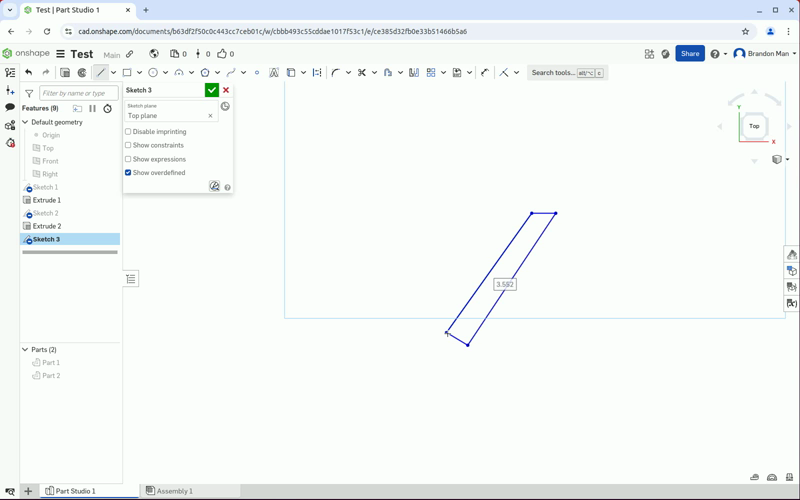
scroll(-6)
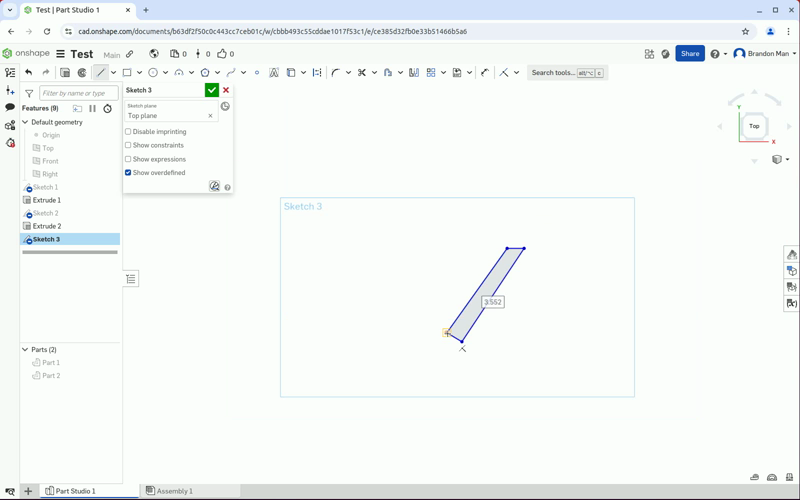
scroll(-6)
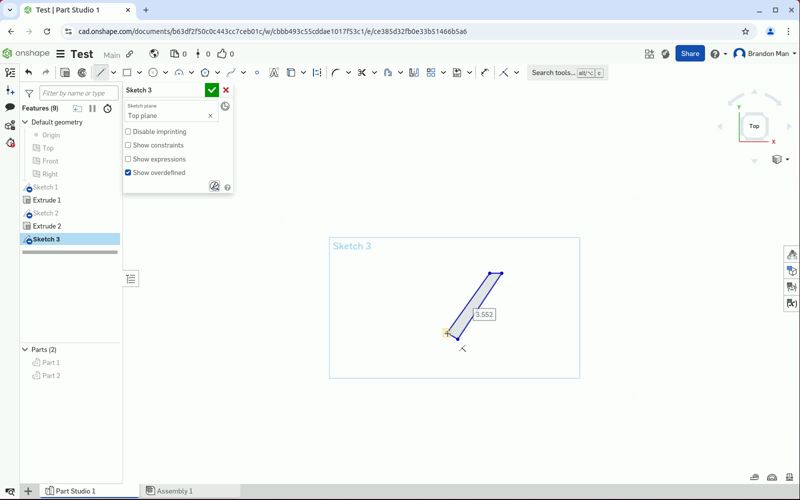
scroll(-6)
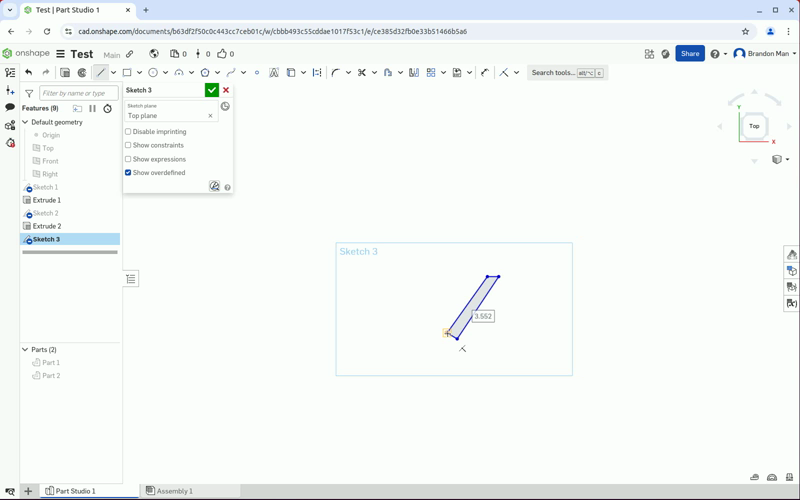
scroll(-6)
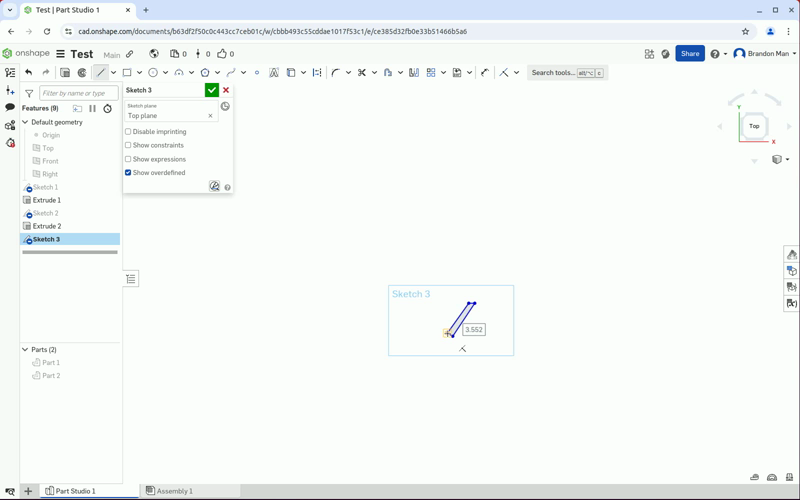
scroll(-6)
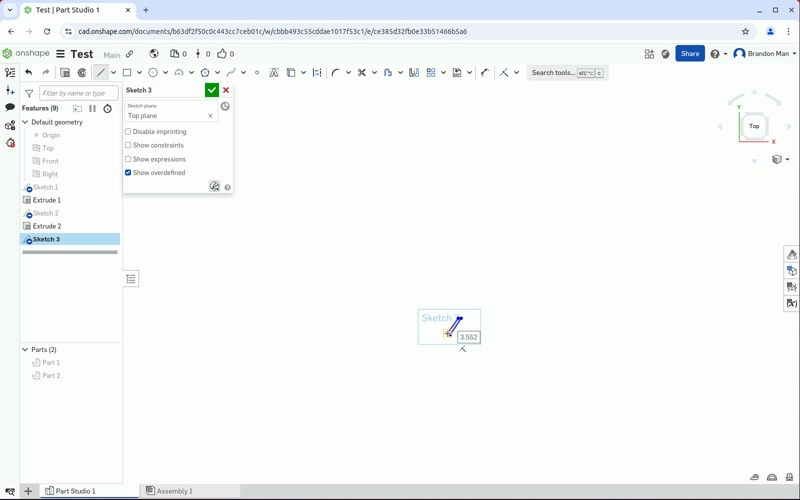
key(esc)
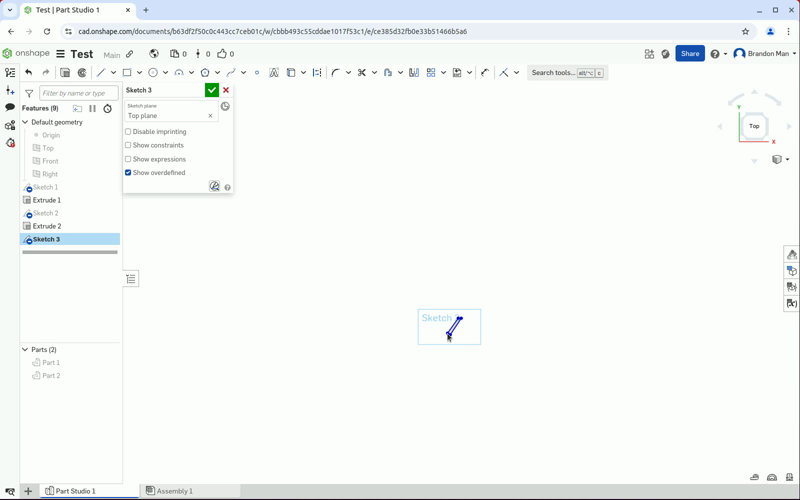
mouse_move(457, 320)
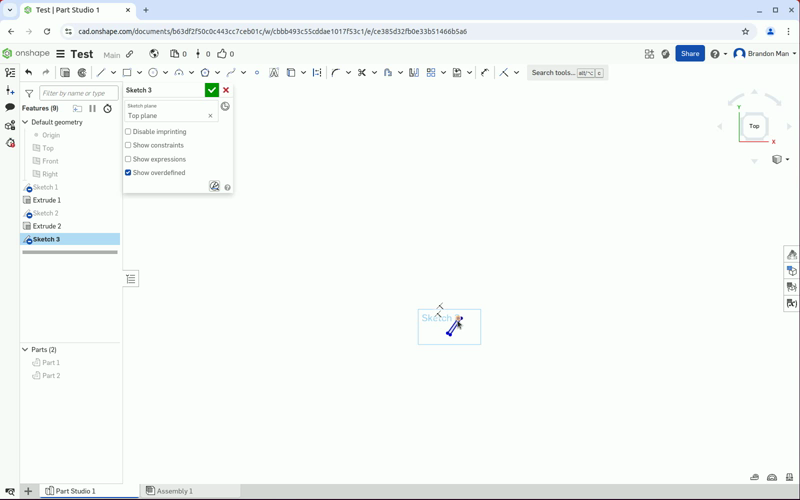
scroll(6)
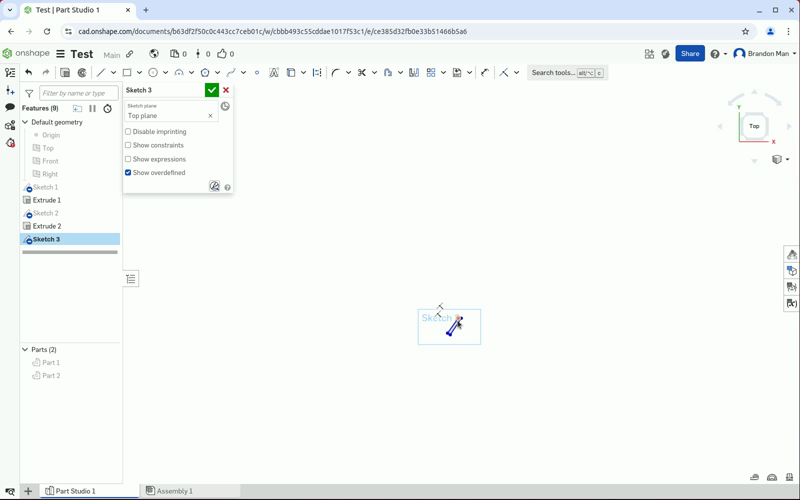
scroll(6)
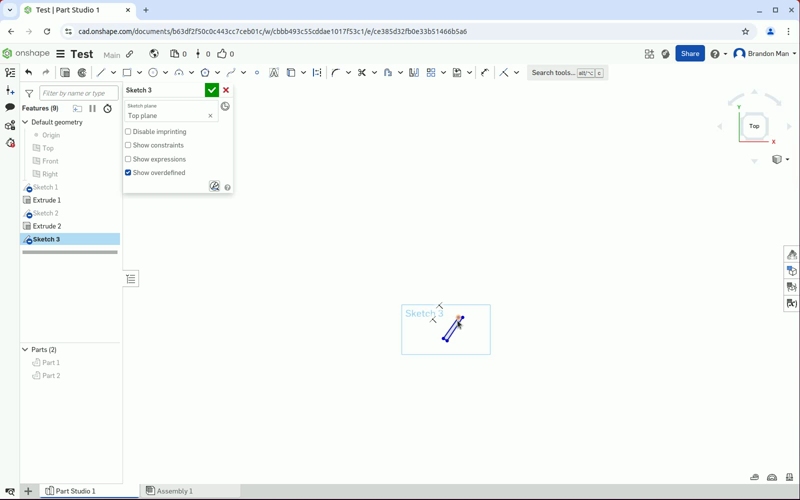
scroll(6)
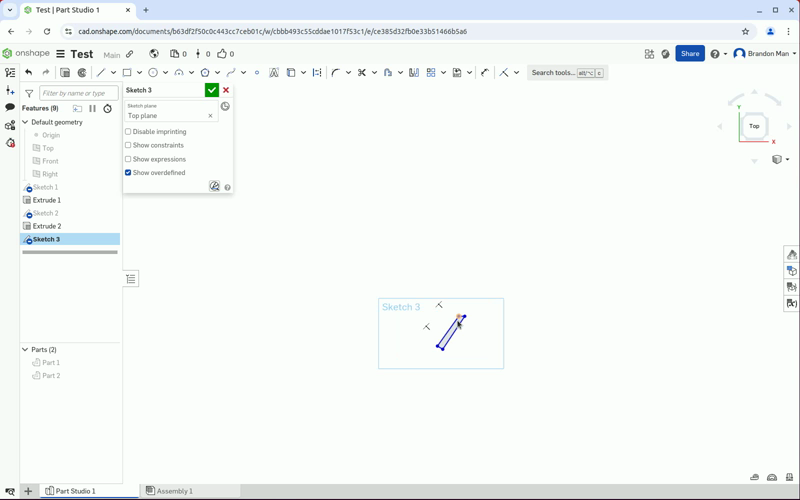
scroll(6)
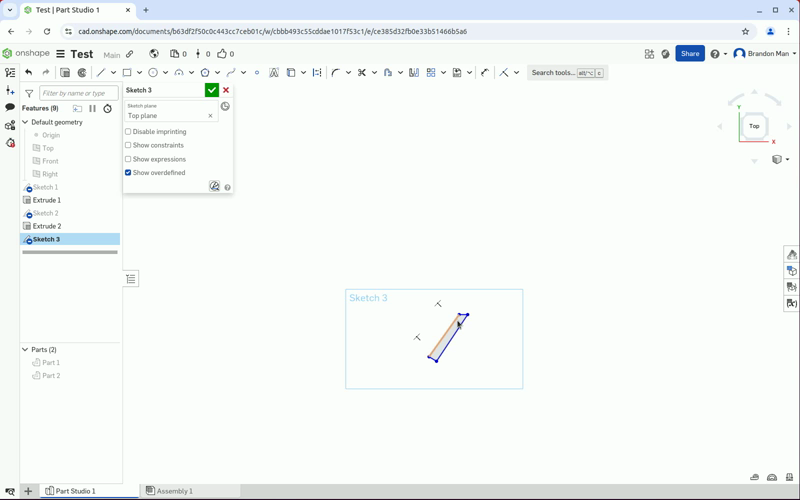
scroll(6)
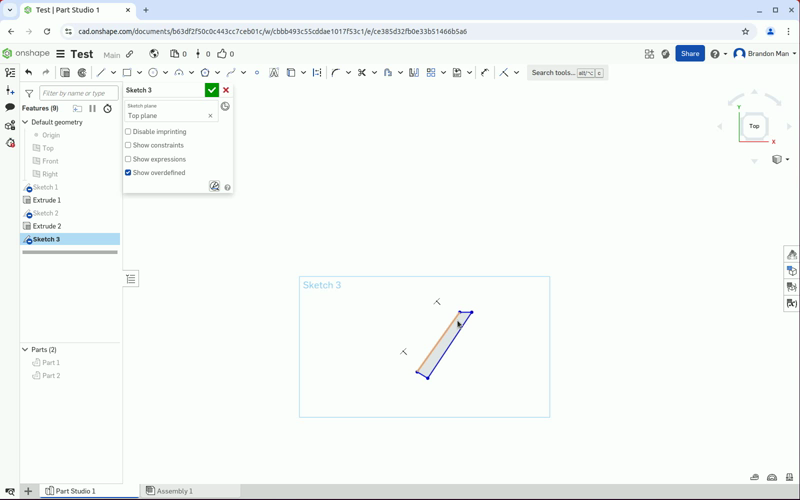
scroll(6)
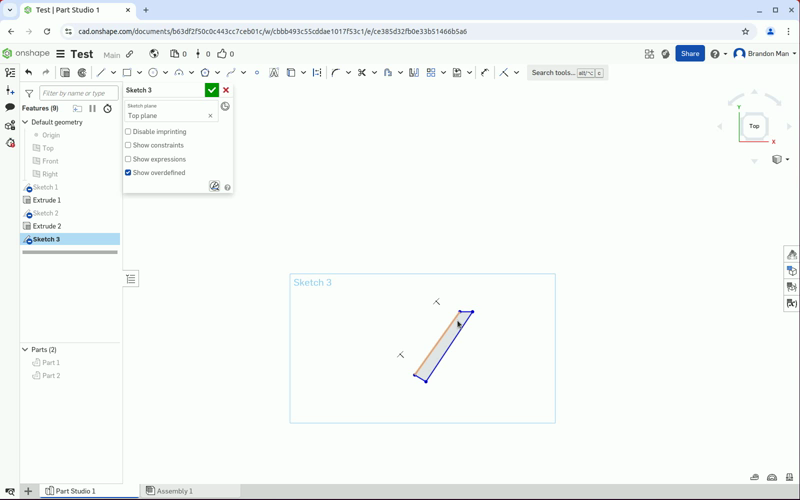
scroll(6)
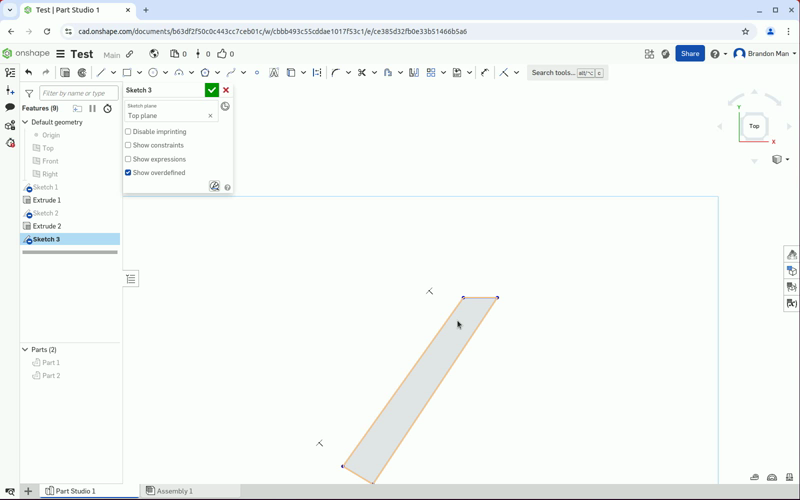
click(457, 320)
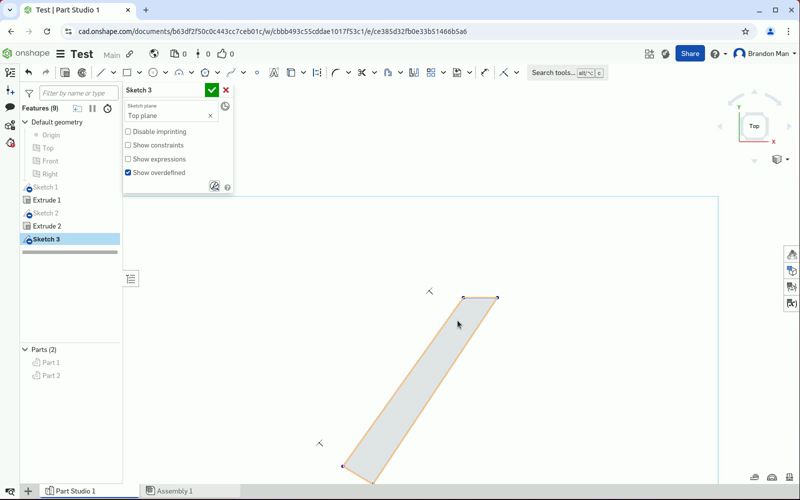
scroll(-6)
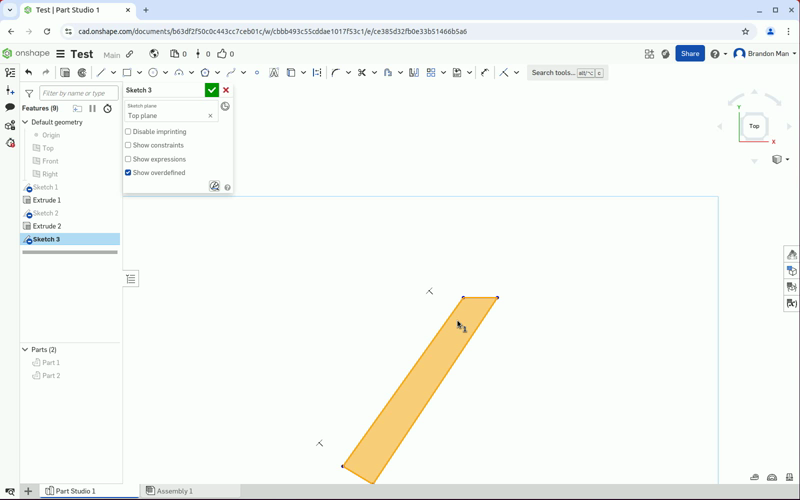
scroll(-6)
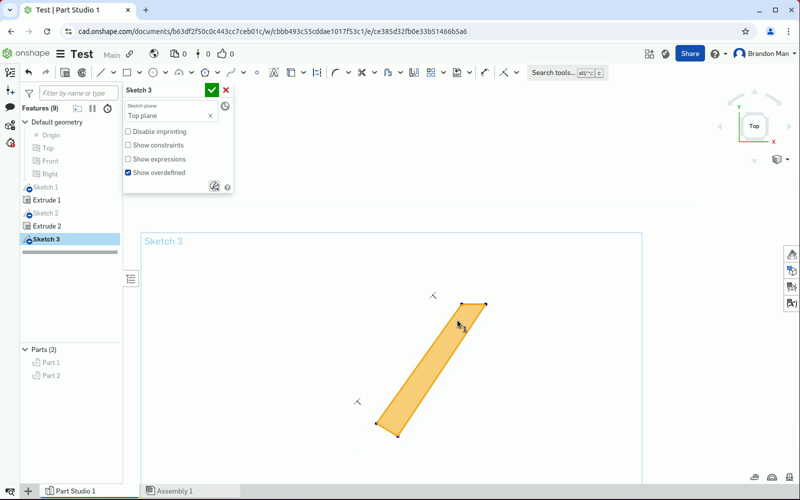
scroll(-6)
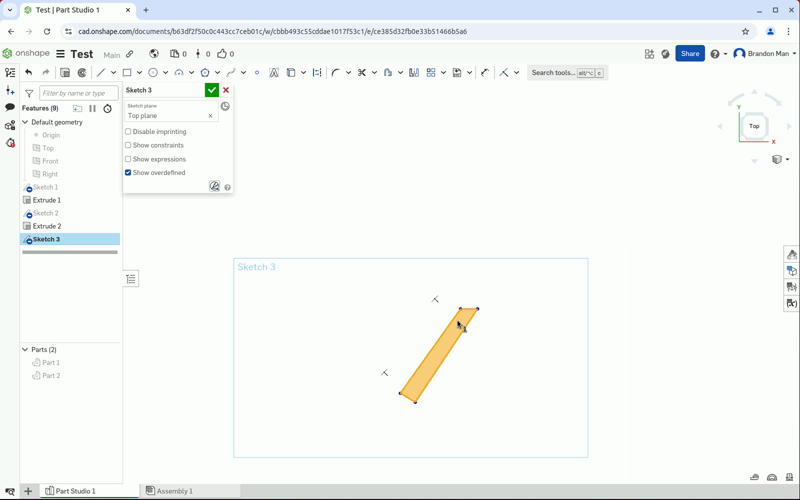
scroll(-6)
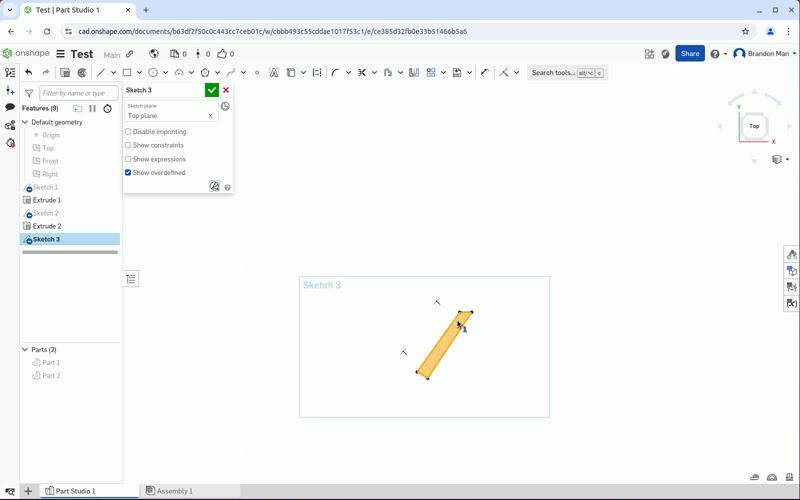
scroll(-6)
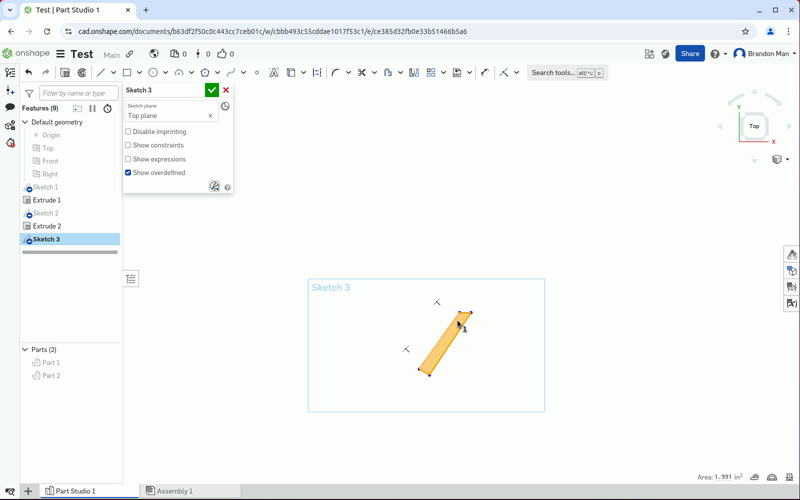
scroll(-6)
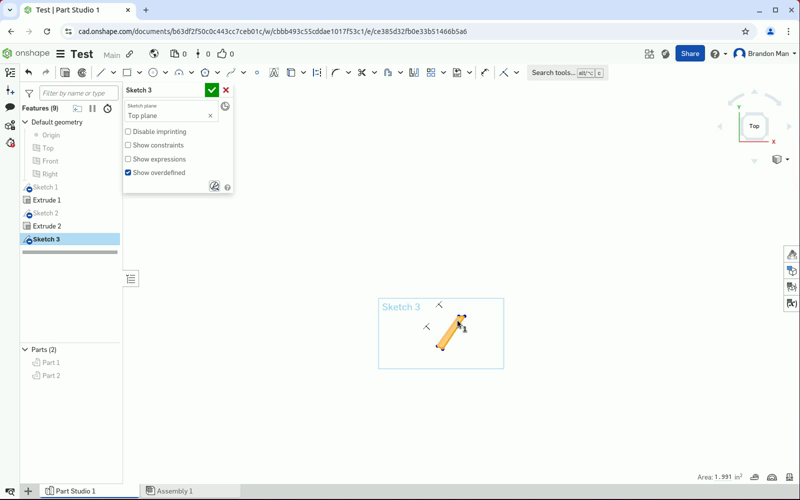
scroll(-6)
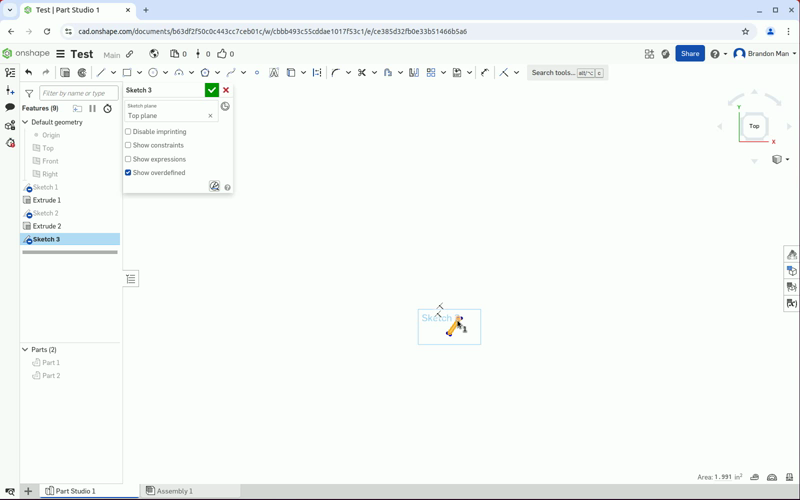
mouse_move(73, 352)
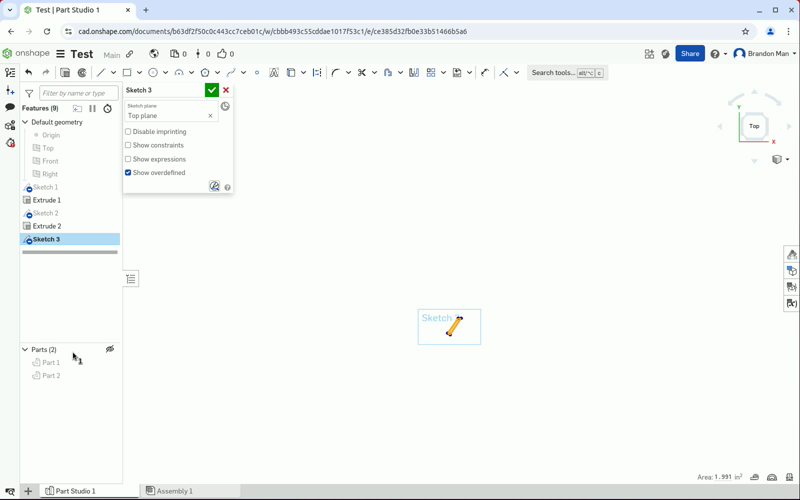
key(shift+y)
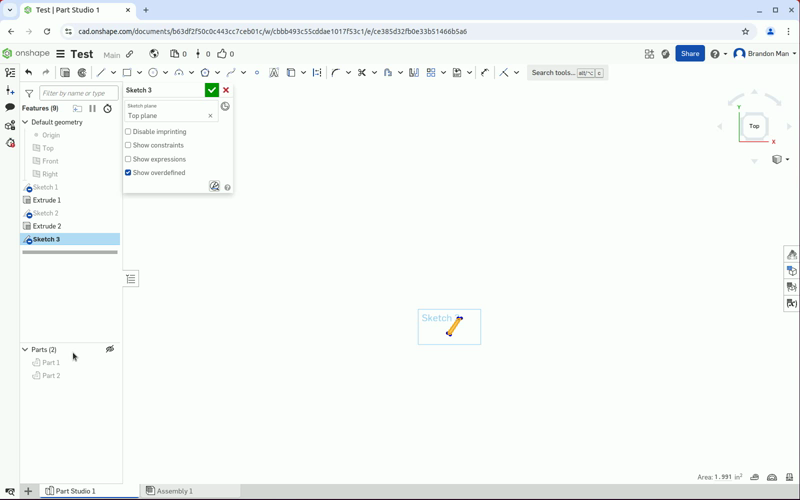
key(shift+e)
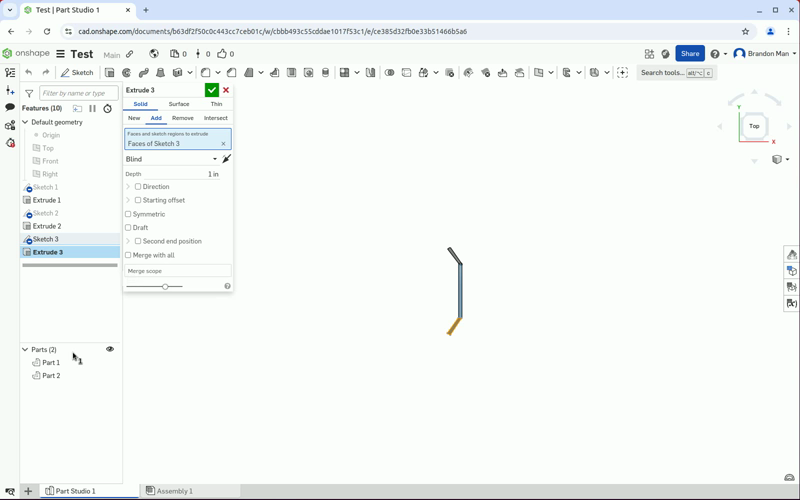
mouse_move(143, 106)
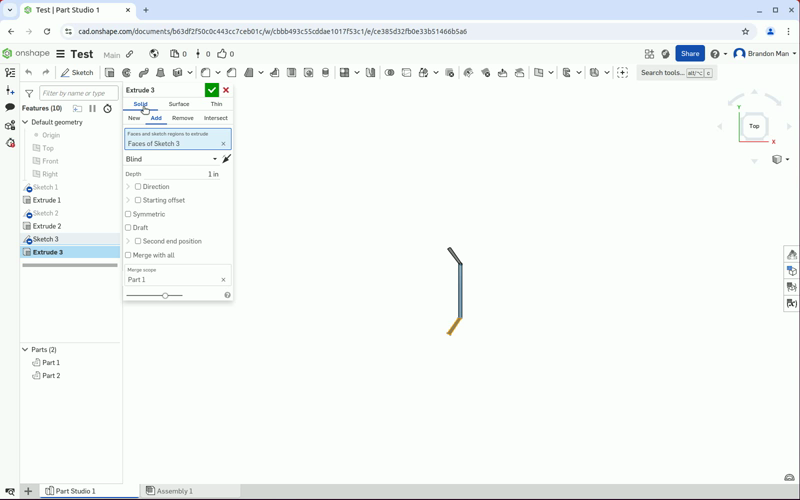
click(143, 106)
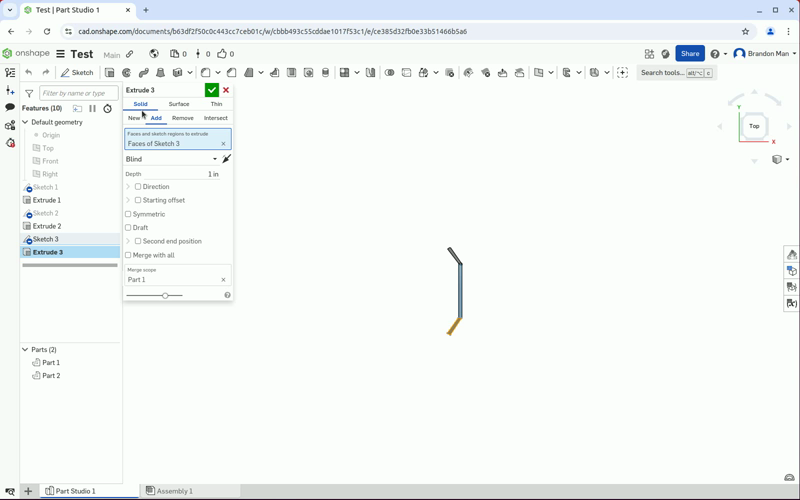
mouse_move(137, 120)
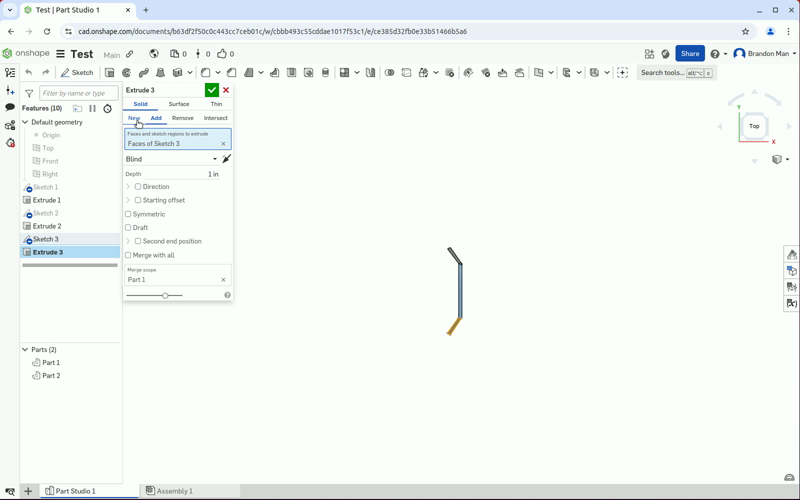
click(137, 120)
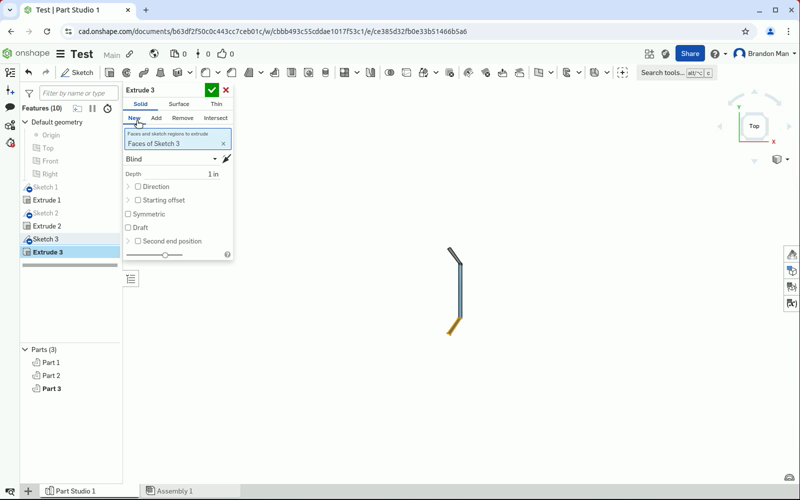
key(tab, 4)
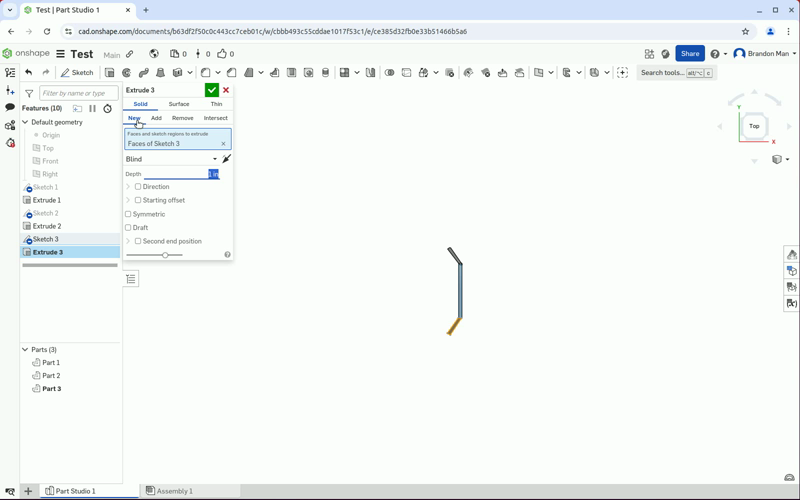
text(23.108)
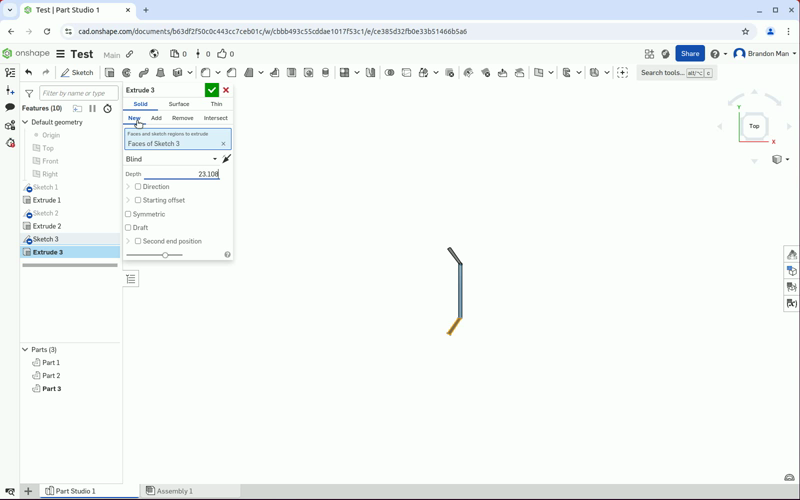
key(enter)
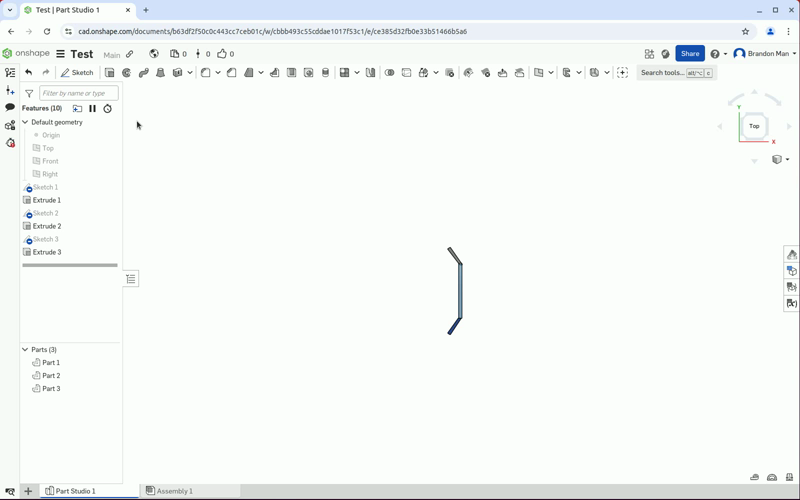
key(shift+h)
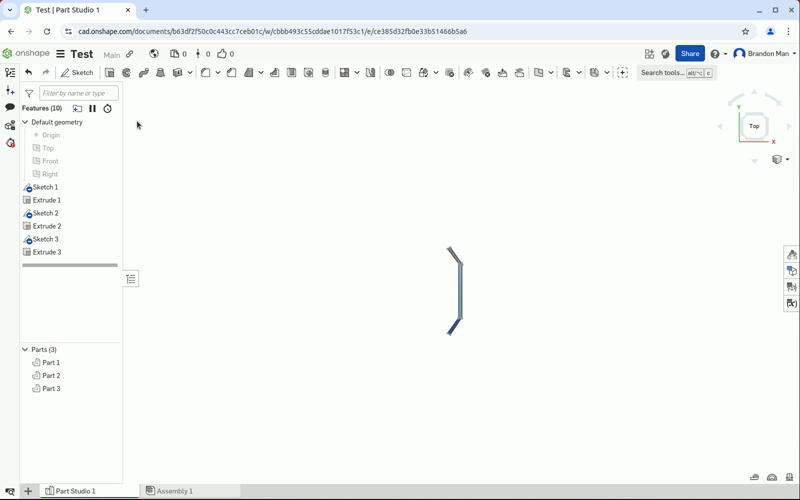
key(shift+h)
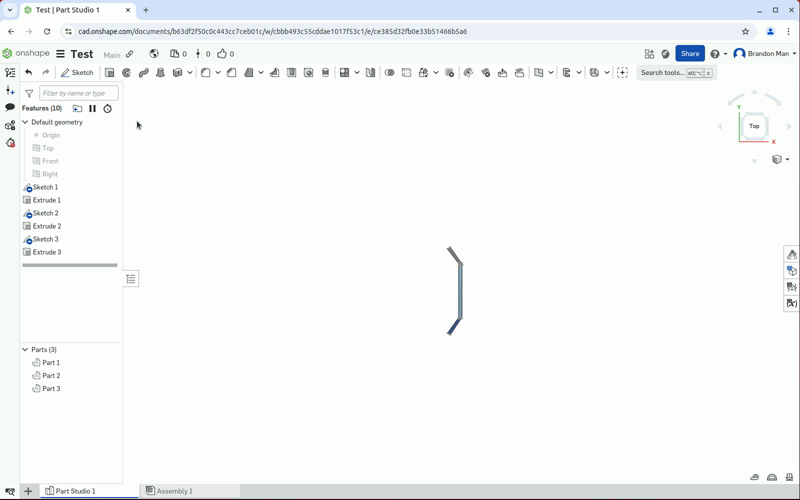
key(shift+7)
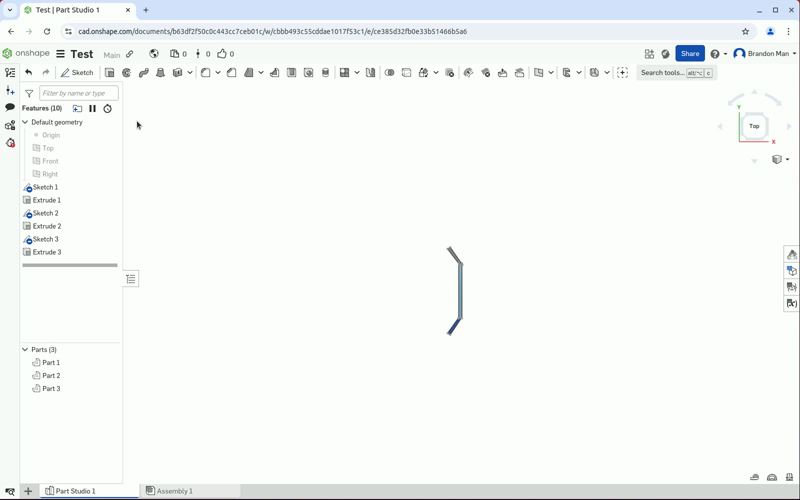
key(up, 3)
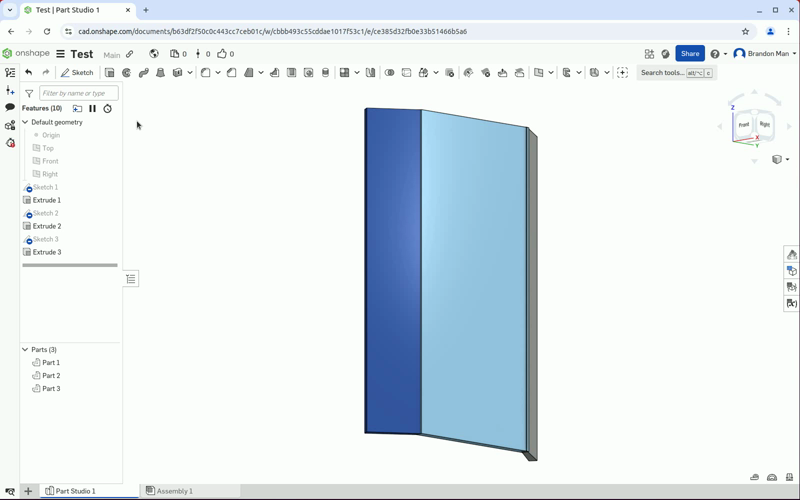
key(left, 3)
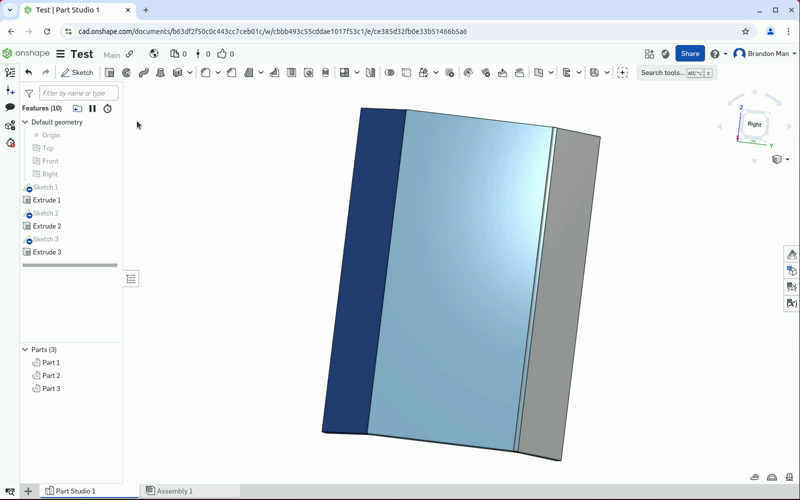
key(right, 3)
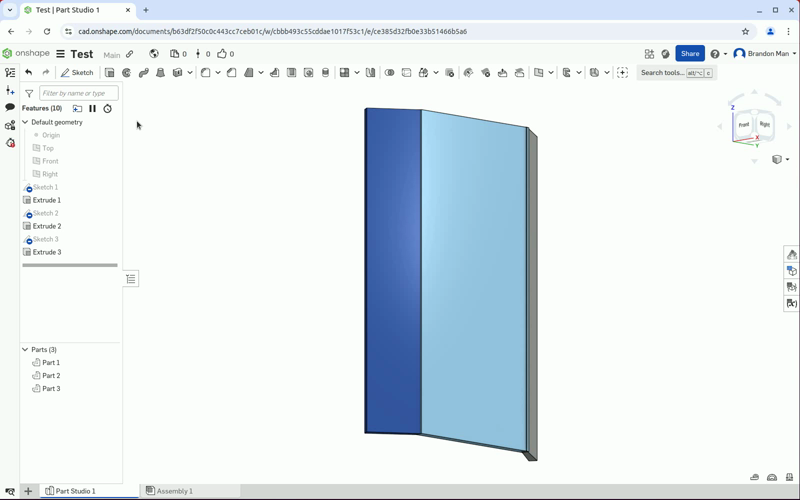
key(down, 3)
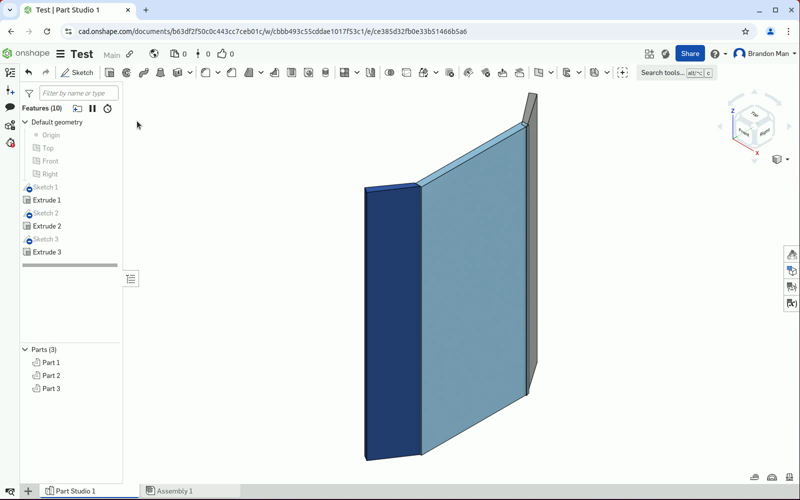
mouse_move(73, 189)
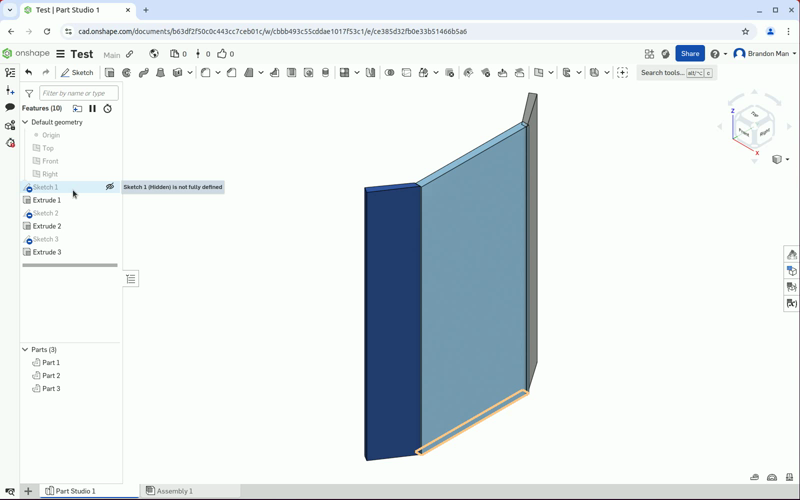
click(73, 189)